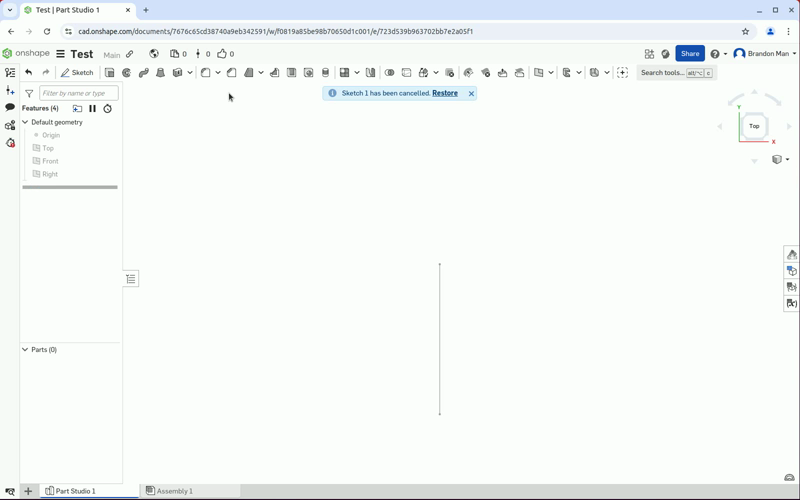
key(shift+h)
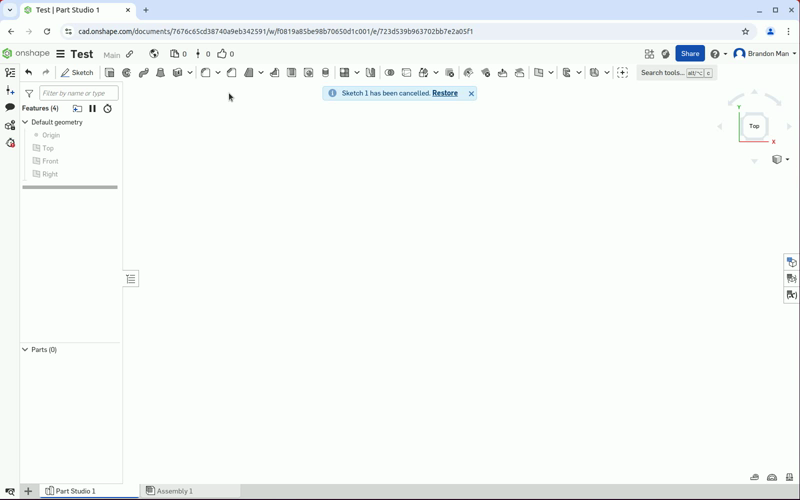
mouse_move(73, 352)
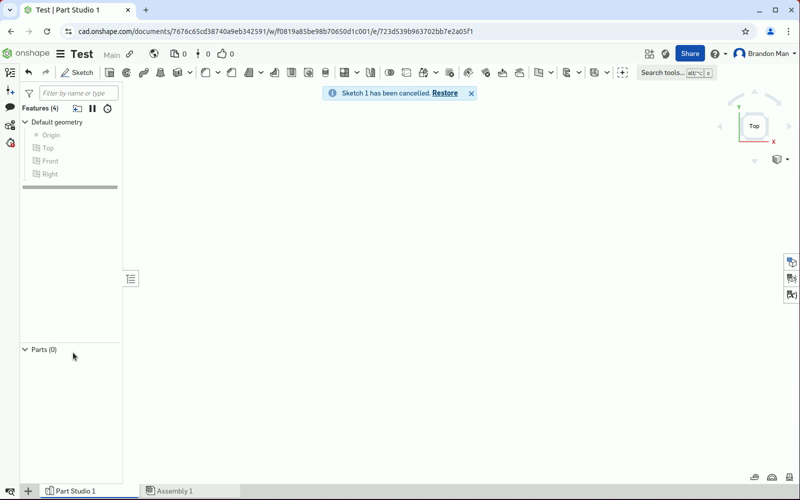
key(y)
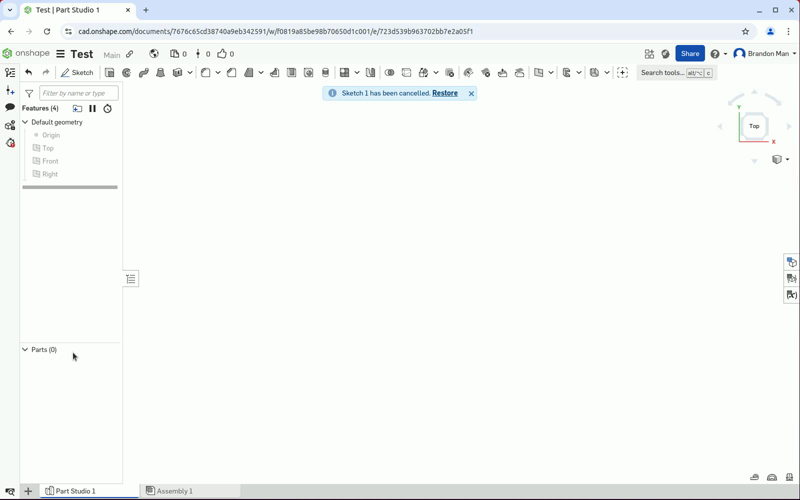
key(shift+p)
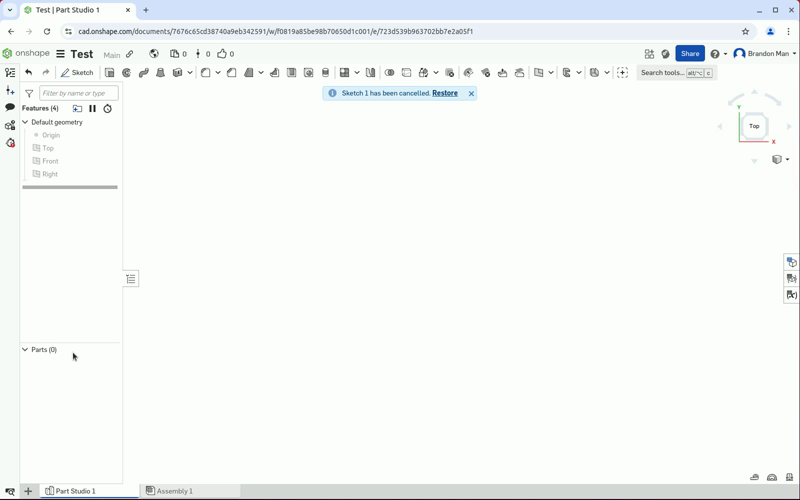
key(space)
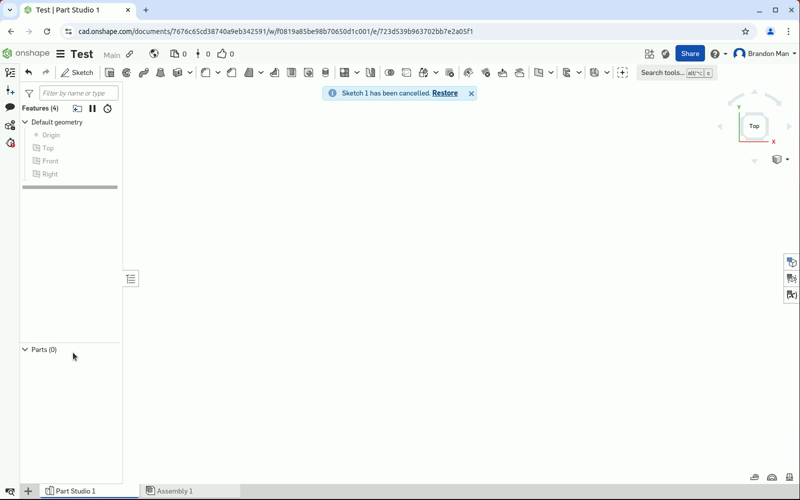
key_down(shift)
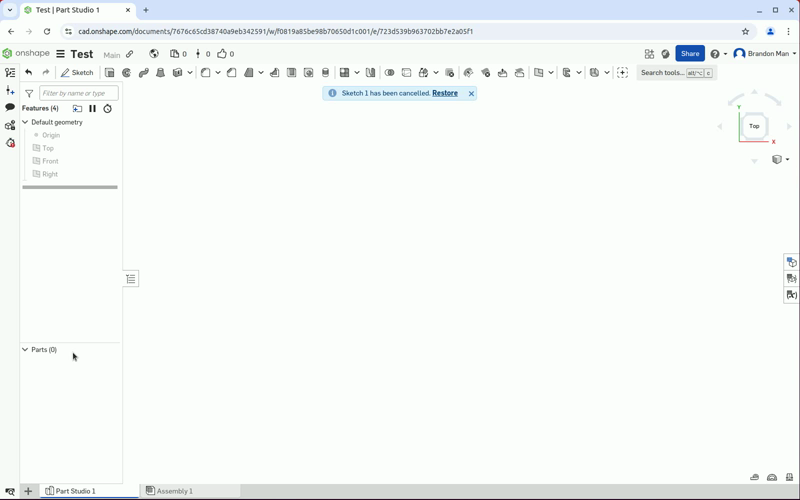
key(up)
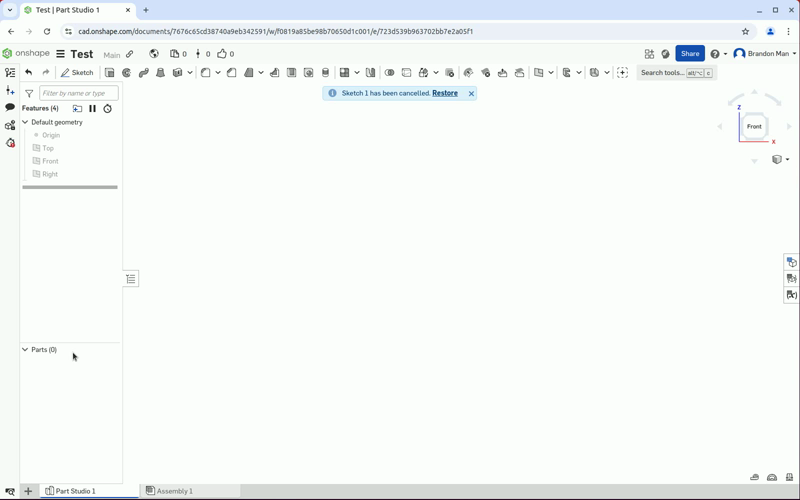
key_up(shift)
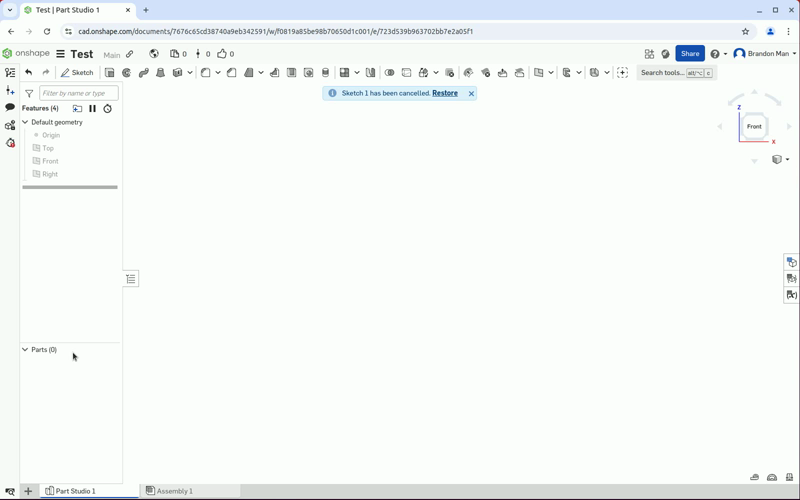
mouse_move(73, 352)
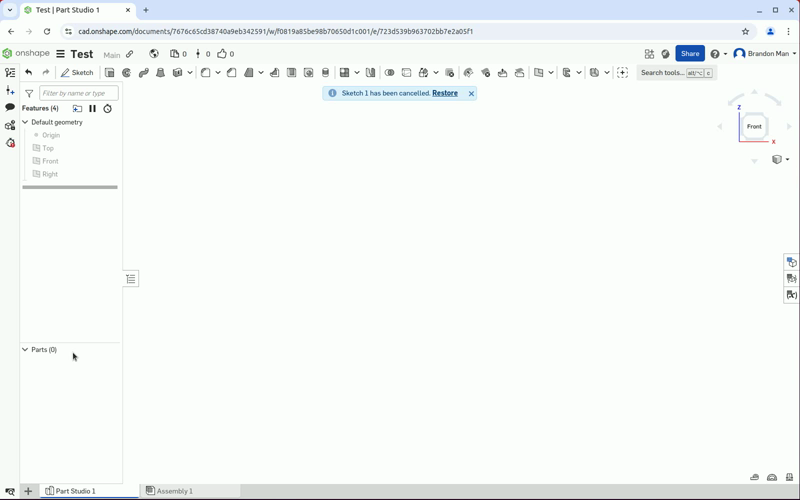
key(shift+y)
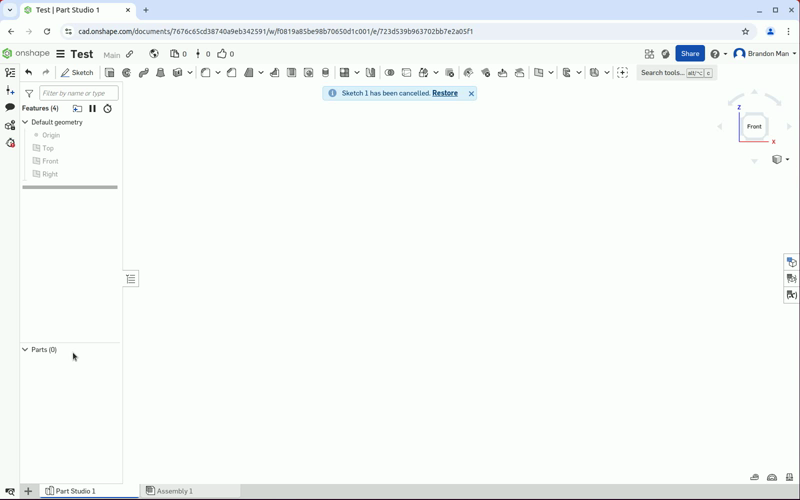
key(shift+s)
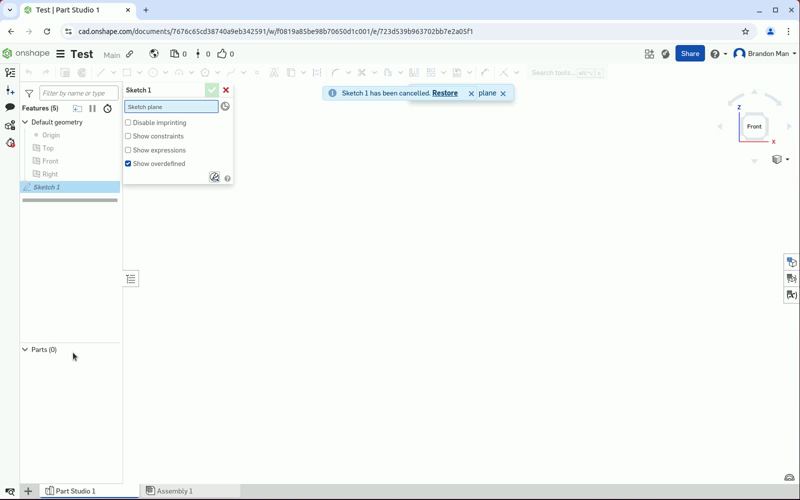
mouse_move(73, 163)
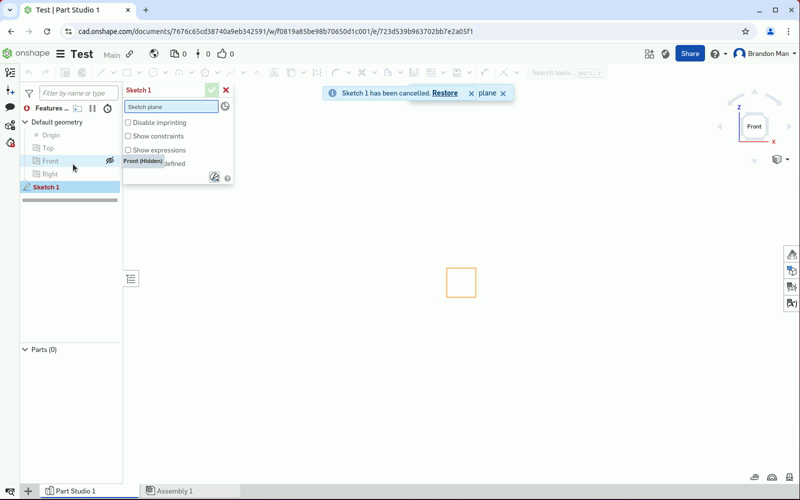
click(73, 163)
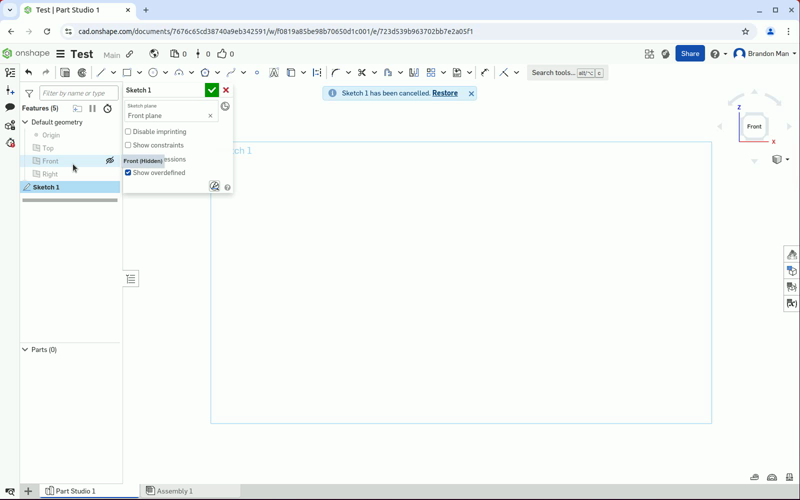
mouse_move(73, 352)
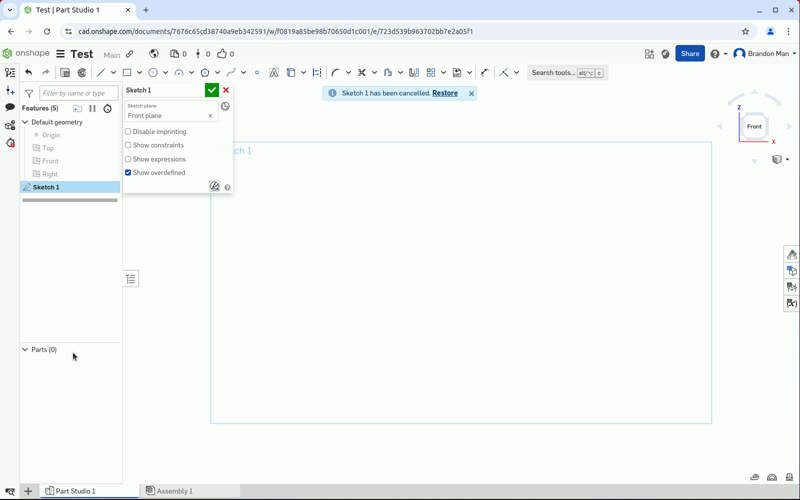
key(y)
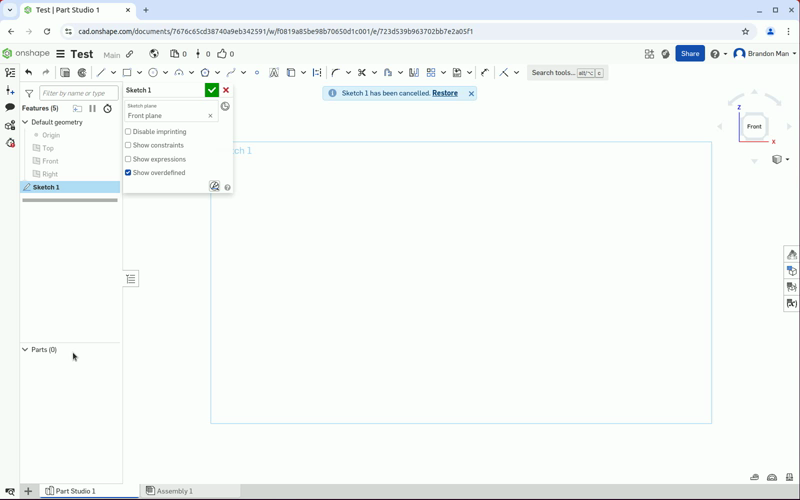
key(l)
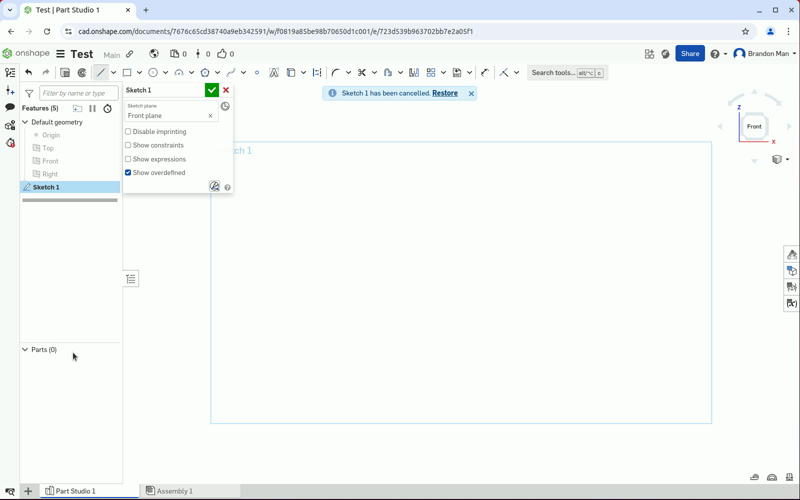
key_down(shift)
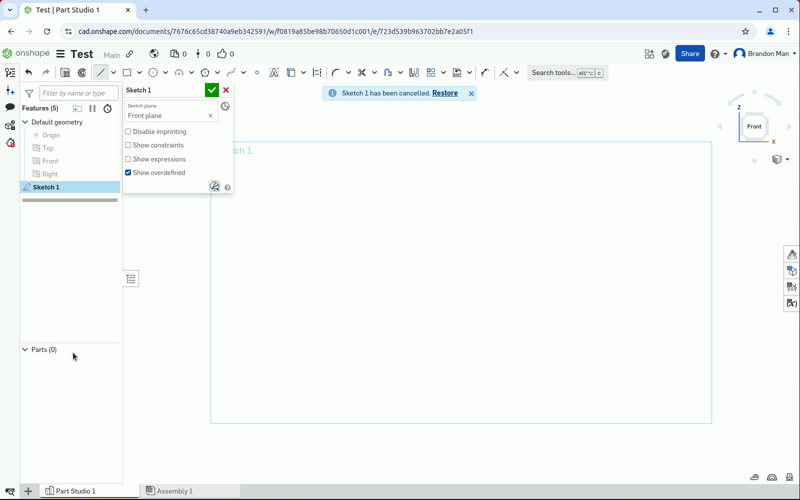
mouse_move(390, 332)
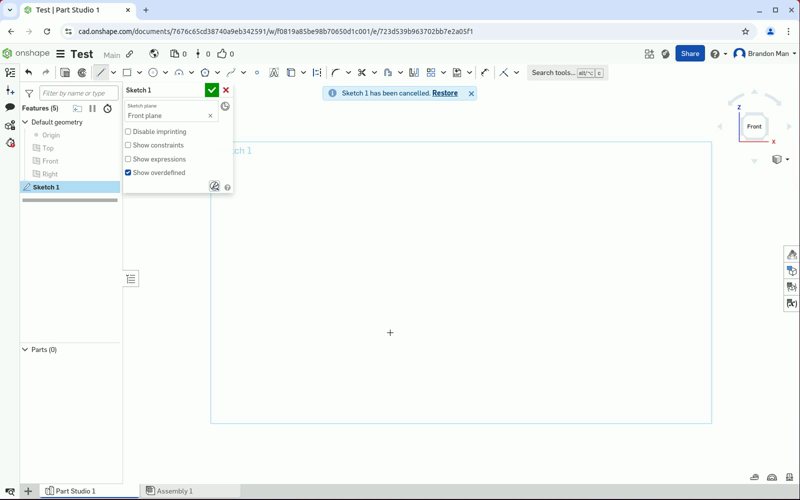
click(390, 332)
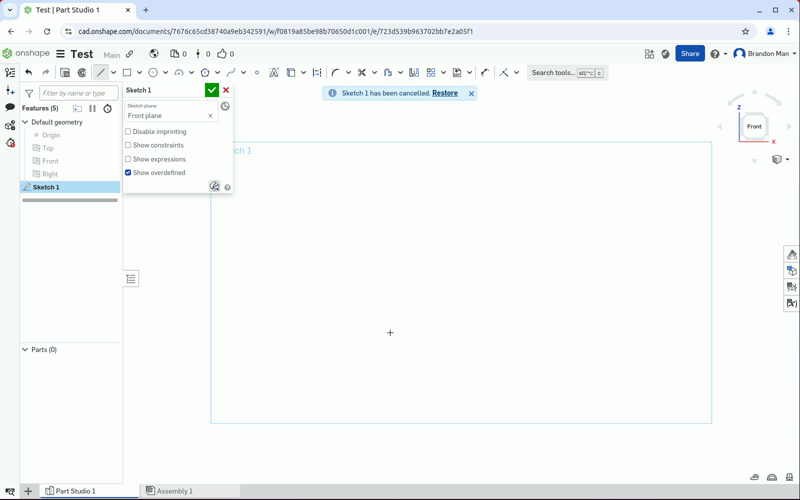
key_up(shift)
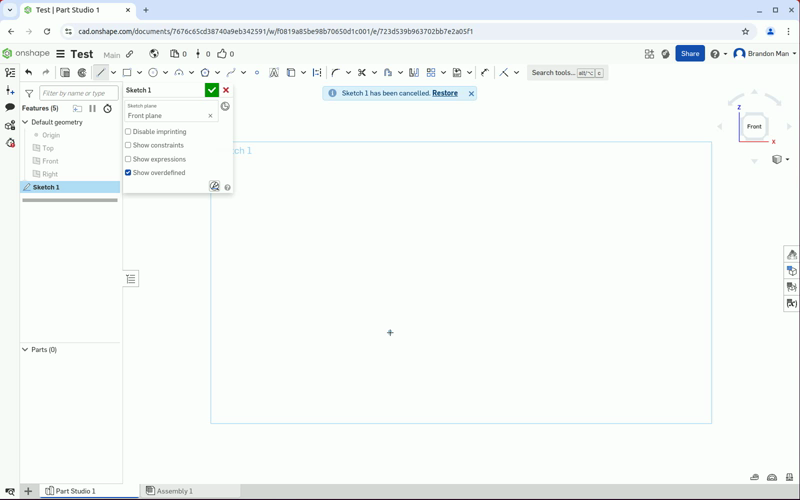
key_down(shift)
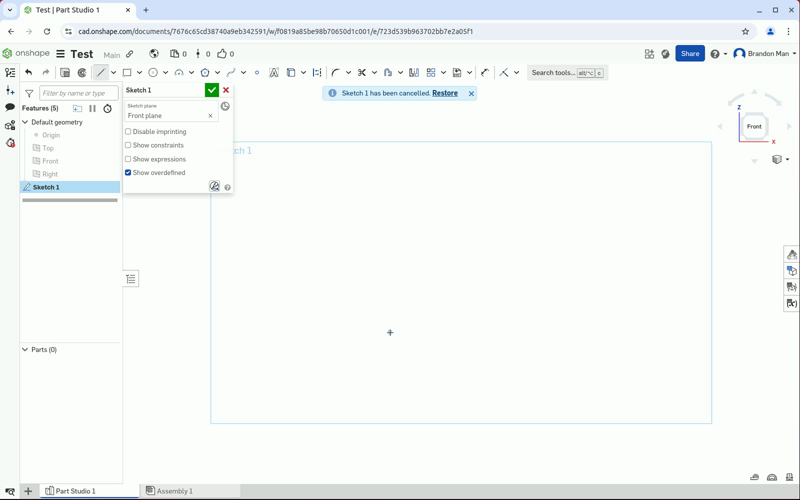
mouse_move(420, 332)
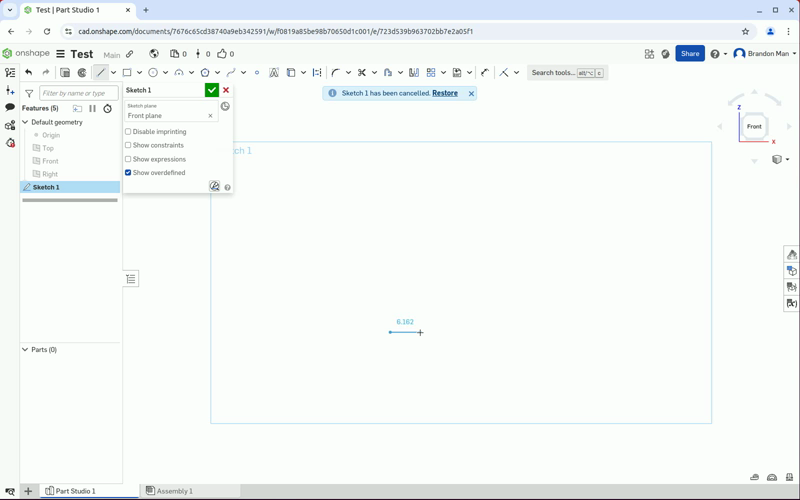
mouse_move(416, 332)
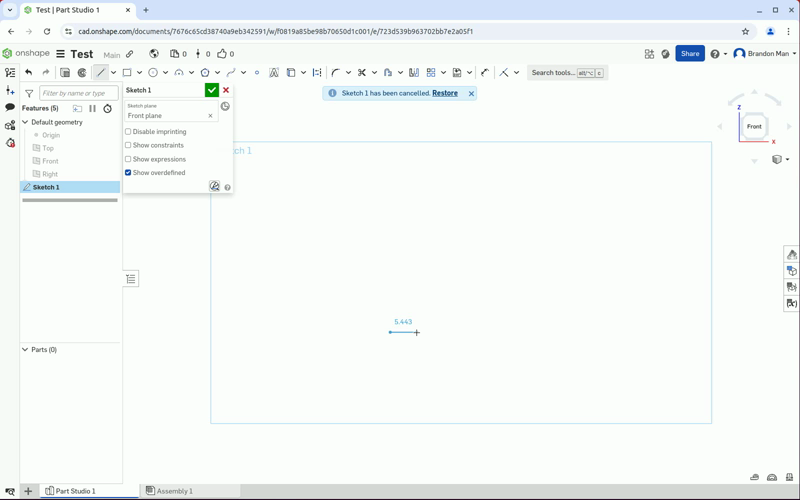
click(416, 332)
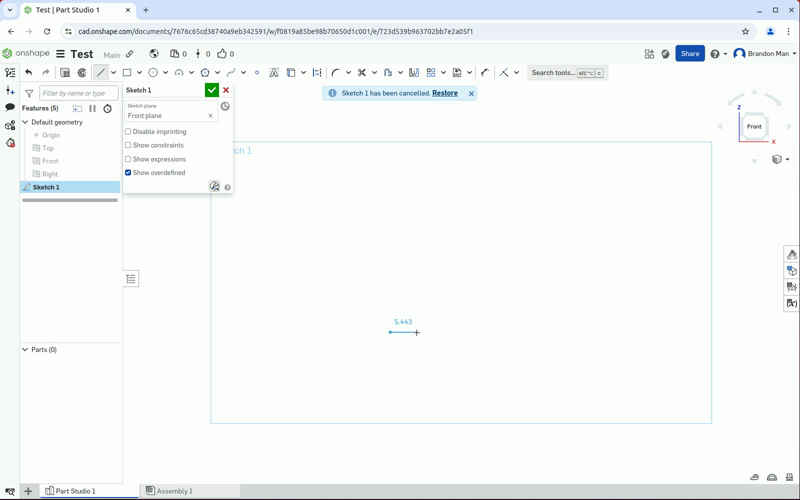
key_up(shift)
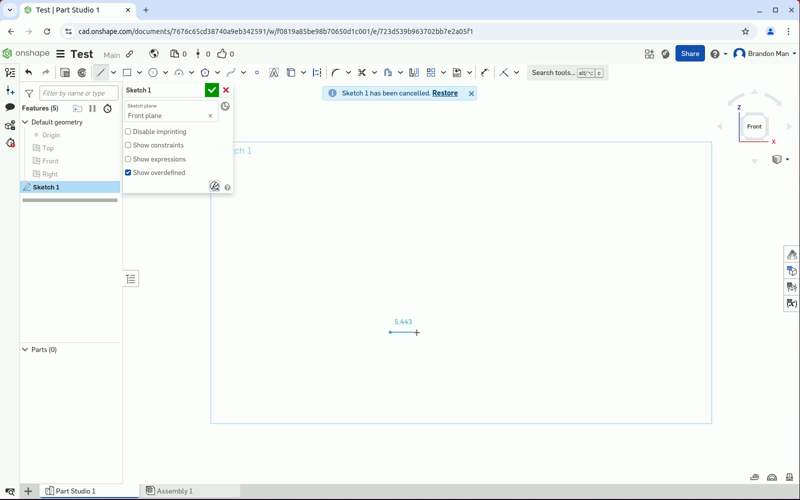
key_down(shift)
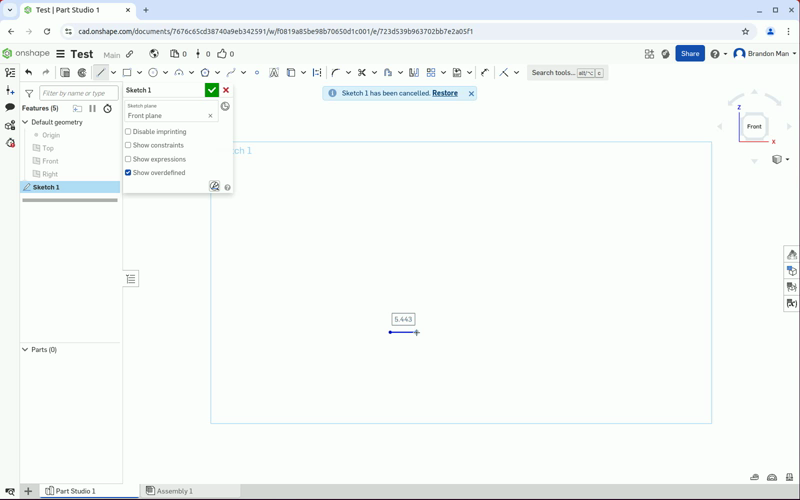
mouse_move(447, 332)
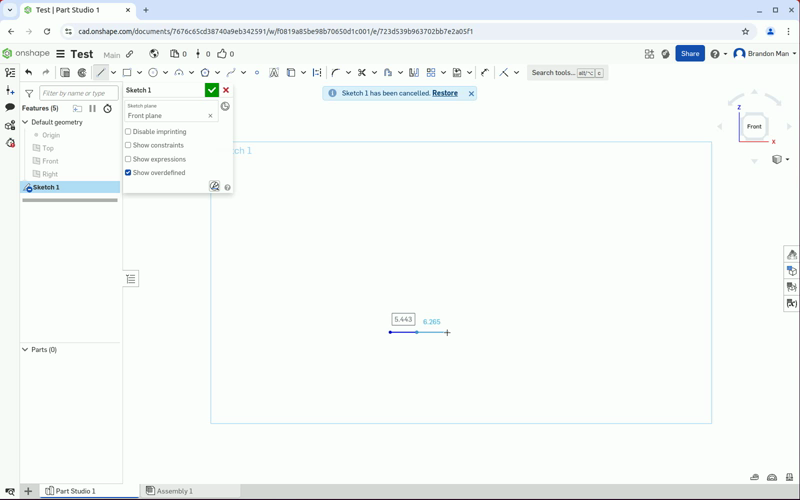
mouse_move(416, 331)
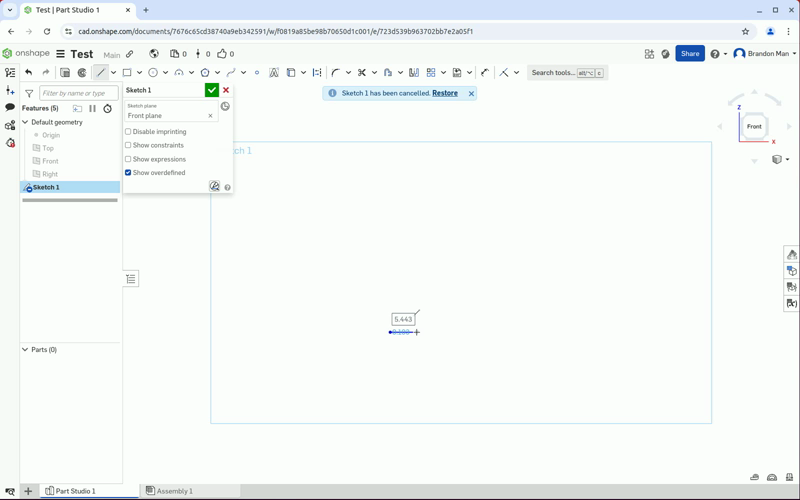
scroll(6)
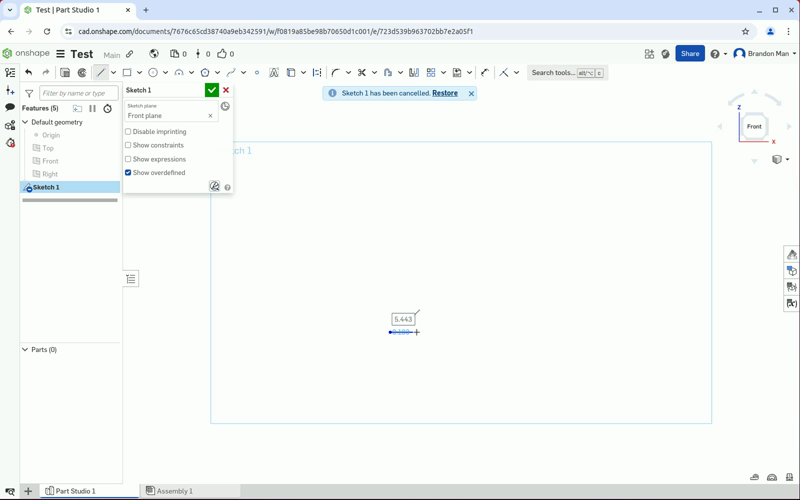
scroll(6)
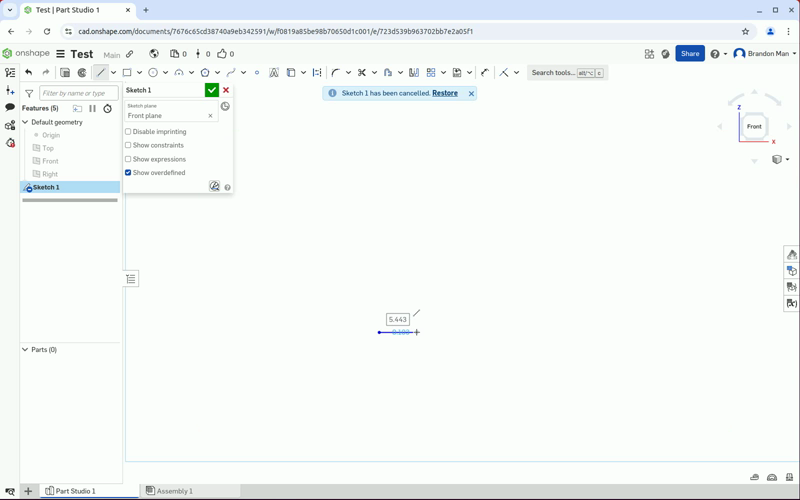
scroll(6)
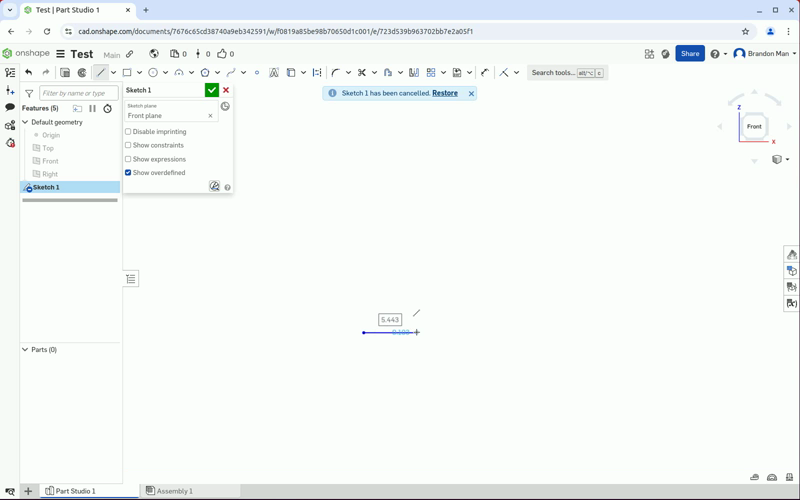
scroll(6)
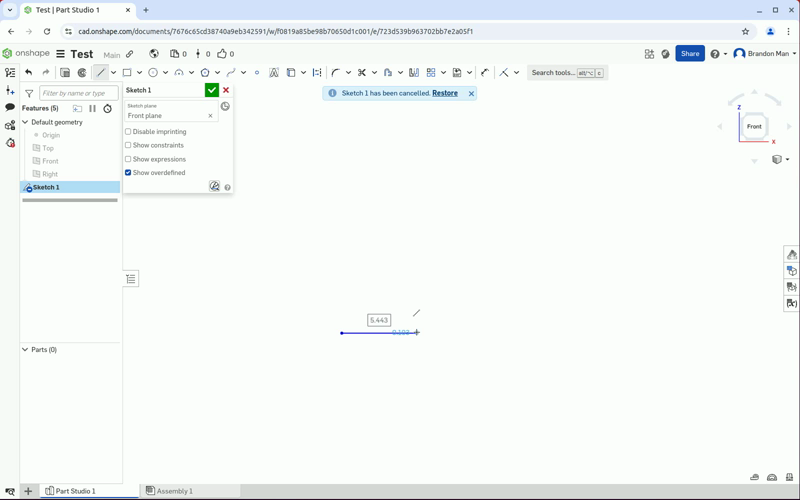
scroll(6)
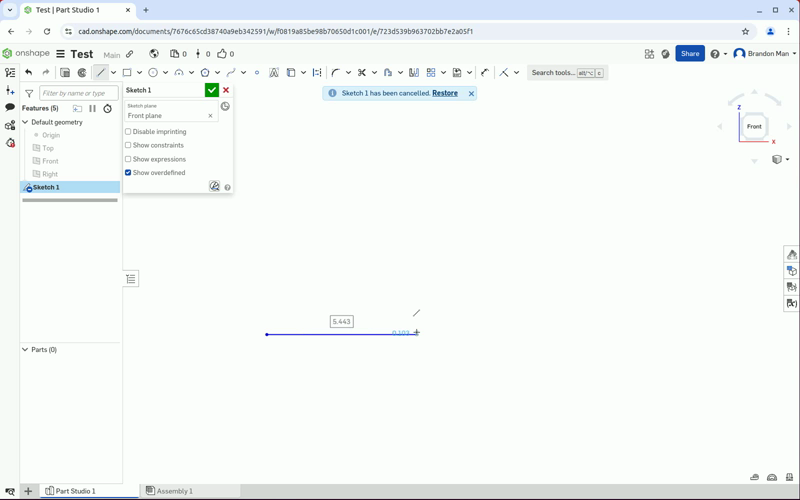
scroll(6)
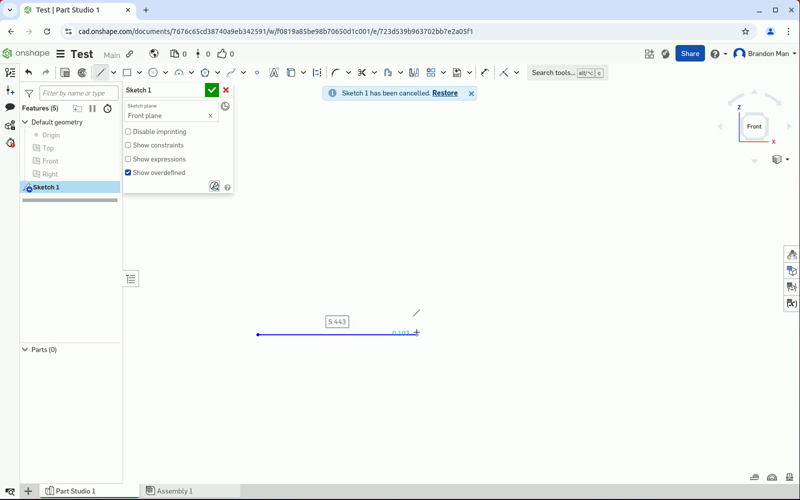
scroll(6)
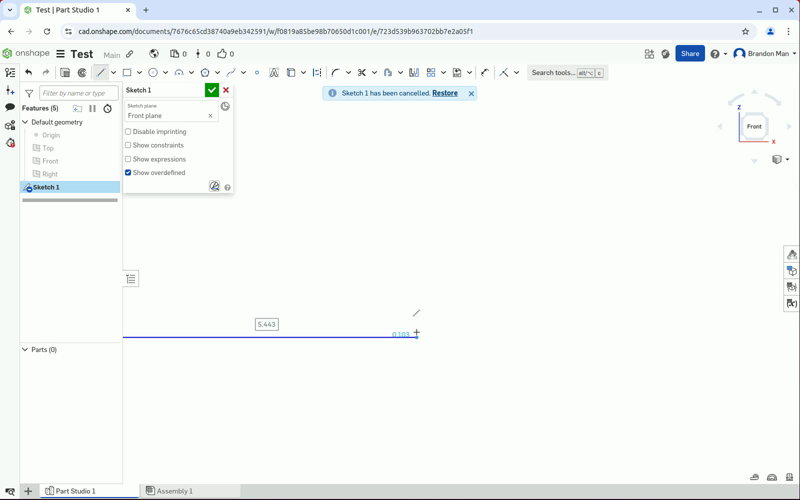
click(416, 331)
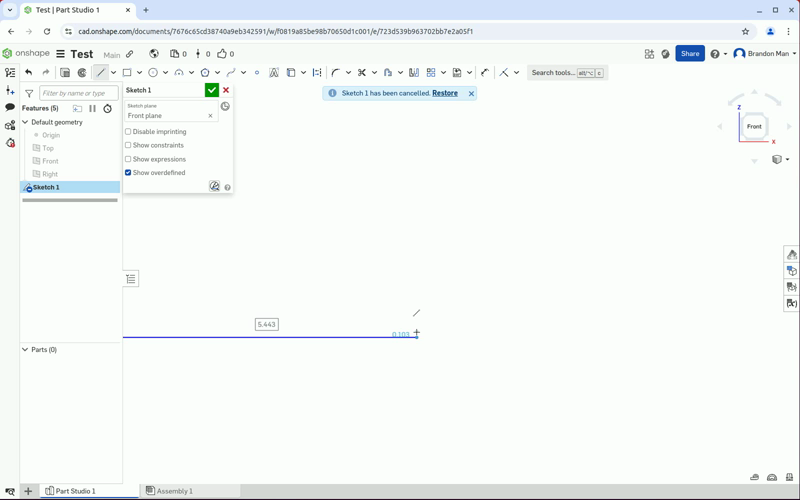
scroll(-6)
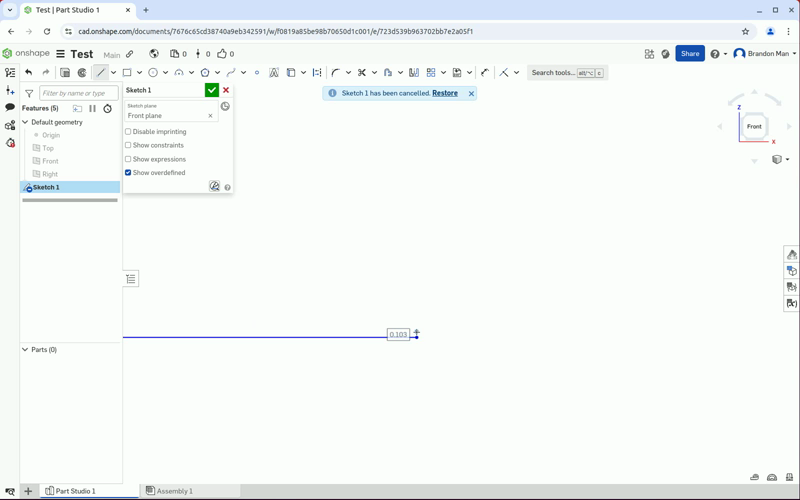
scroll(-6)
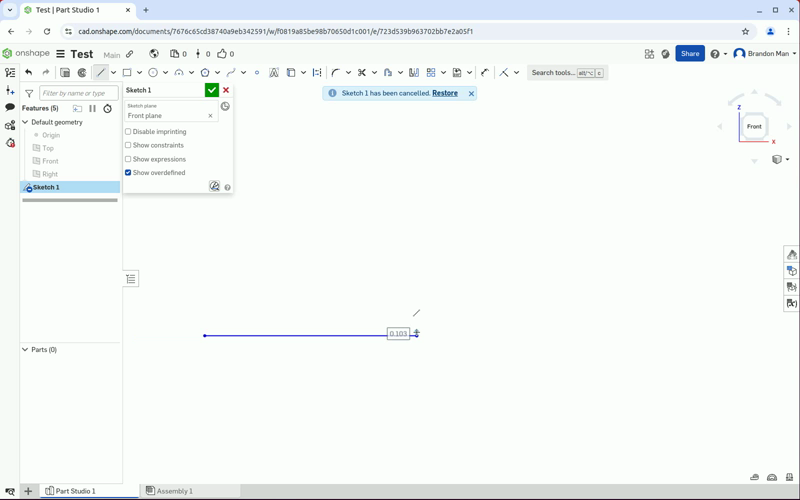
scroll(-6)
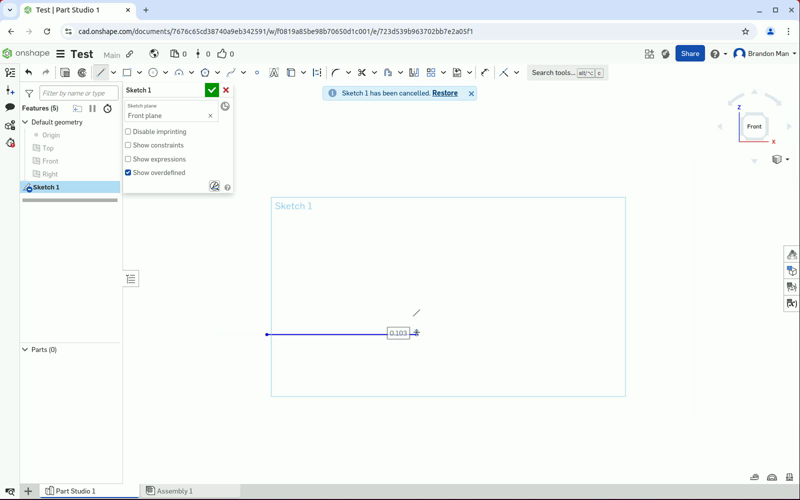
scroll(-6)
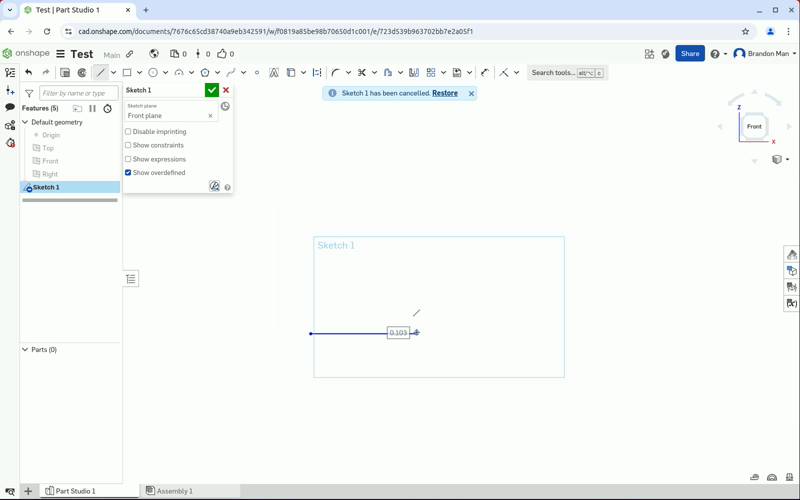
scroll(-6)
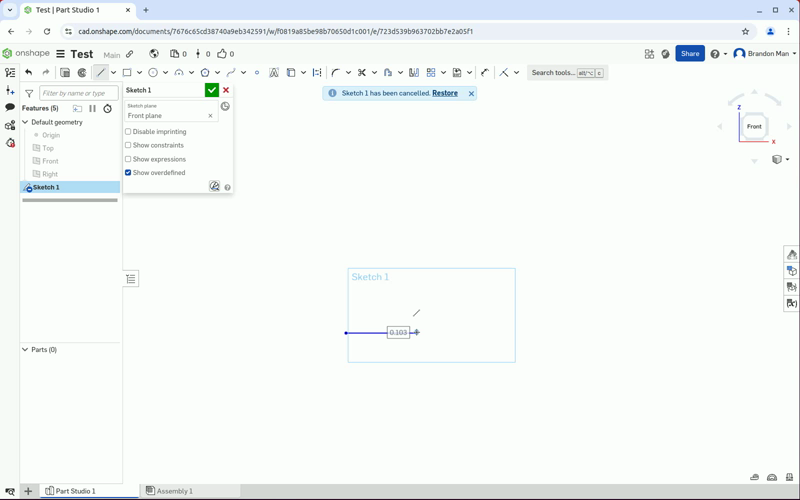
scroll(-6)
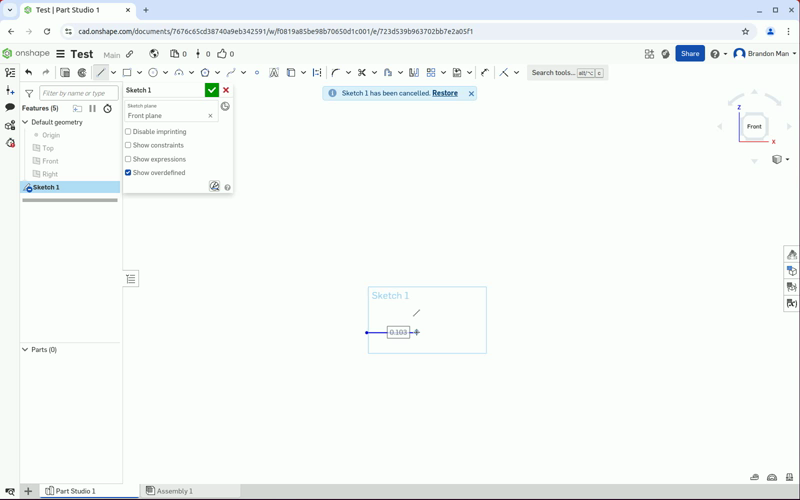
scroll(-6)
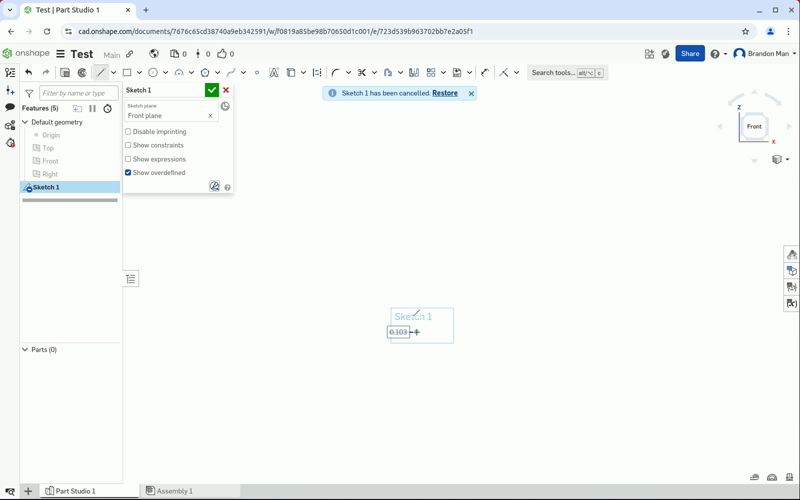
key_up(shift)
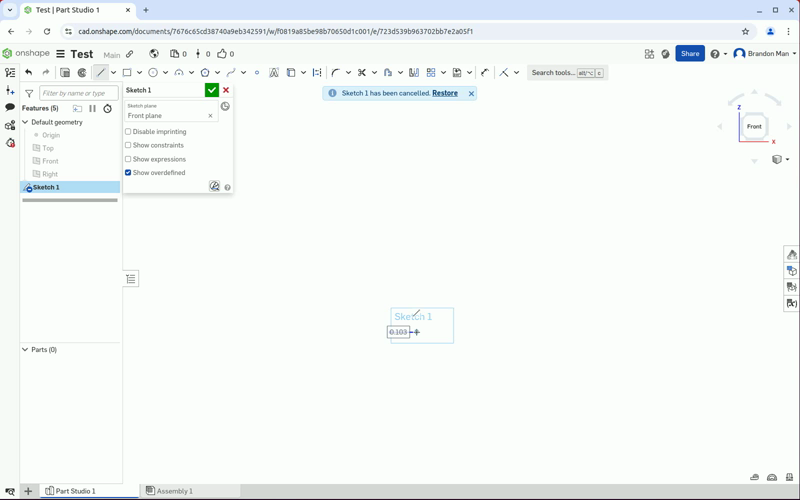
key_down(shift)
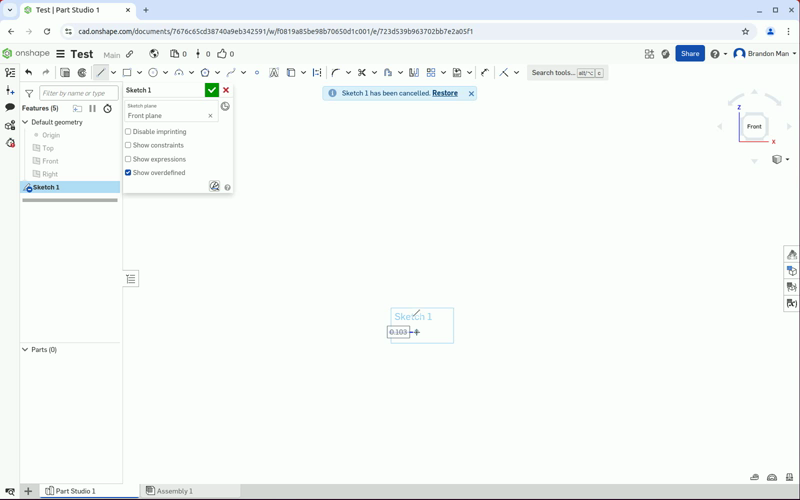
mouse_move(447, 331)
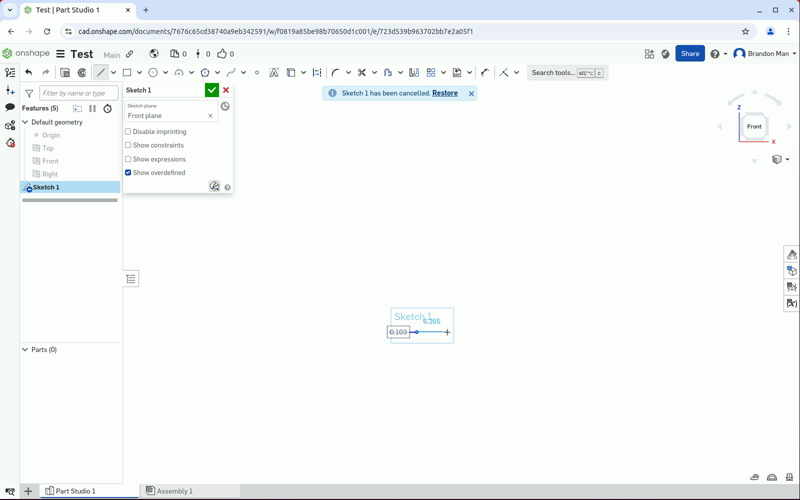
mouse_move(390, 331)
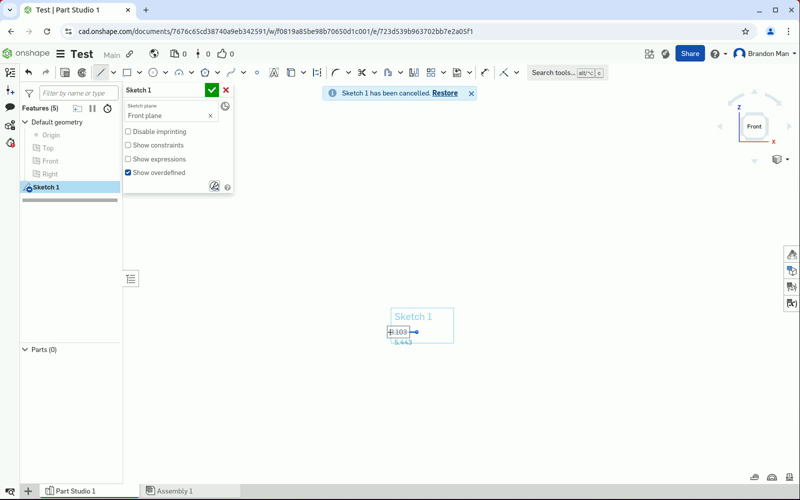
scroll(6)
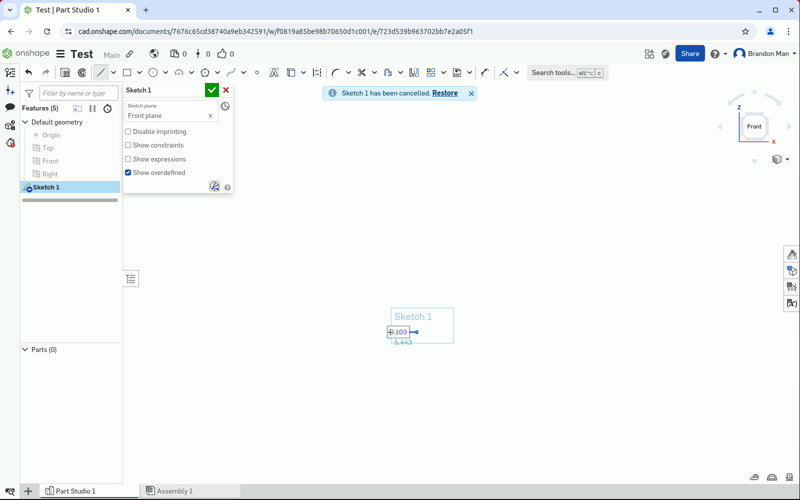
scroll(6)
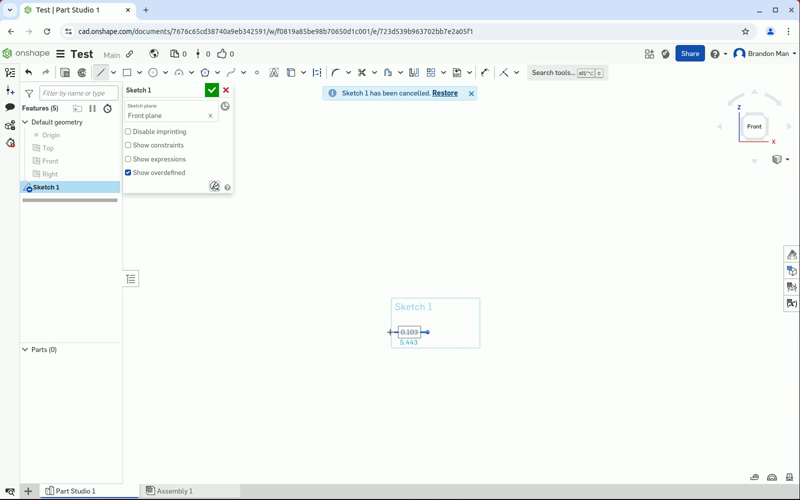
scroll(6)
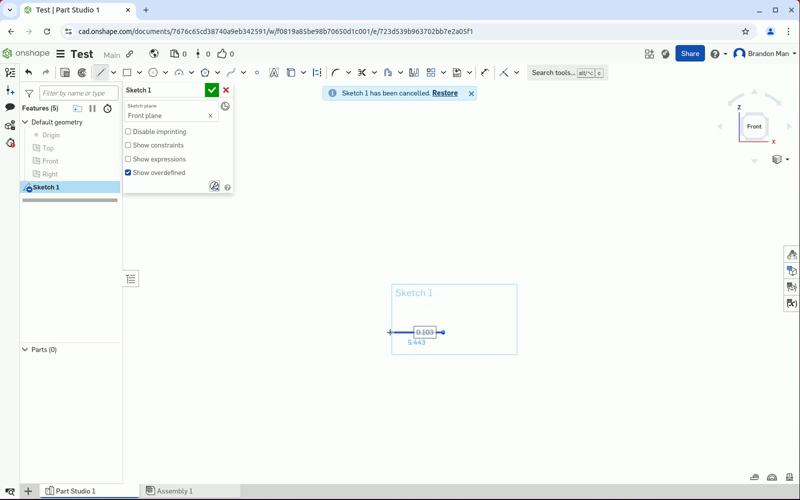
scroll(6)
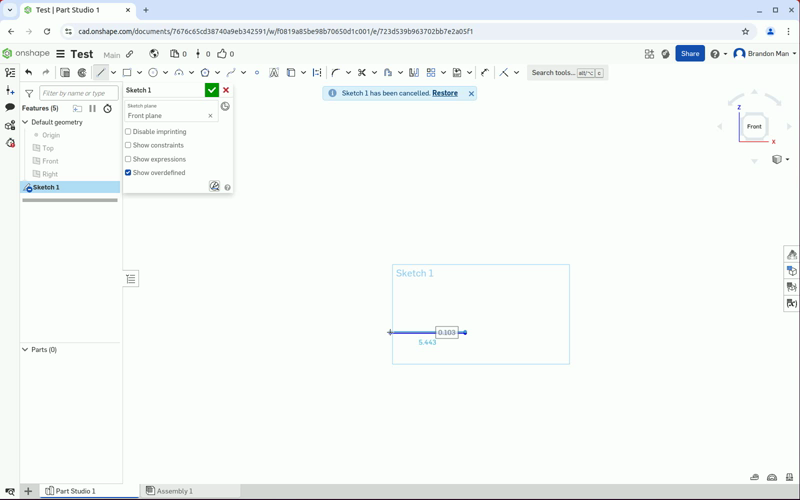
scroll(6)
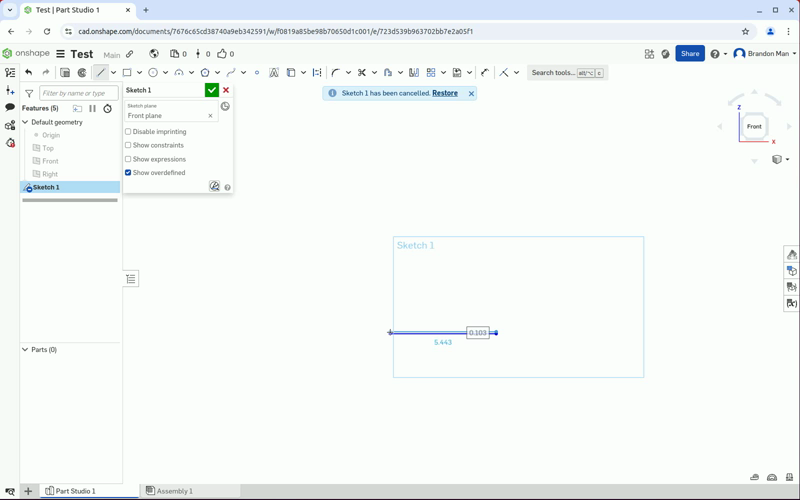
scroll(6)
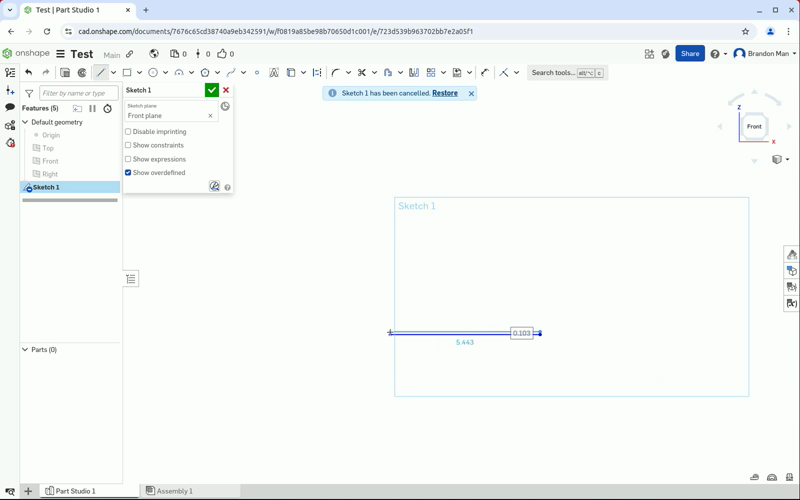
scroll(6)
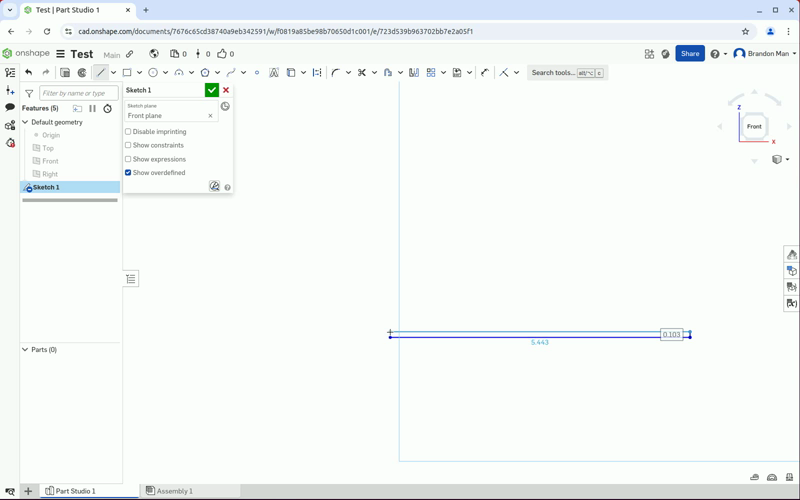
click(390, 331)
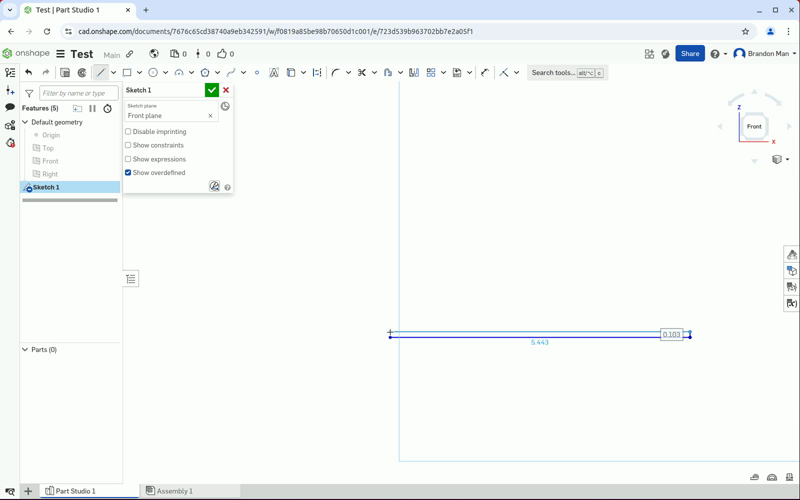
scroll(-6)
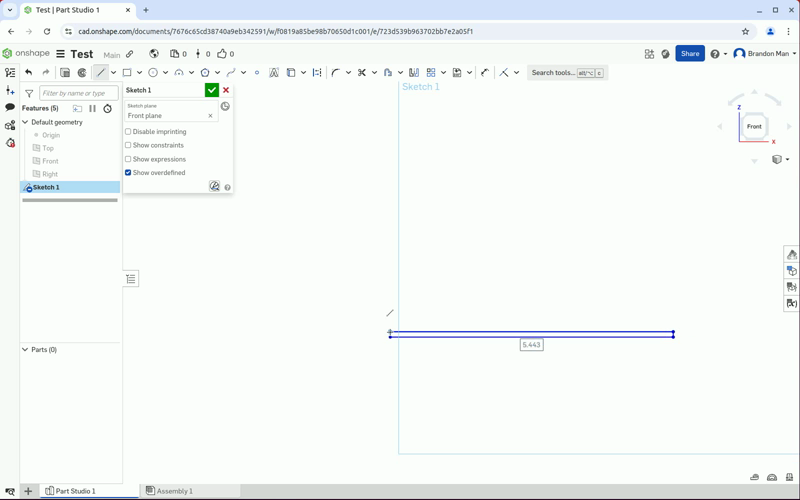
scroll(-6)
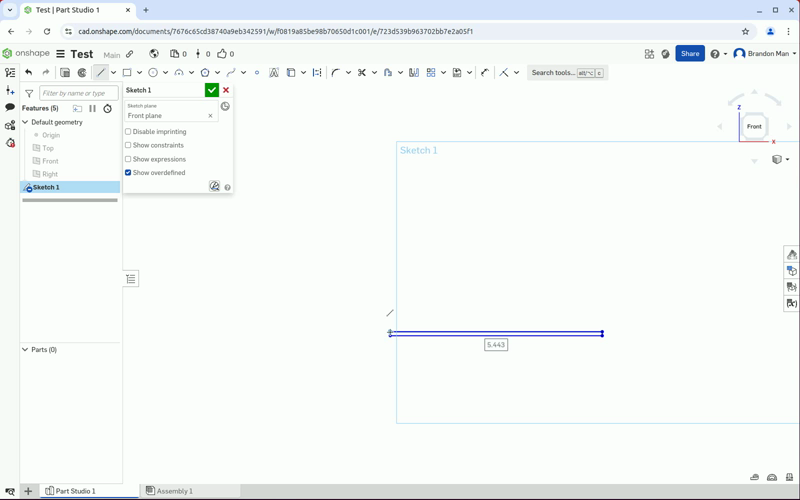
scroll(-6)
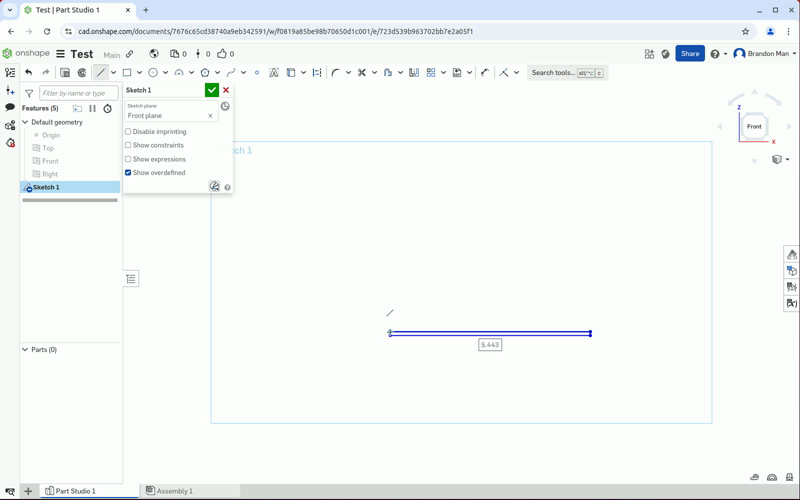
scroll(-6)
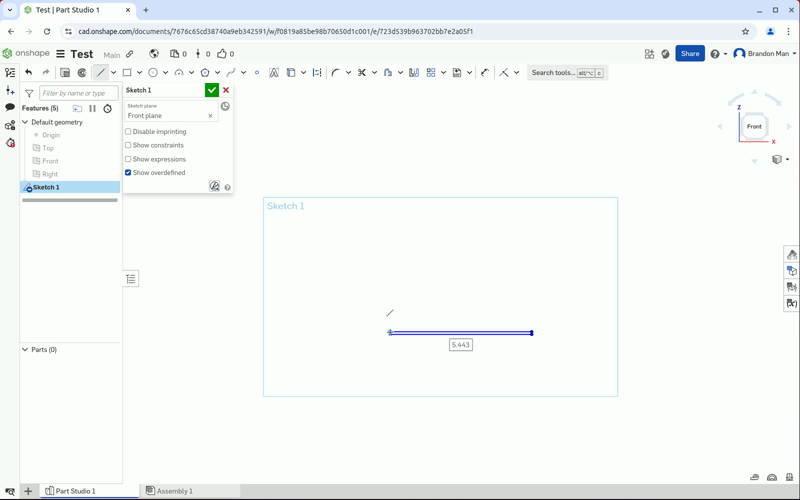
scroll(-6)
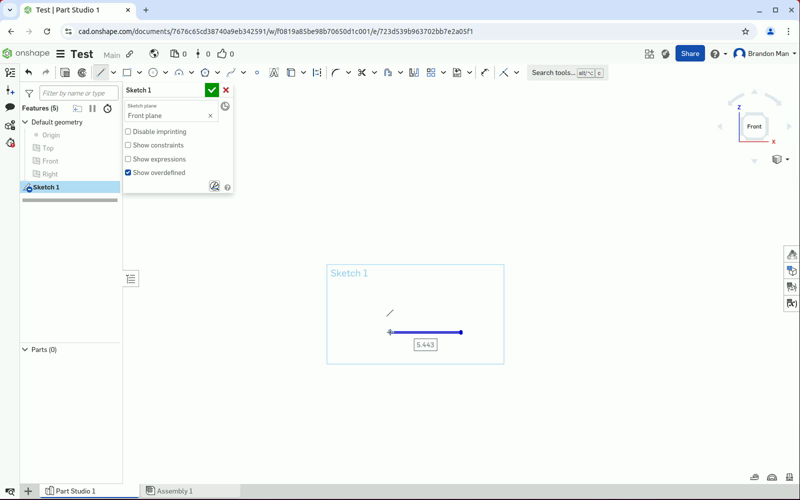
scroll(-6)
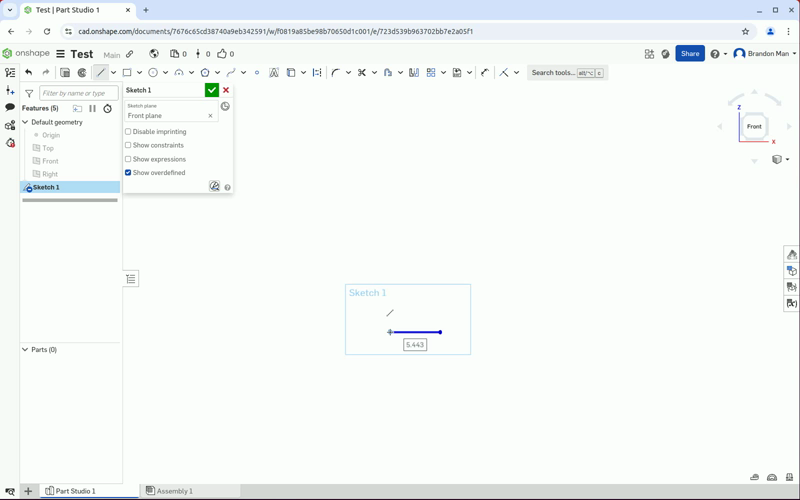
scroll(-6)
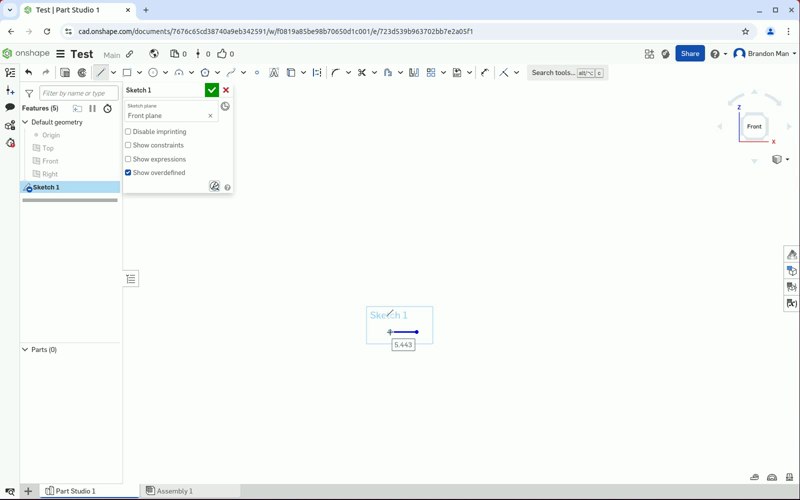
key_up(shift)
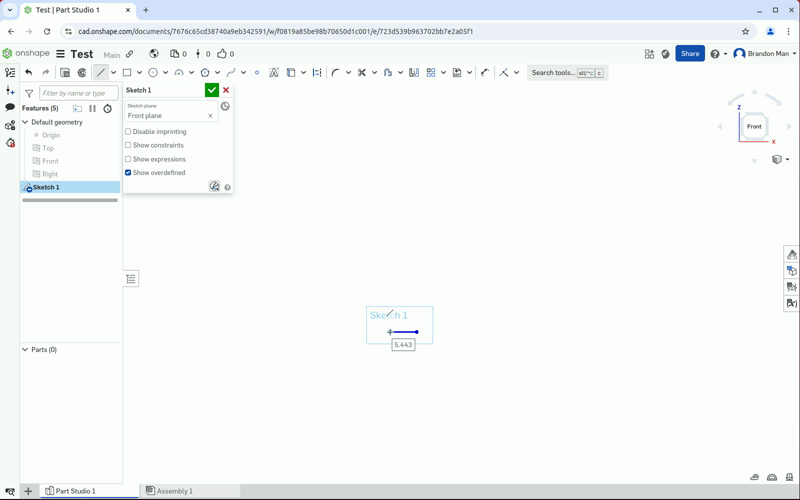
mouse_move(420, 331)
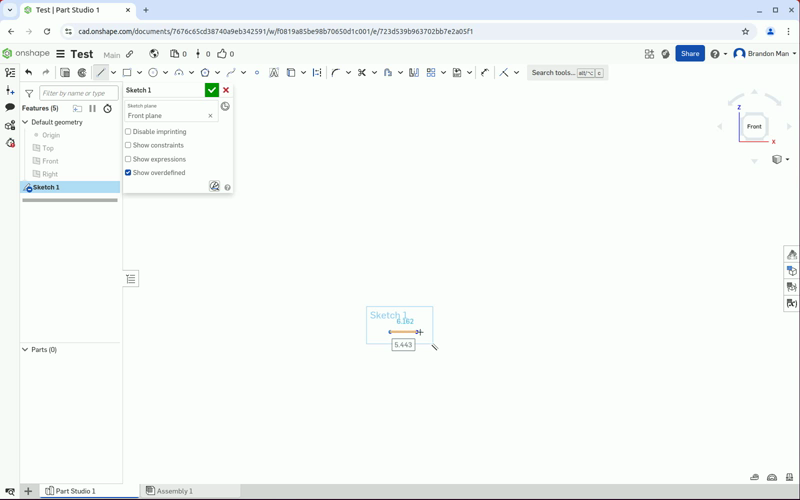
key_down(shift)
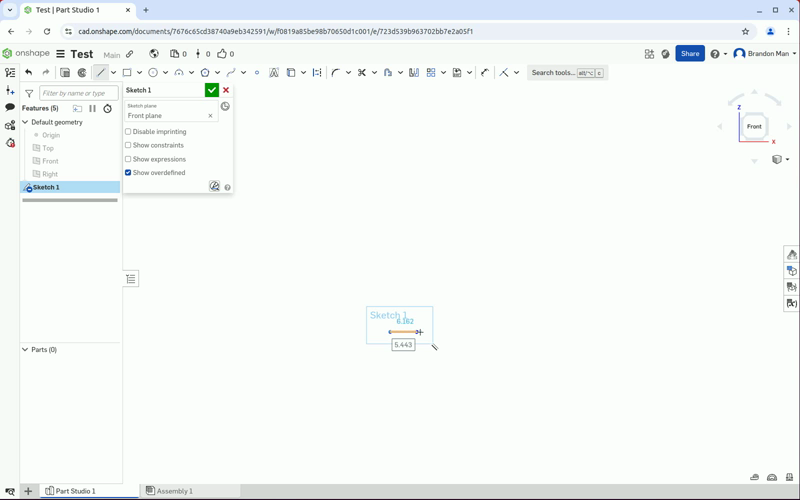
mouse_move(390, 332)
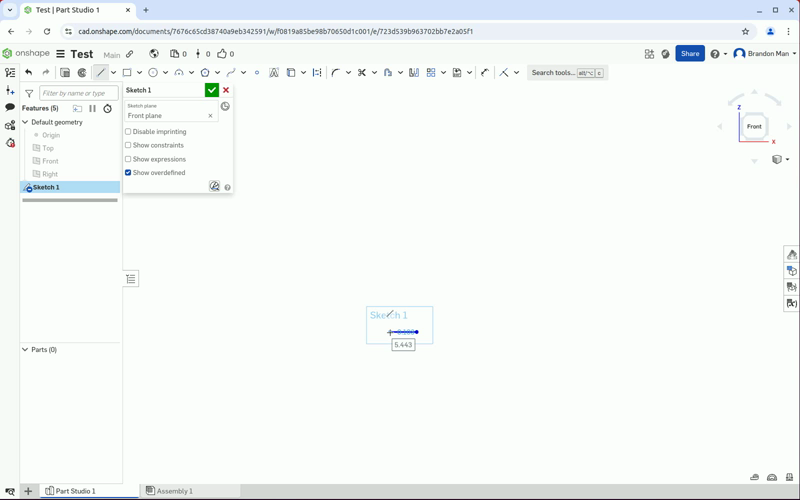
scroll(6)
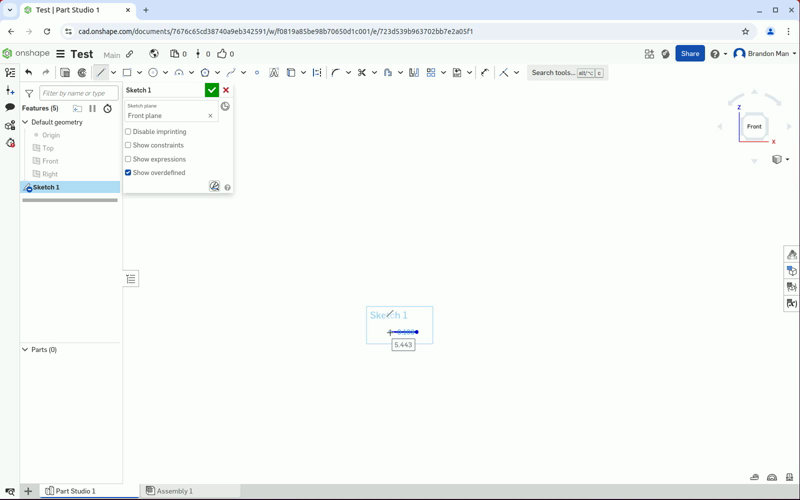
scroll(6)
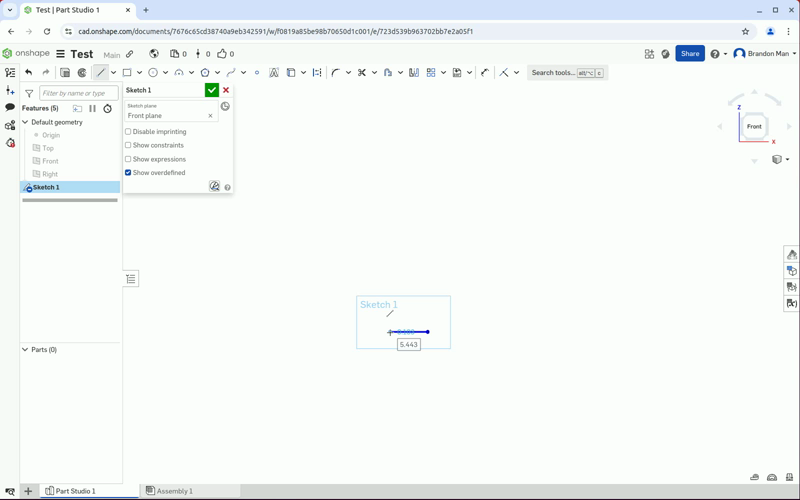
scroll(6)
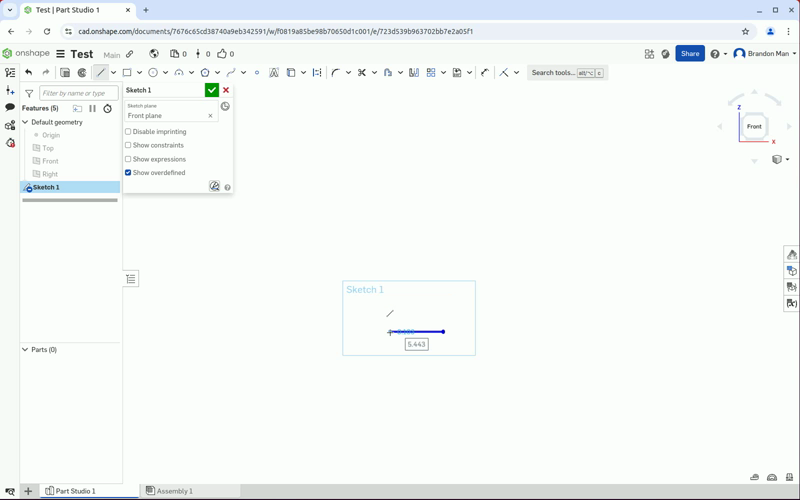
scroll(6)
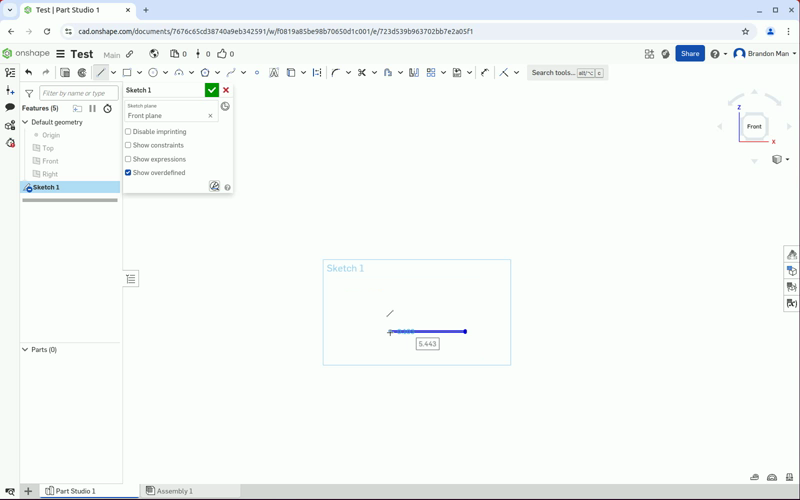
scroll(6)
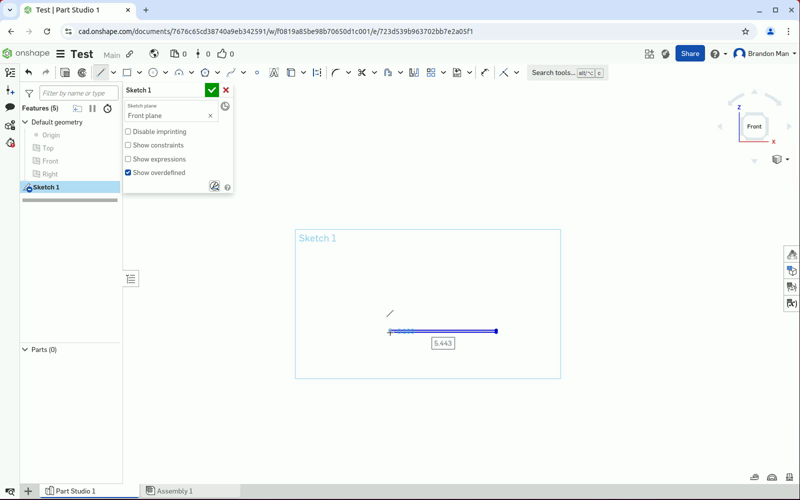
scroll(6)
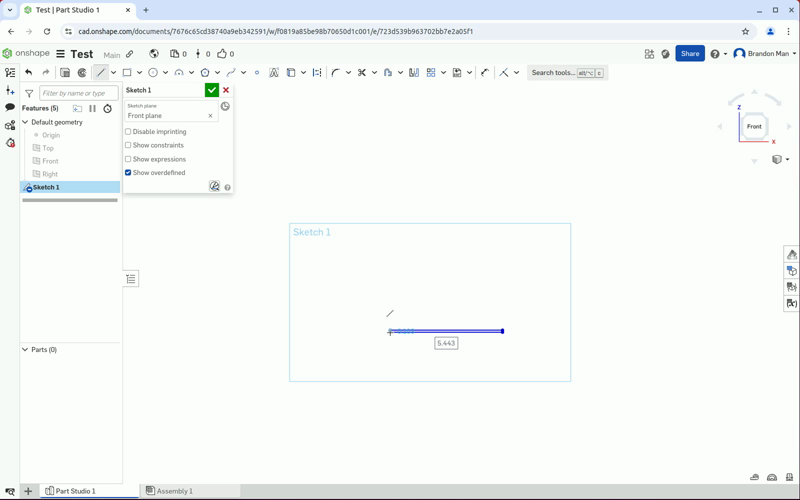
scroll(6)
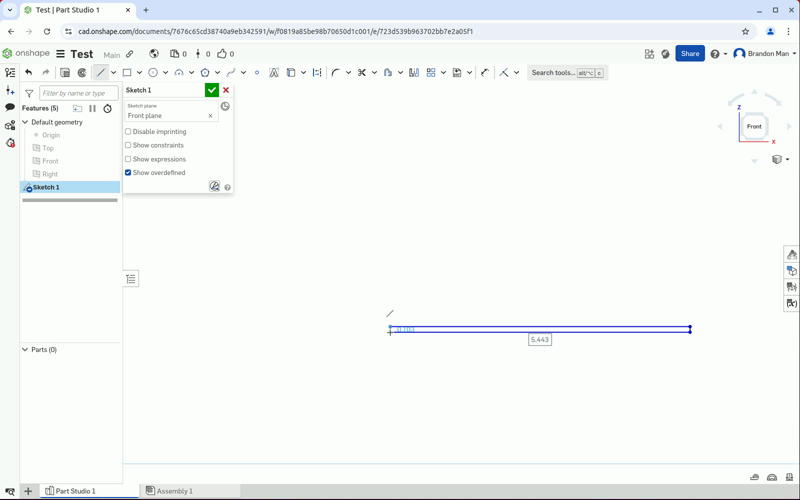
key_up(shift)
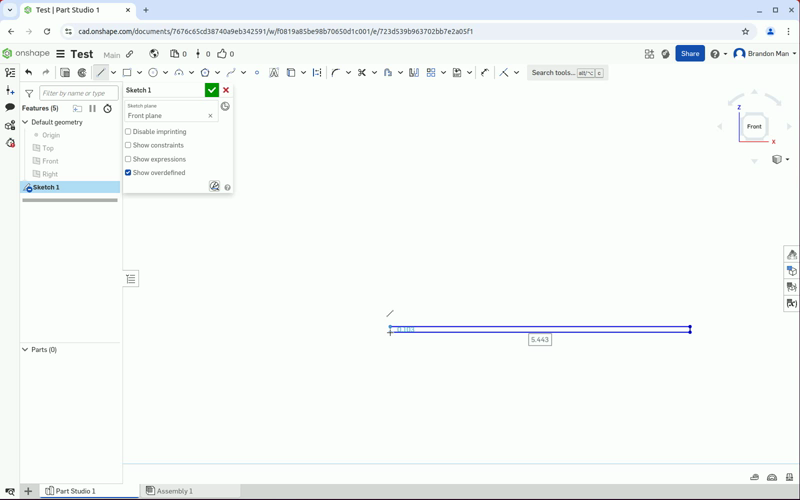
click(390, 332)
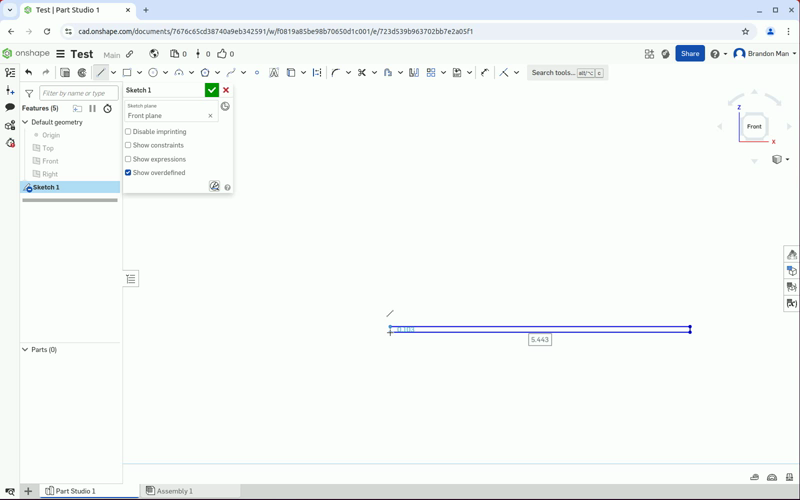
scroll(-6)
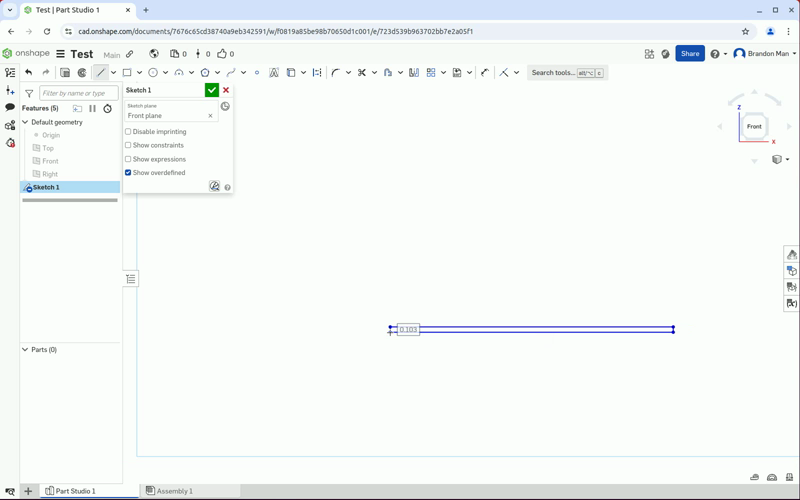
scroll(-6)
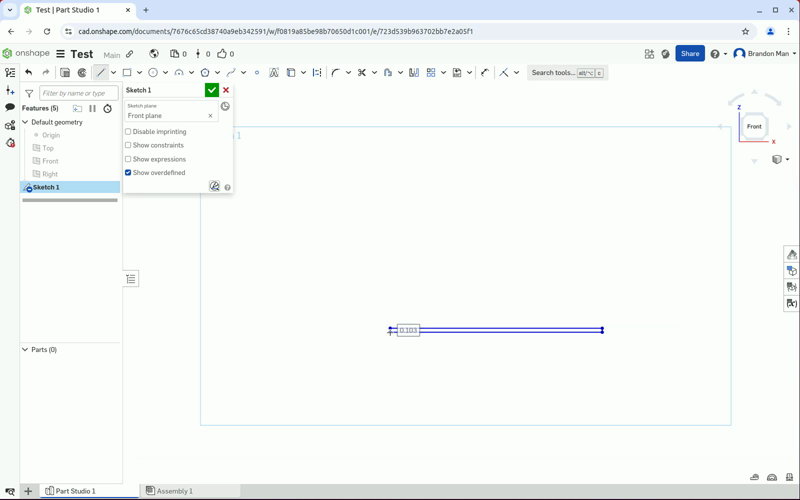
scroll(-6)
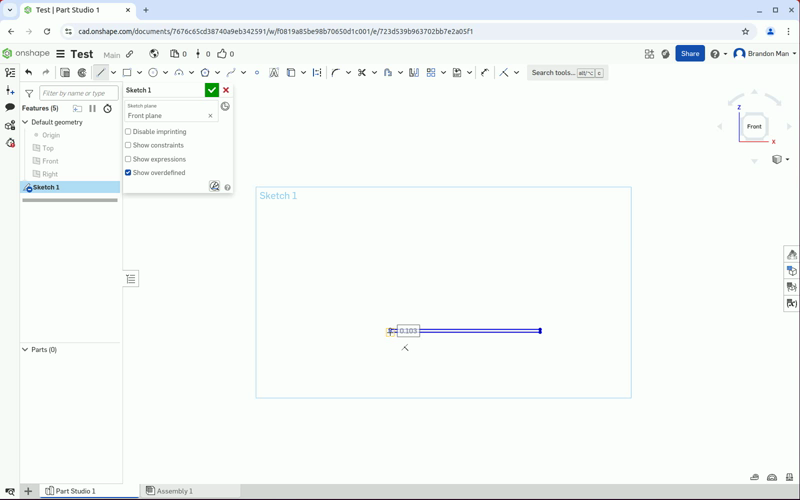
scroll(-6)
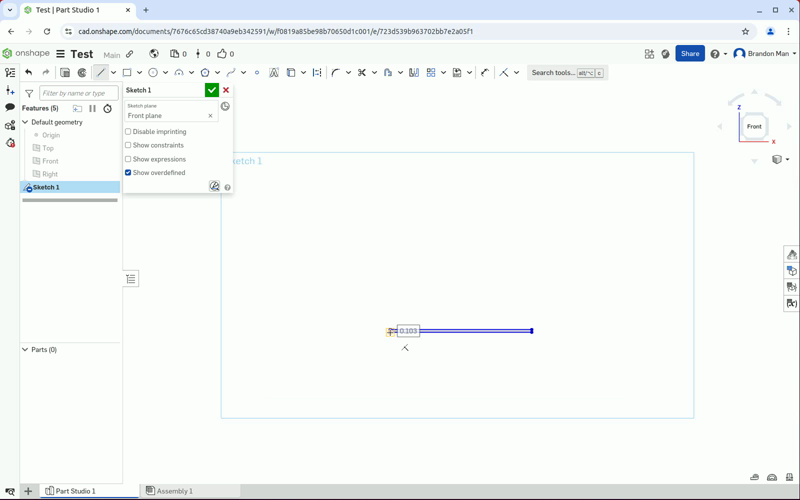
scroll(-6)
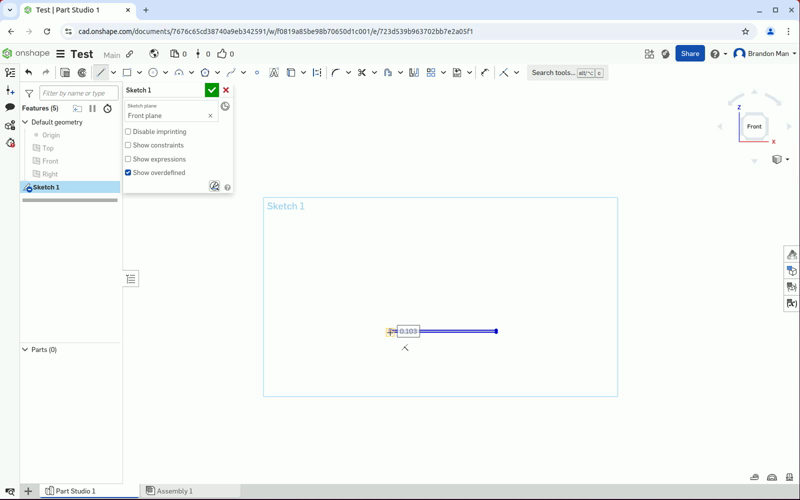
scroll(-6)
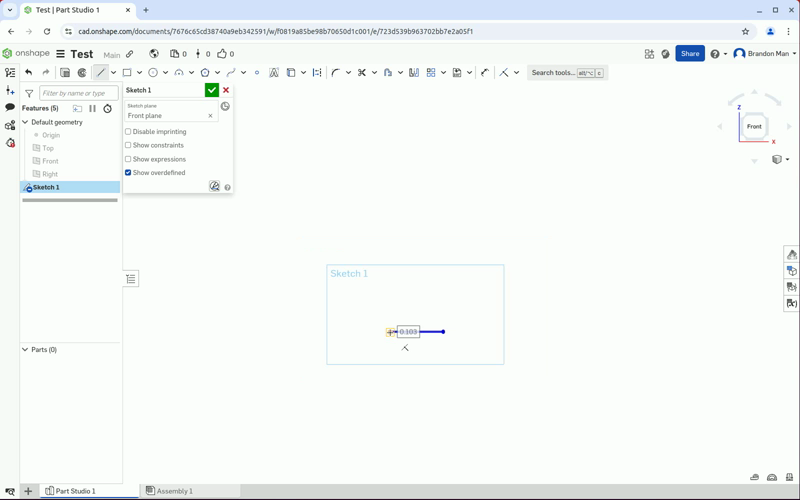
scroll(-6)
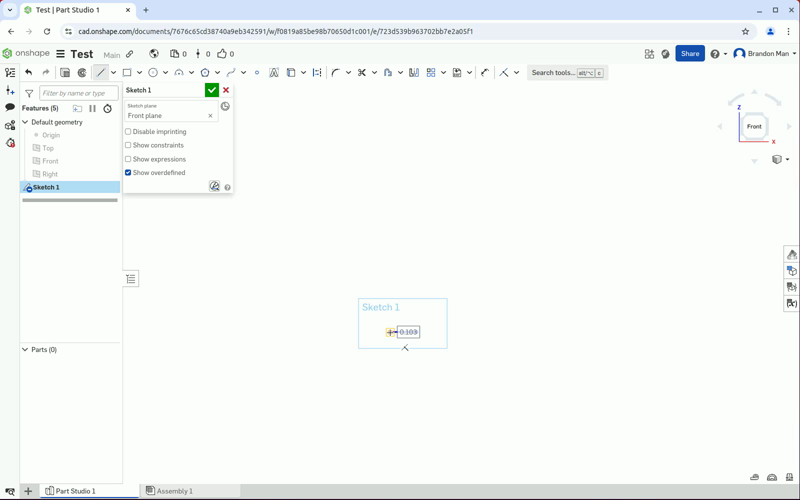
key(esc)
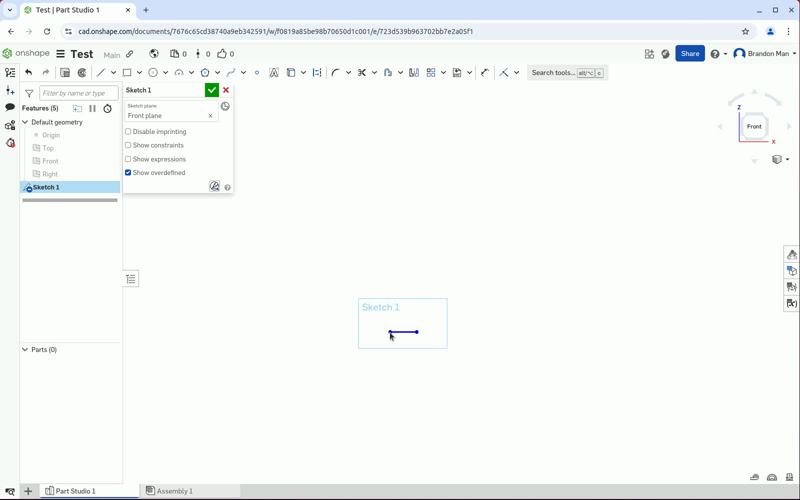
mouse_move(395, 331)
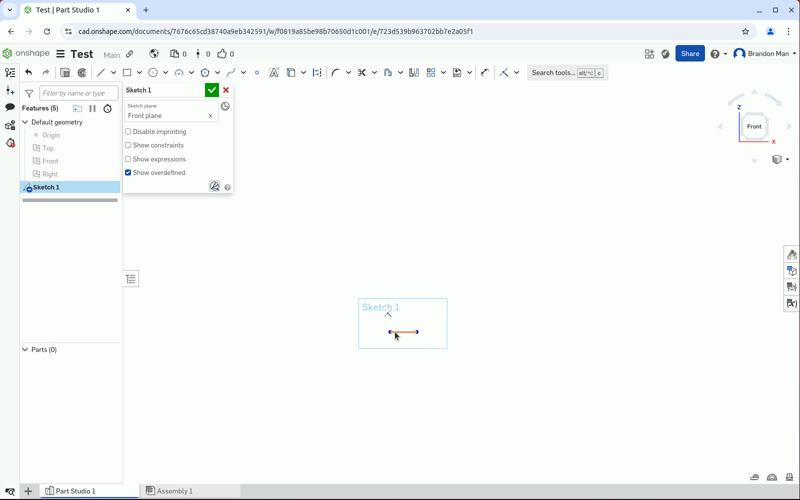
scroll(6)
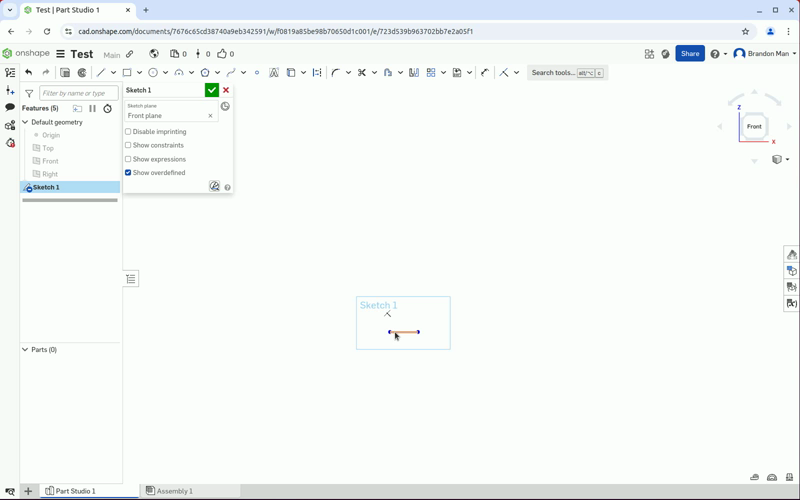
scroll(6)
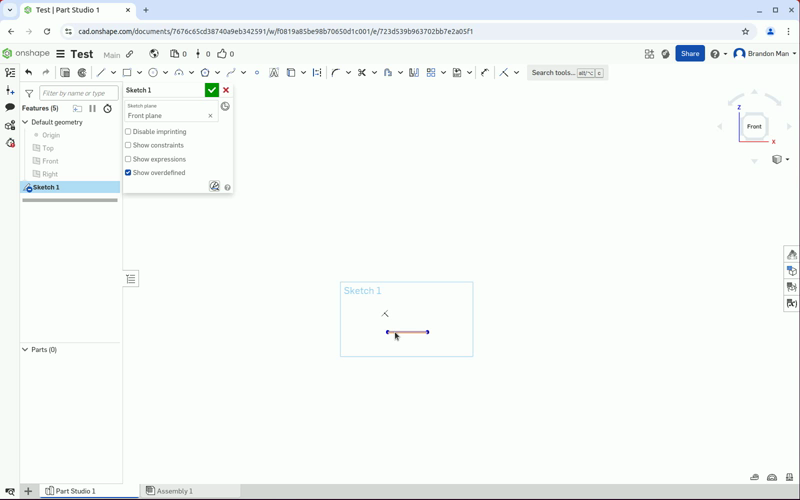
scroll(6)
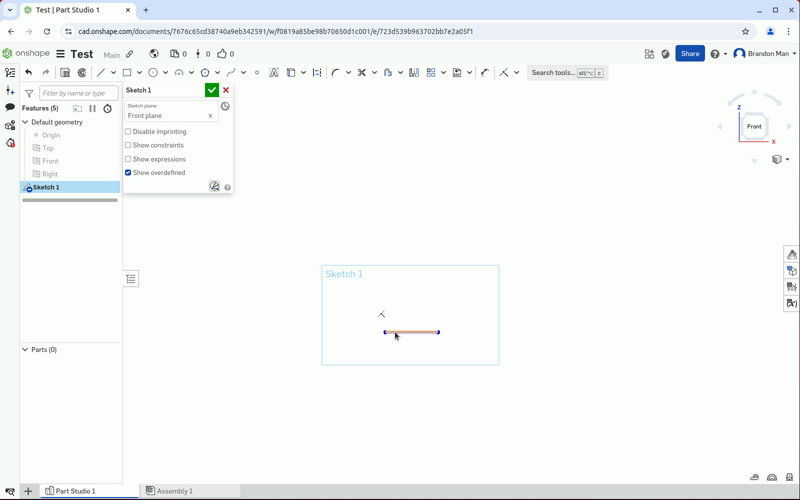
scroll(6)
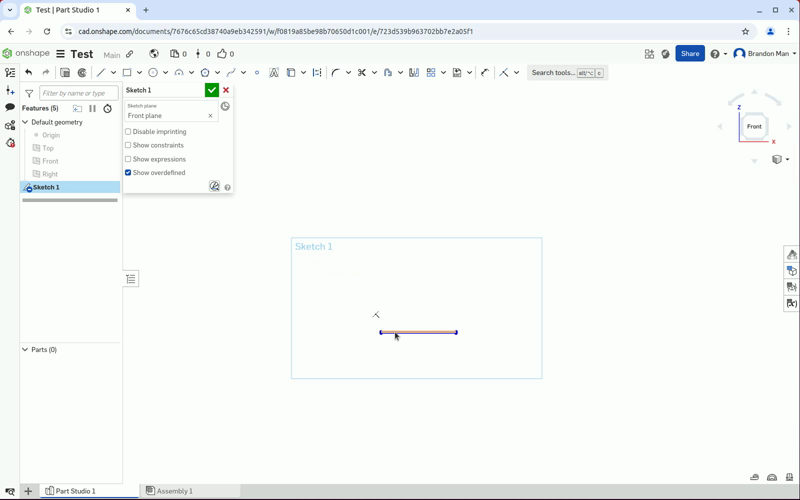
scroll(6)
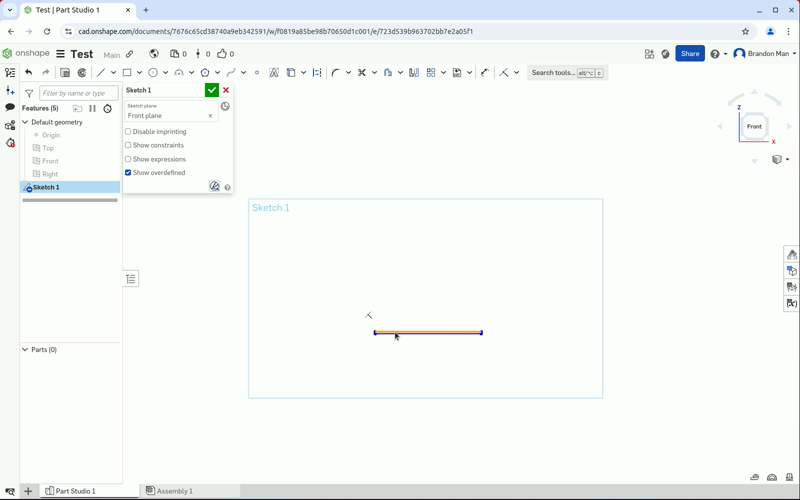
scroll(6)
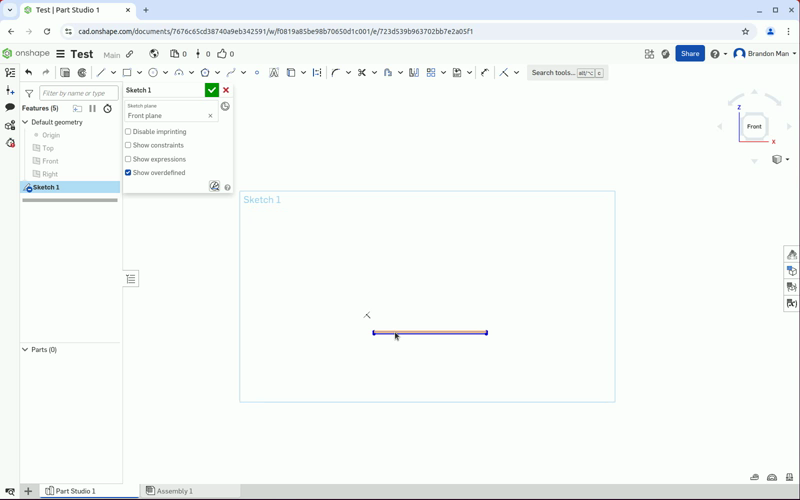
scroll(6)
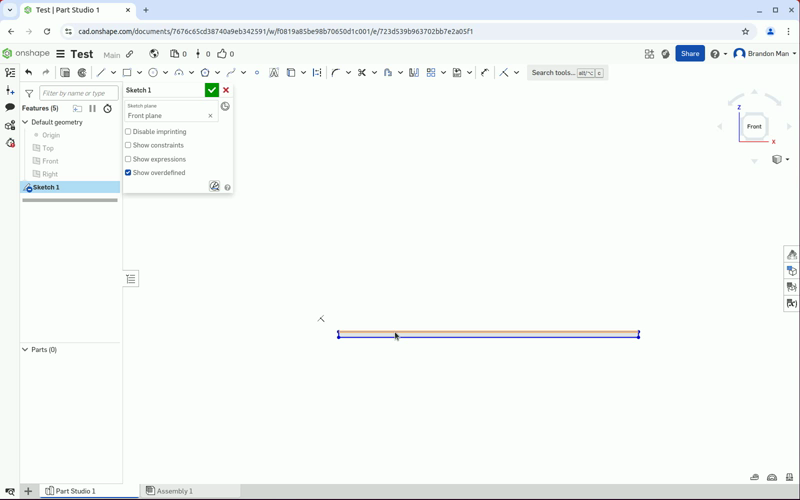
click(395, 331)
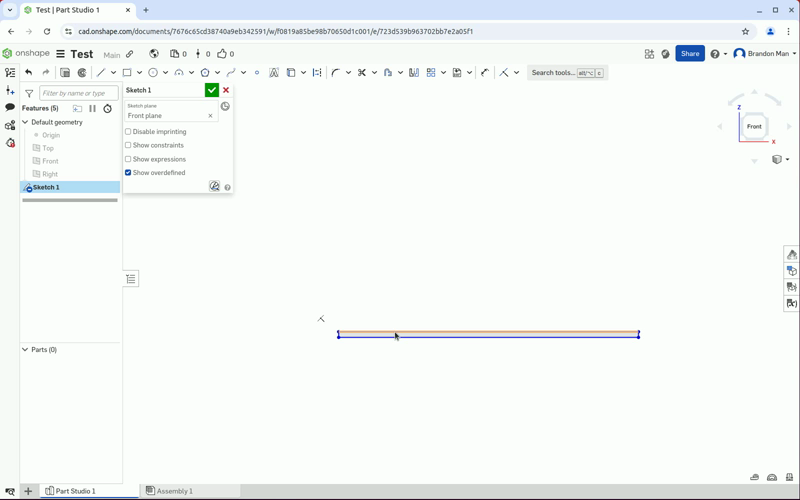
scroll(-6)
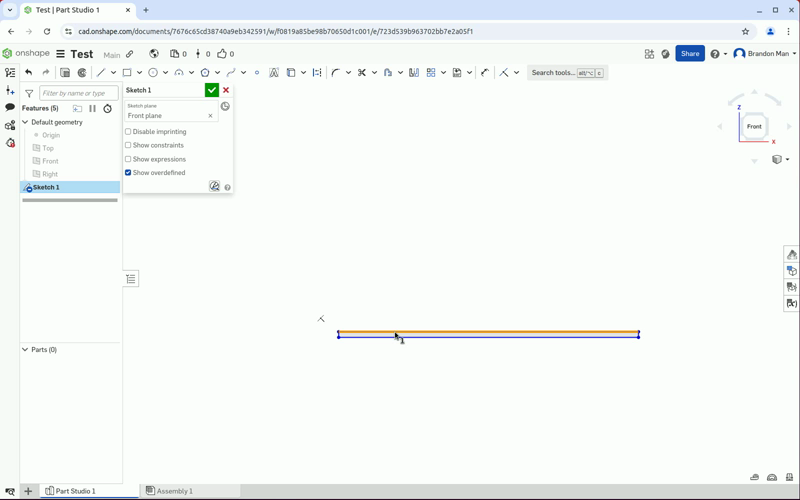
scroll(-6)
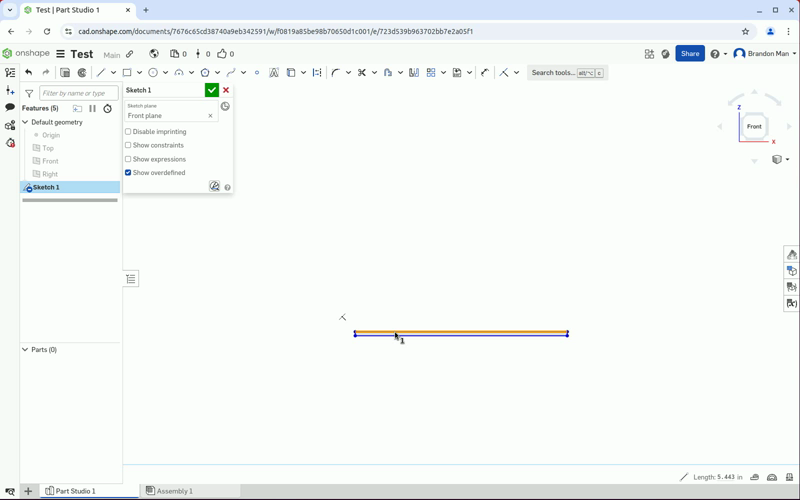
scroll(-6)
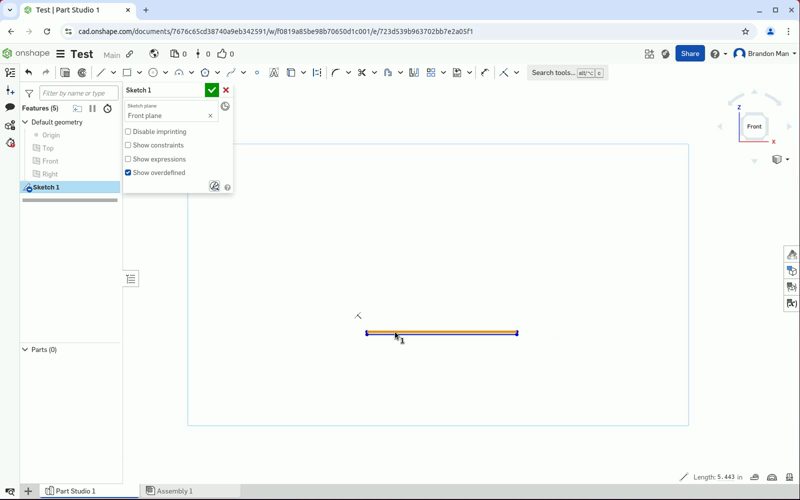
scroll(-6)
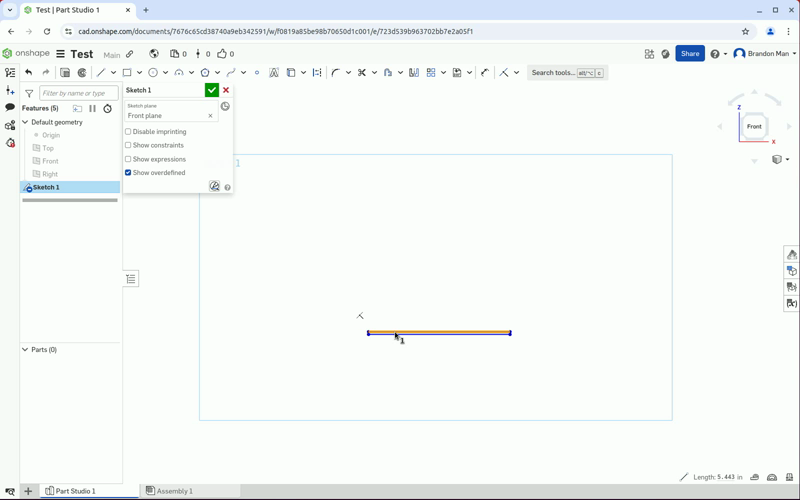
scroll(-6)
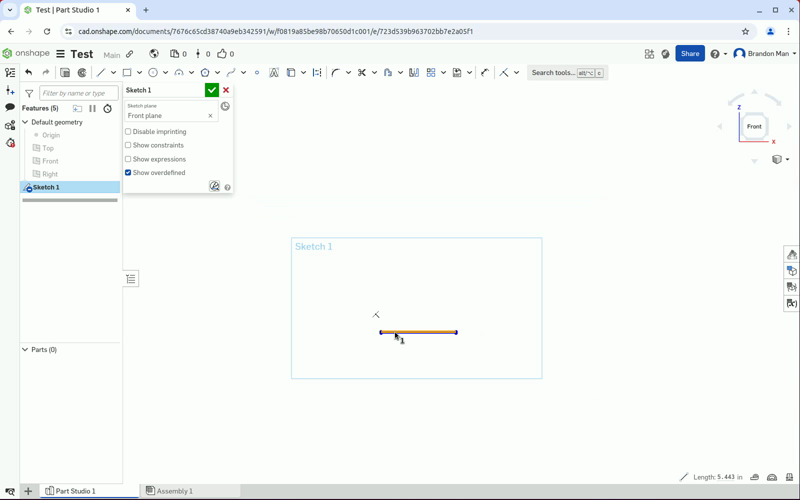
scroll(-6)
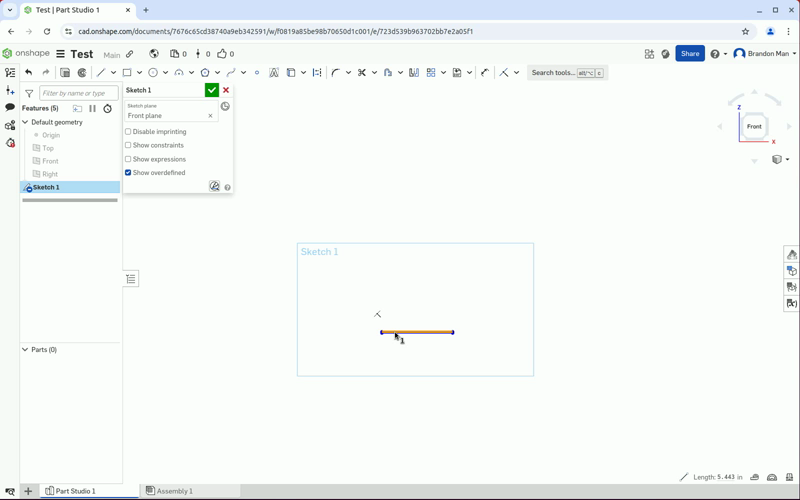
scroll(-6)
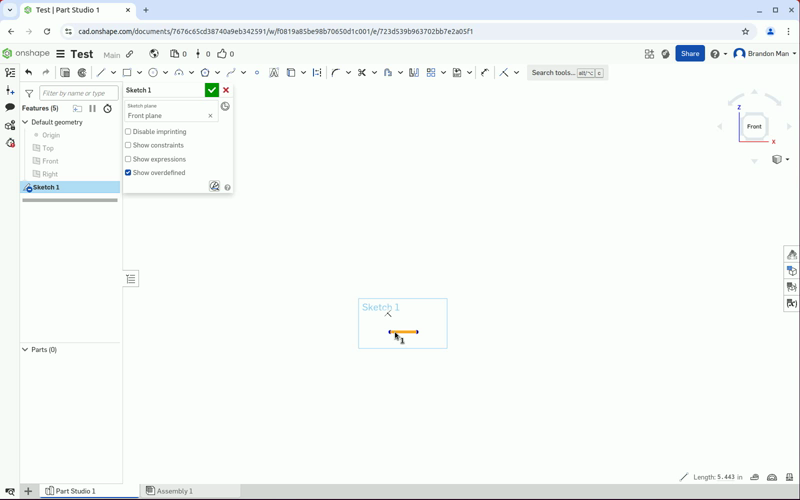
mouse_move(73, 352)
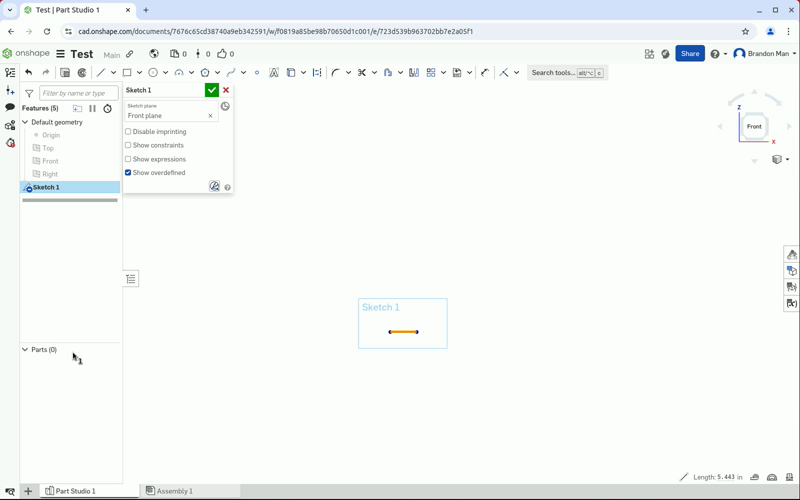
key(shift+y)
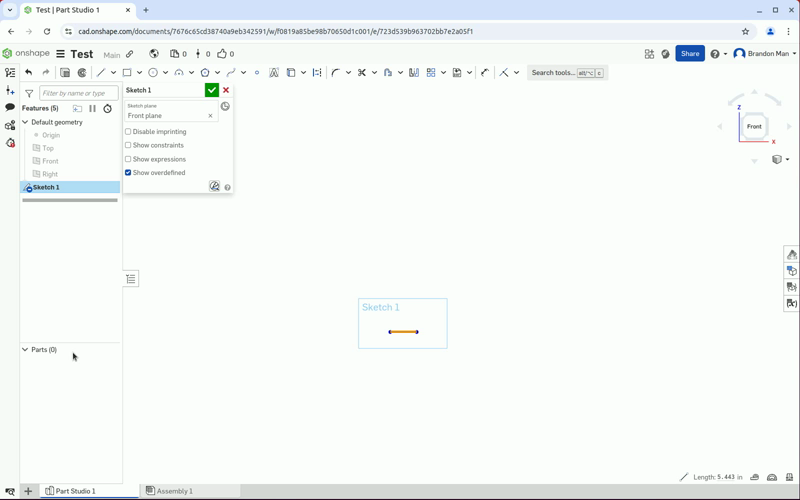
key(shift+e)
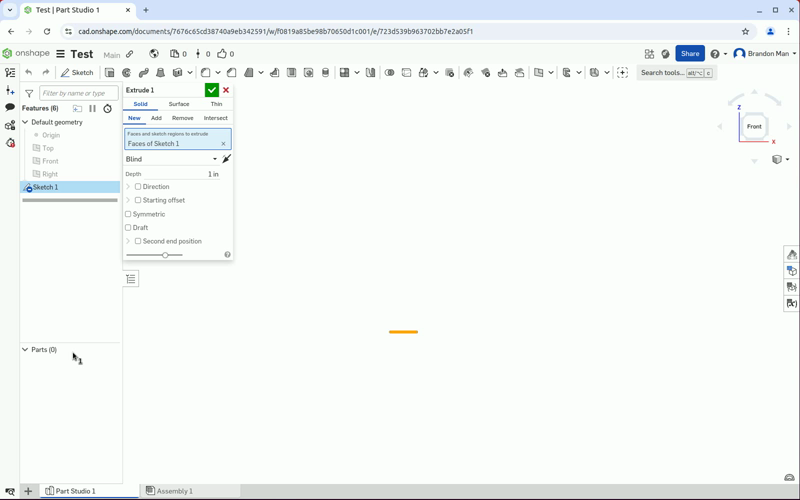
mouse_move(143, 106)
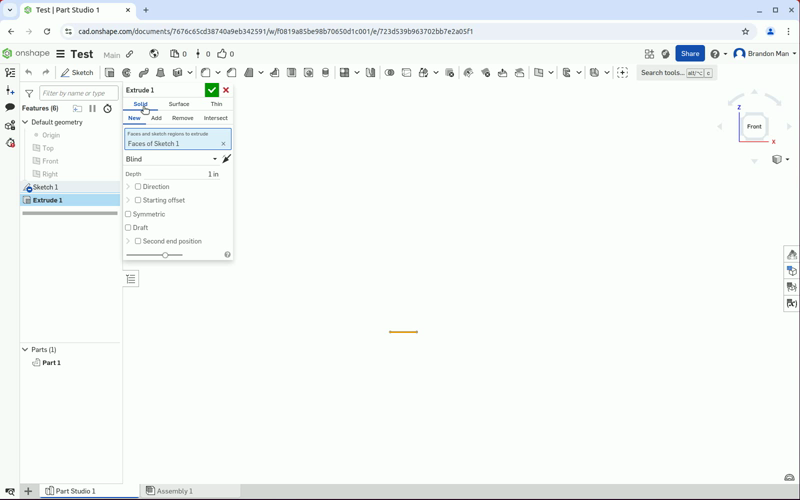
click(143, 106)
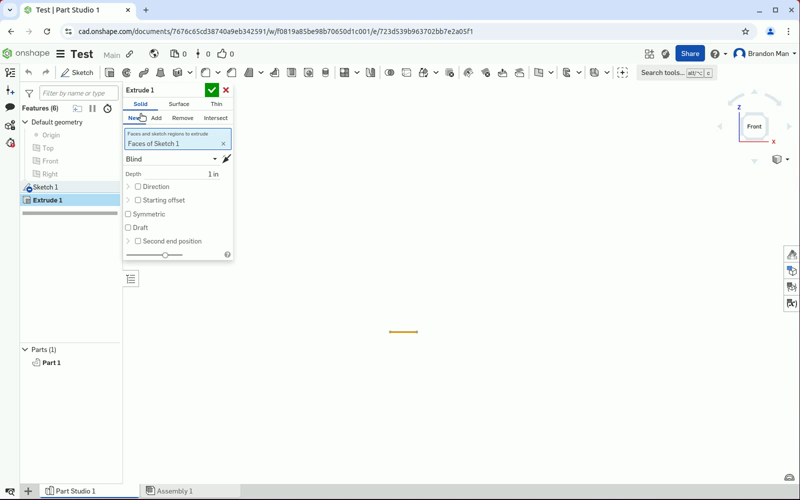
mouse_move(137, 120)
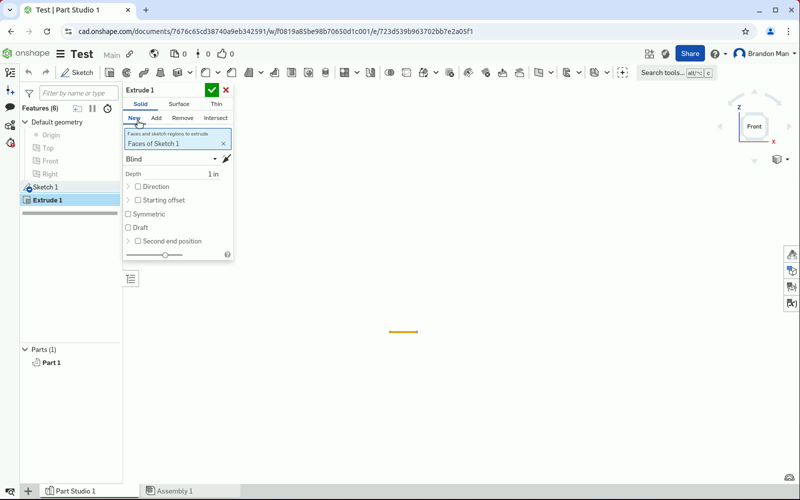
click(137, 120)
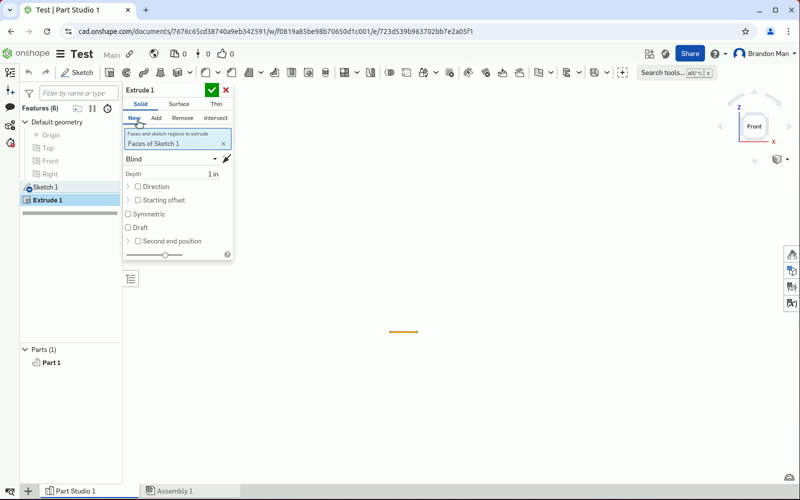
key(tab, 4)
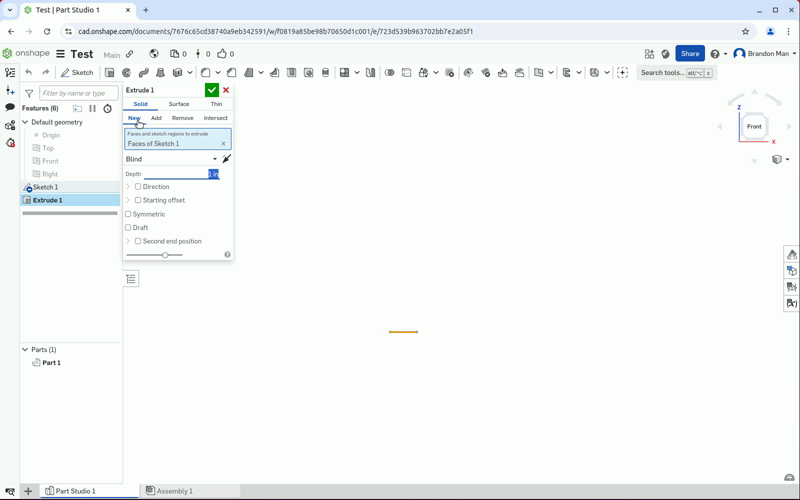
text(21.664)
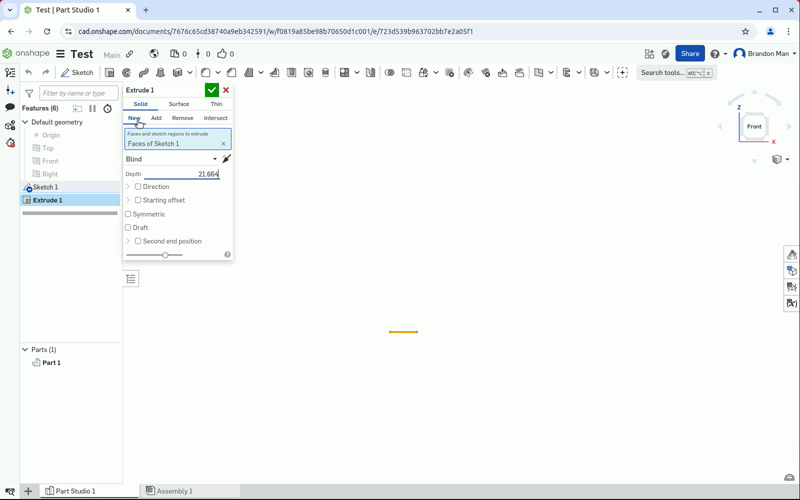
key(enter)
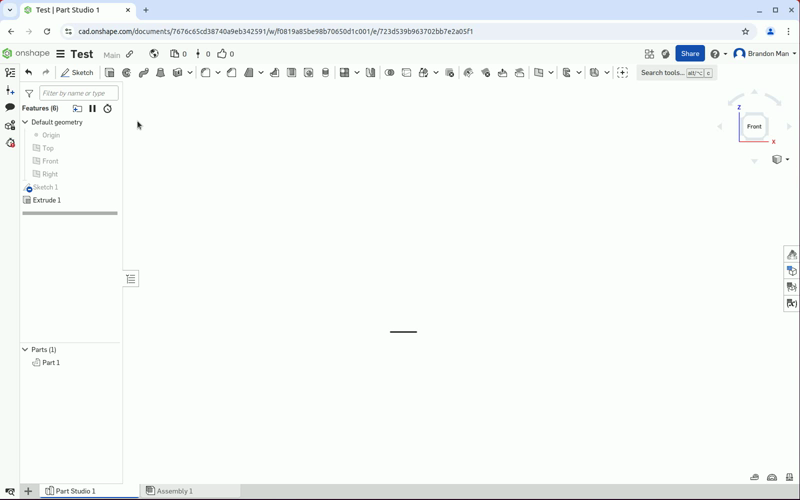
key(shift+h)
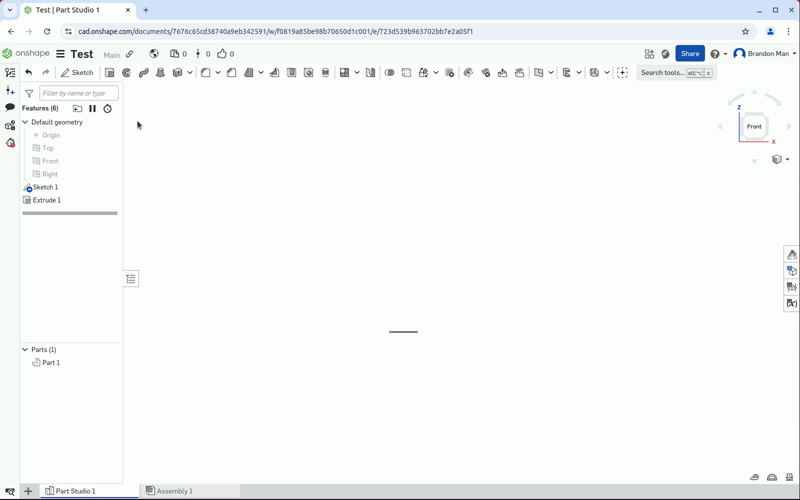
key(shift+h)
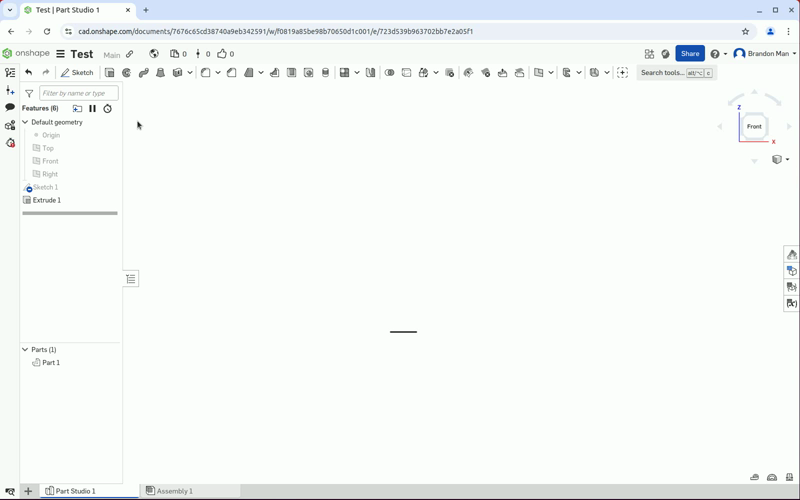
mouse_move(73, 189)
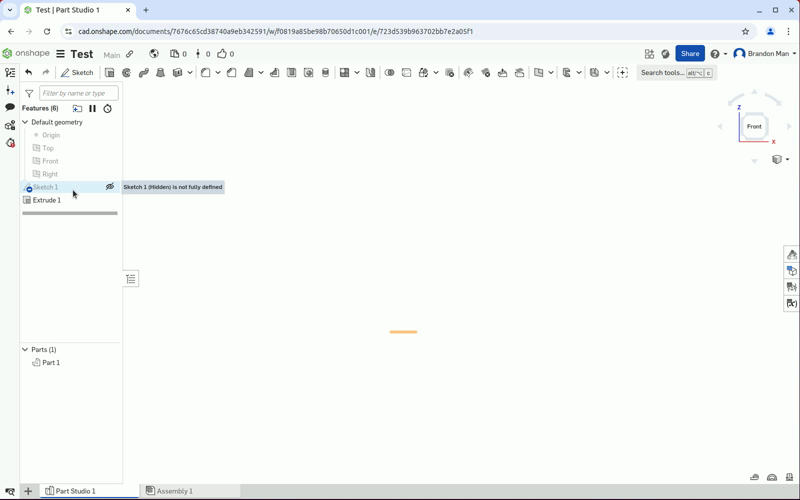
click(73, 189)
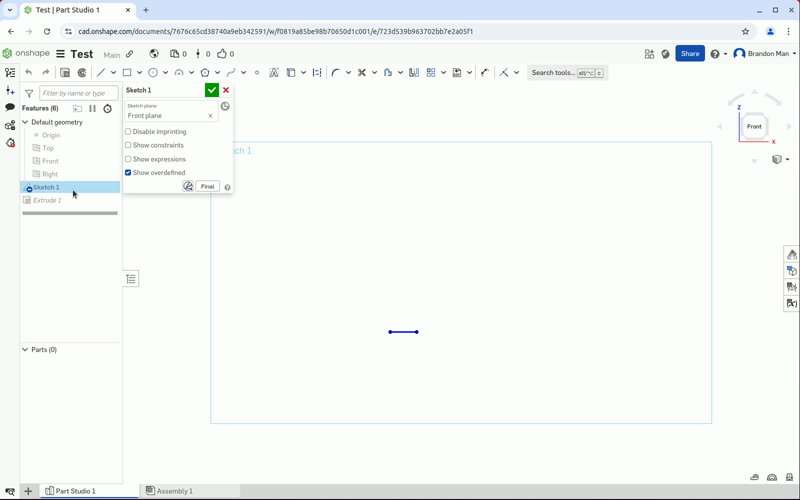
mouse_move(229, 92)
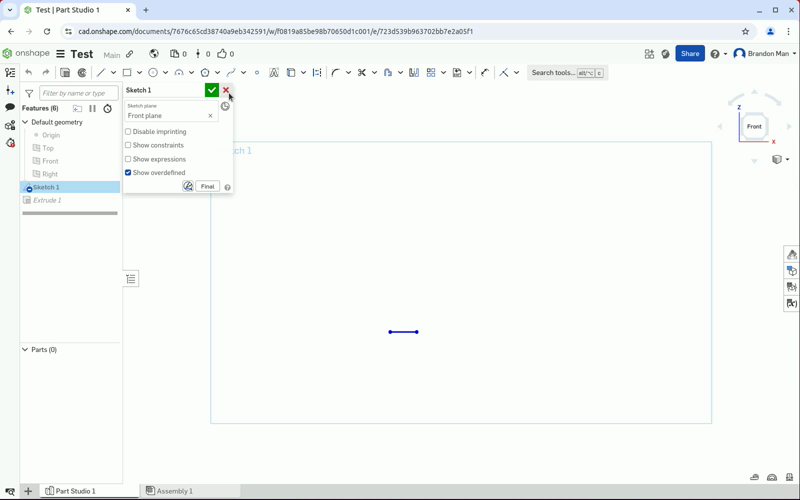
click(229, 92)
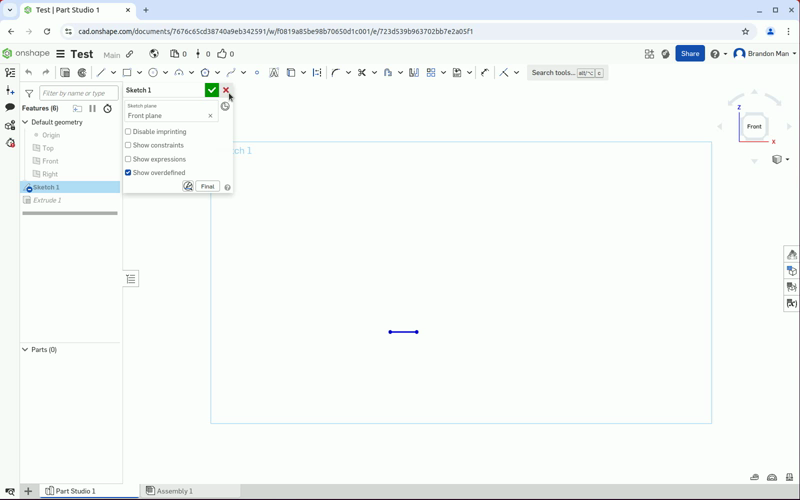
key(shift+s)
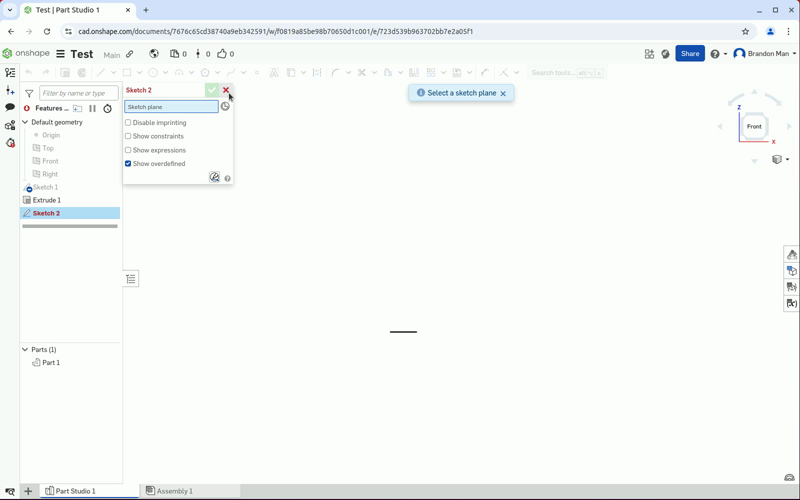
mouse_move(73, 163)
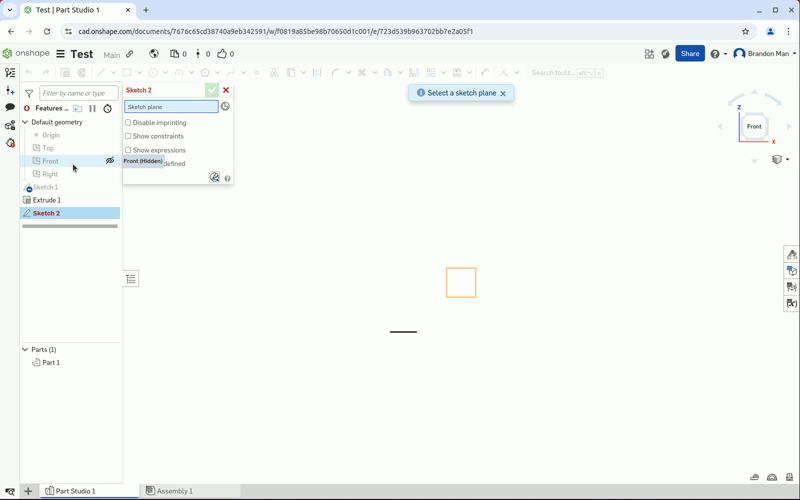
click(73, 163)
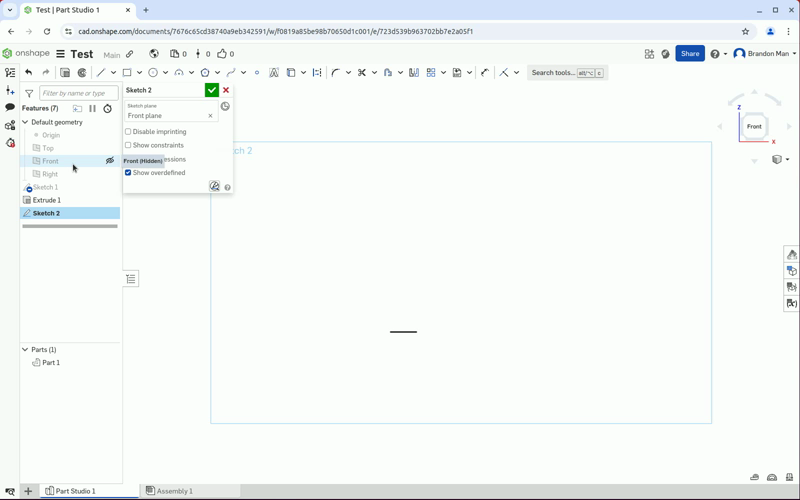
mouse_move(73, 352)
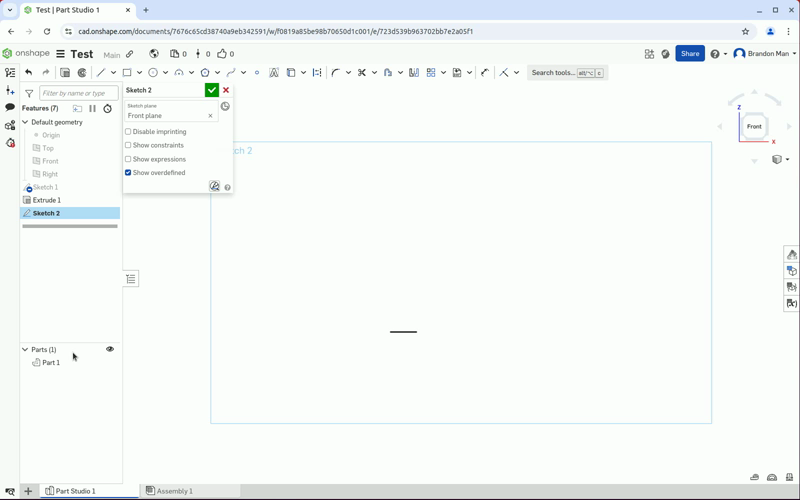
key(y)
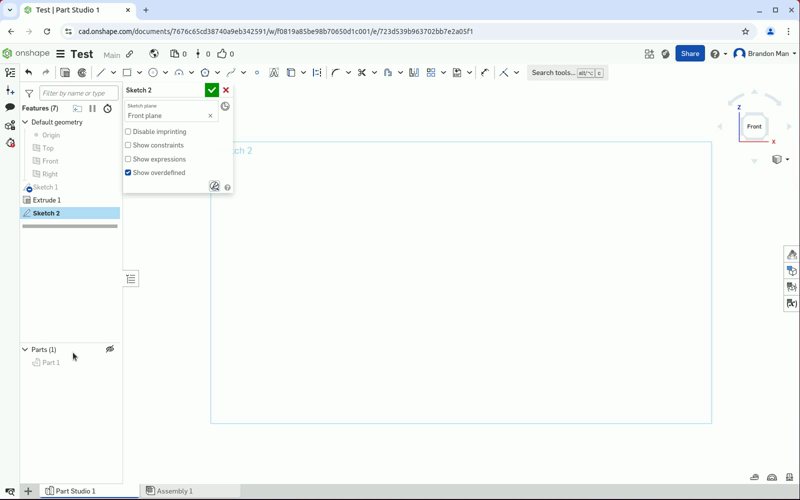
key(l)
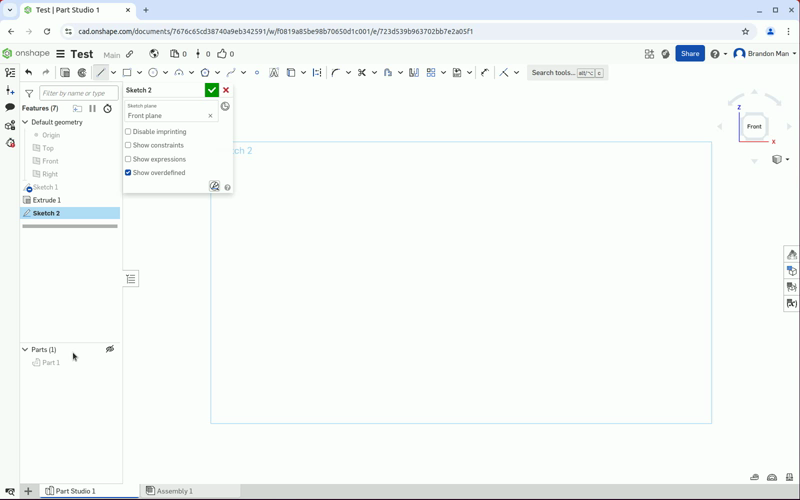
key_down(shift)
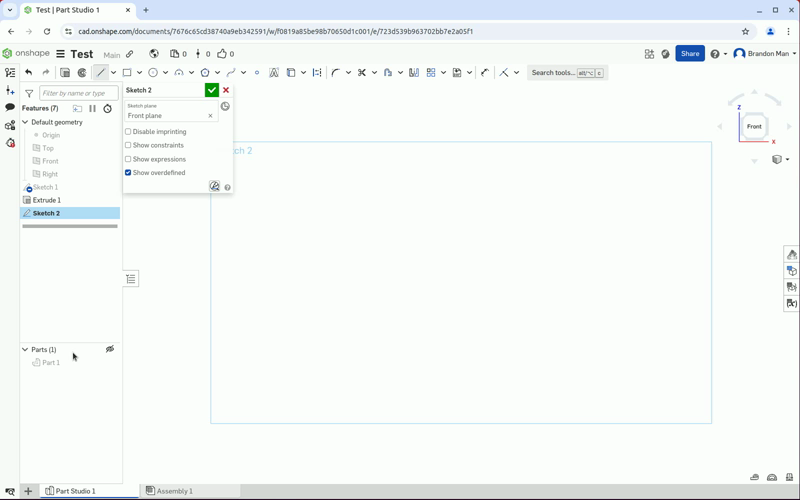
mouse_move(416, 332)
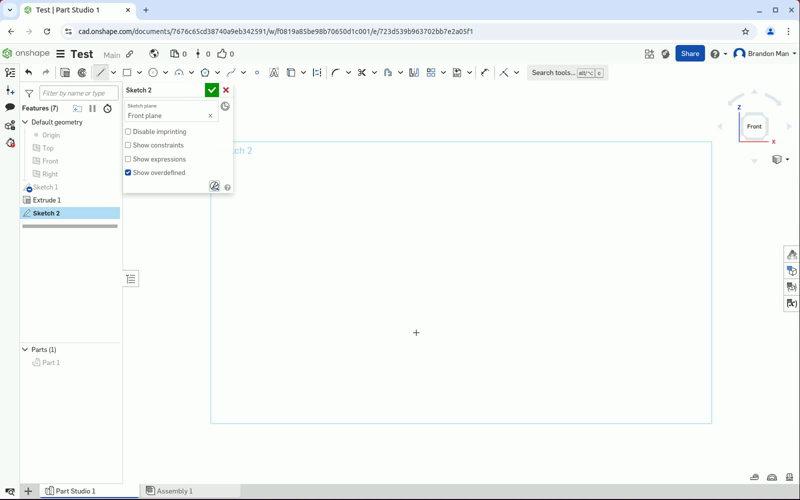
click(416, 332)
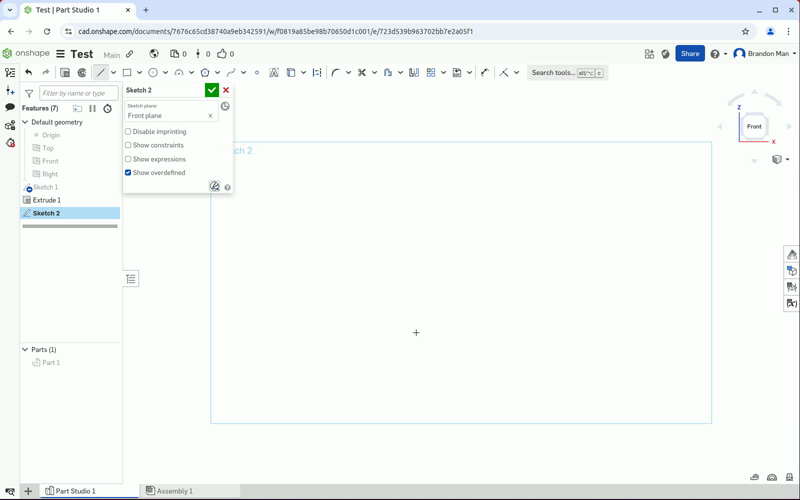
key_up(shift)
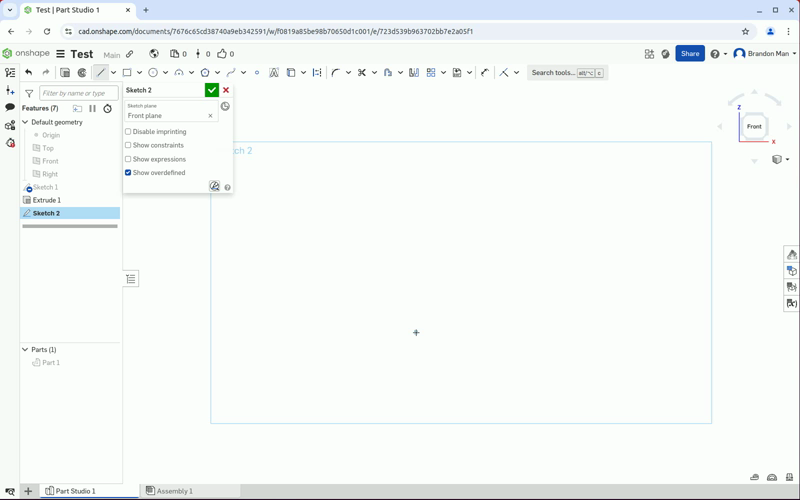
key_down(shift)
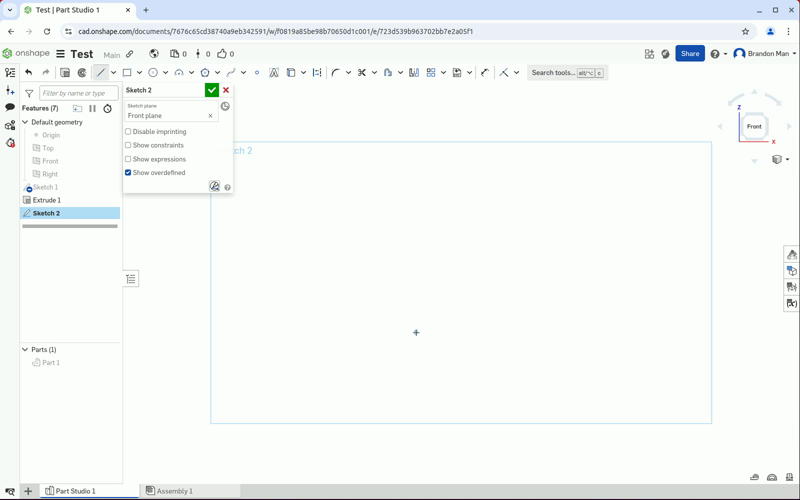
mouse_move(446, 332)
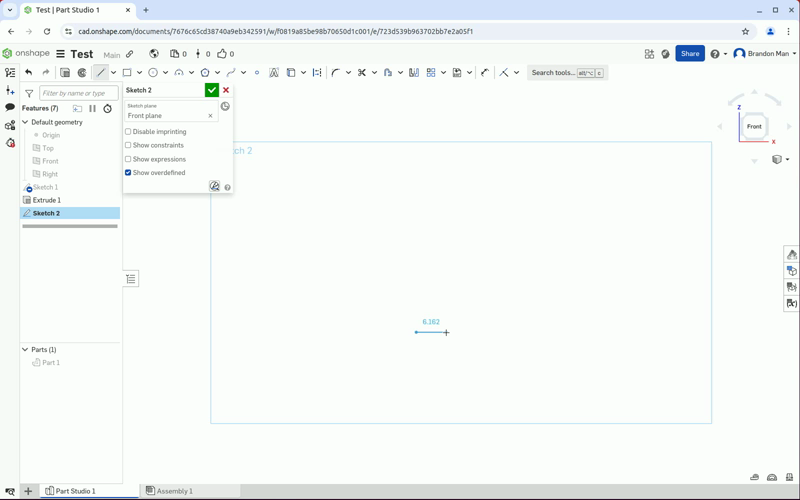
mouse_move(417, 332)
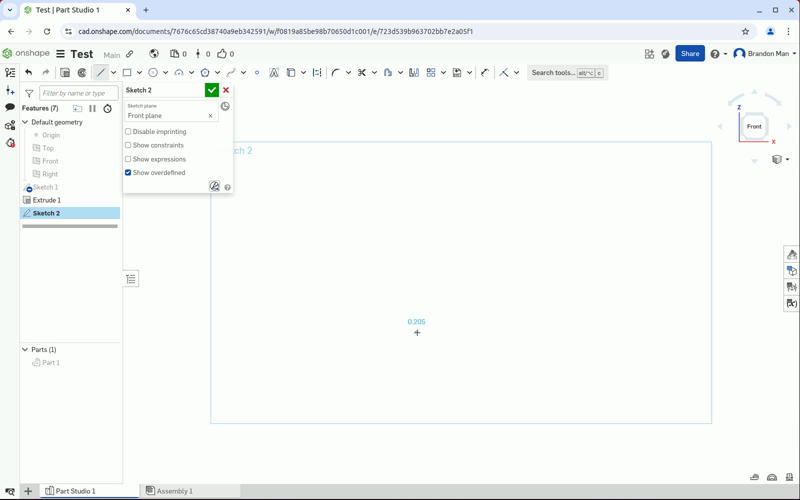
scroll(6)
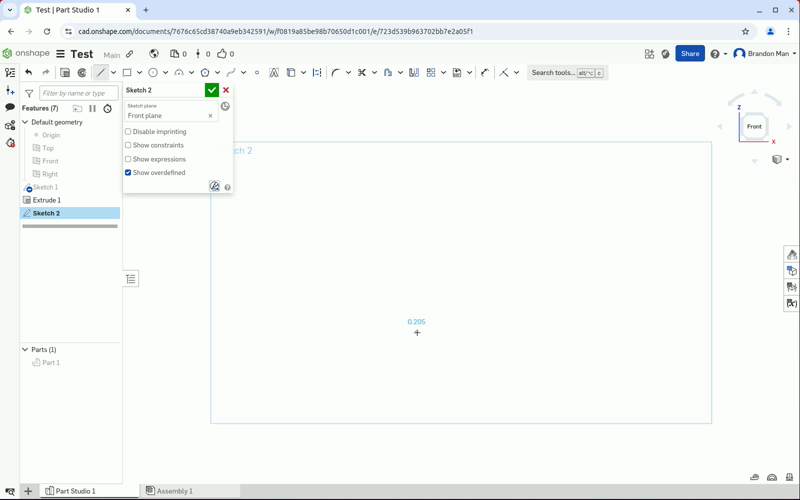
scroll(6)
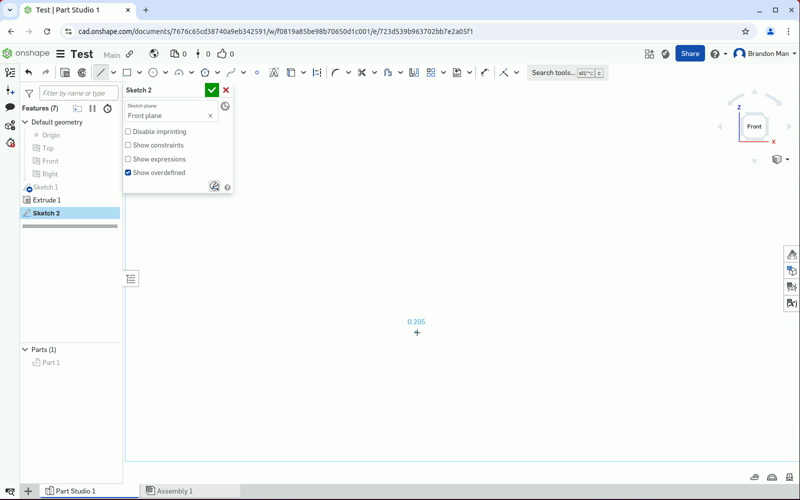
scroll(6)
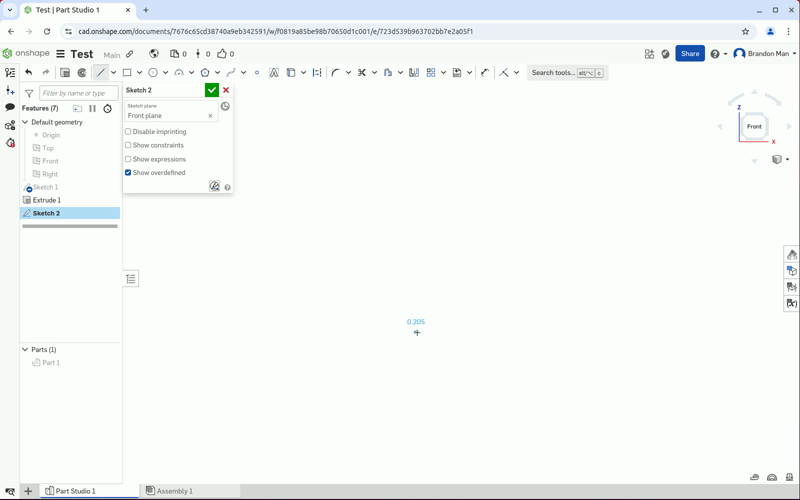
scroll(6)
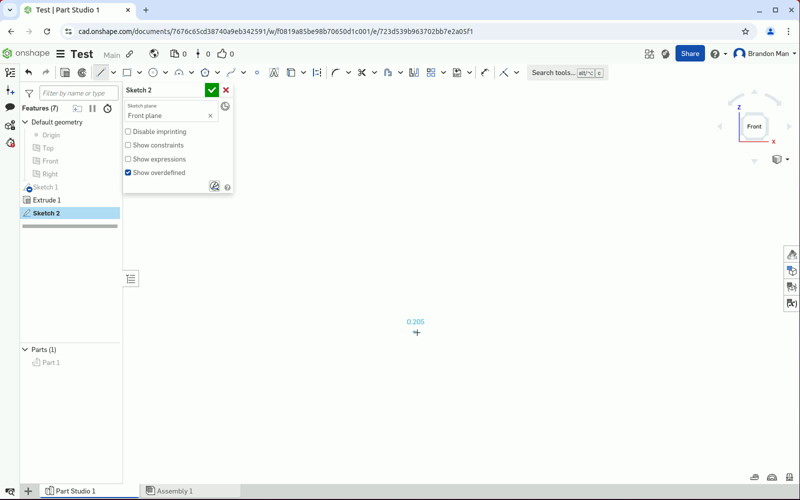
scroll(6)
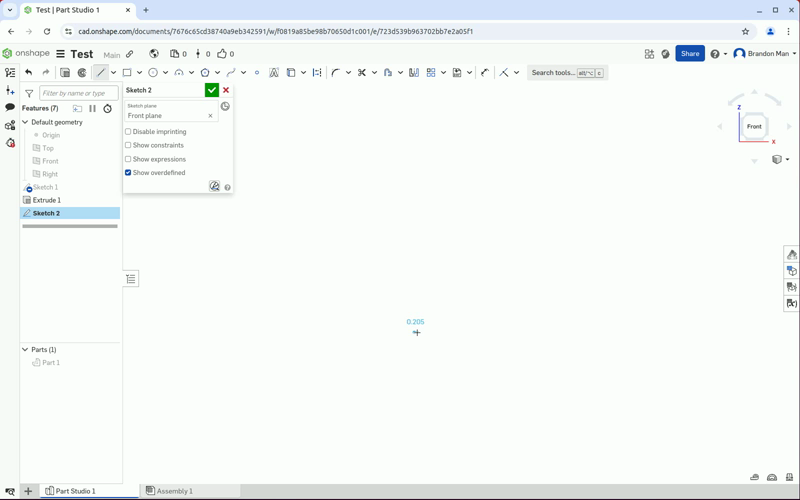
scroll(6)
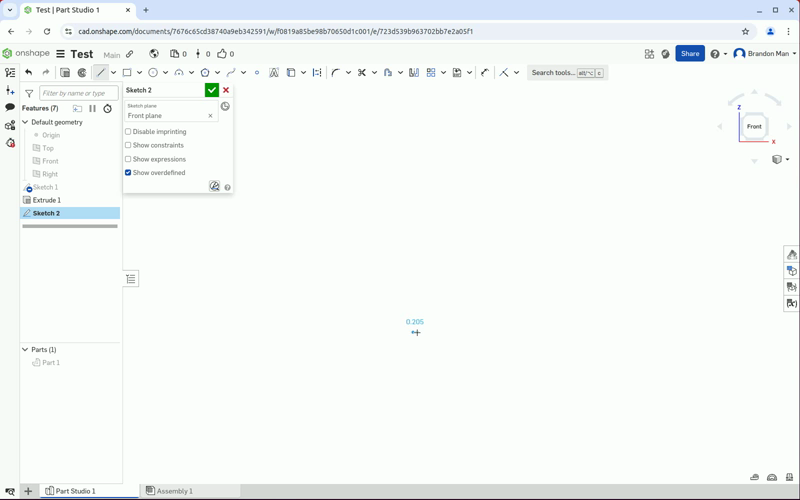
scroll(6)
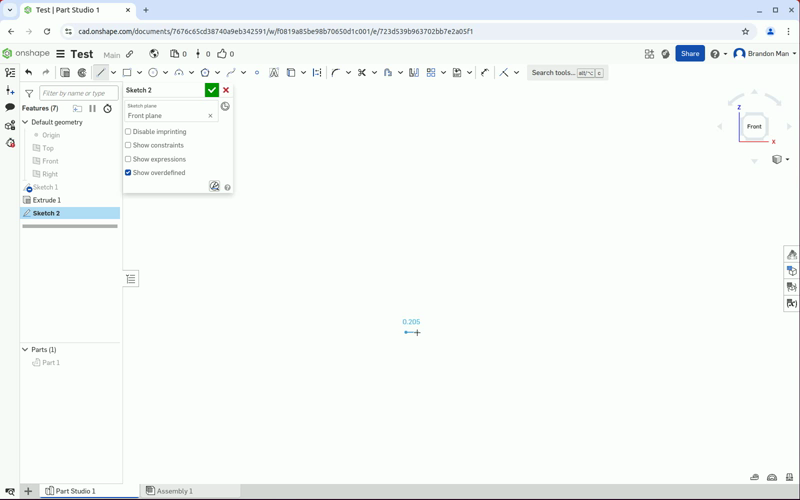
click(417, 332)
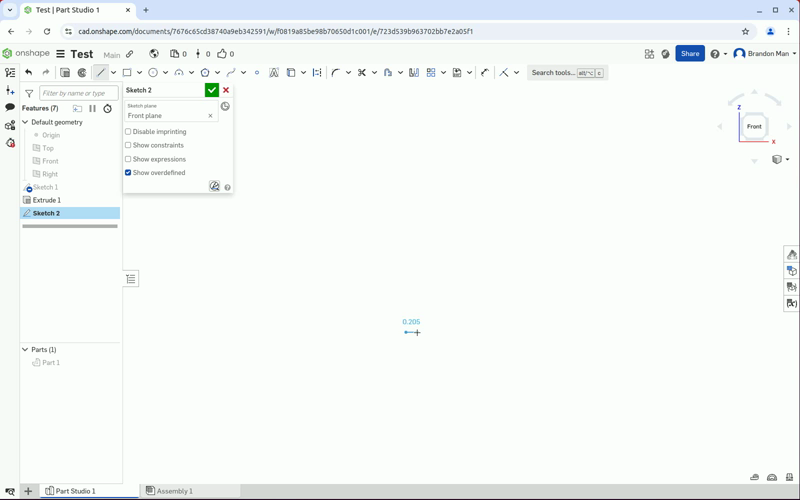
scroll(-6)
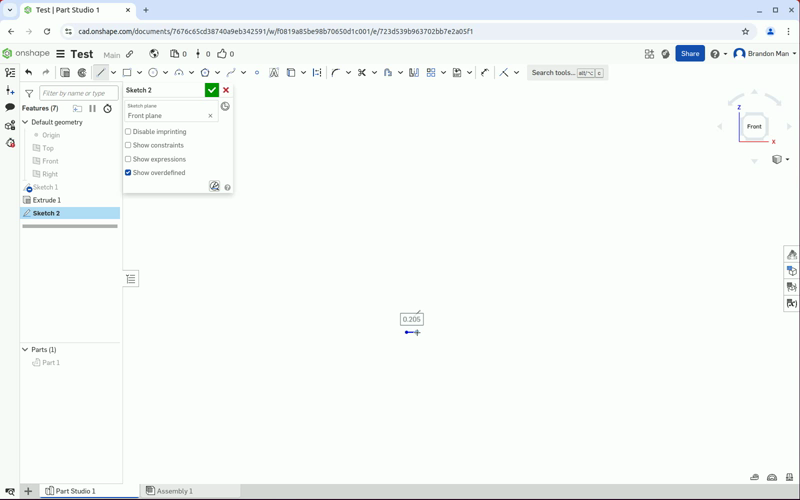
scroll(-6)
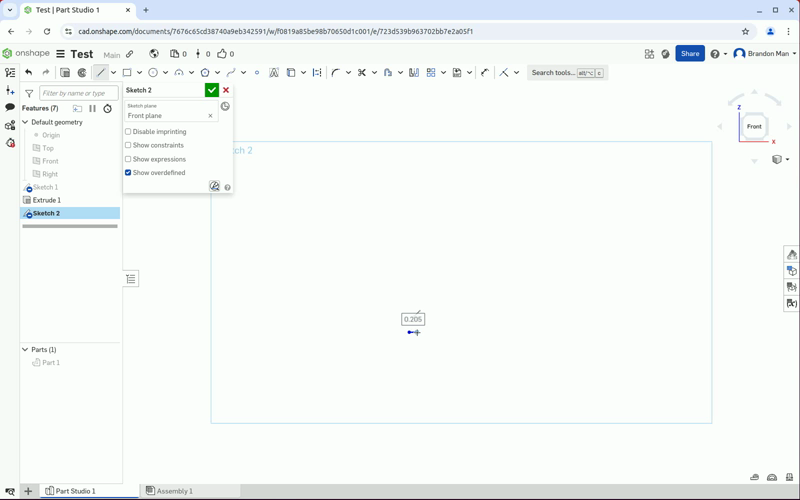
scroll(-6)
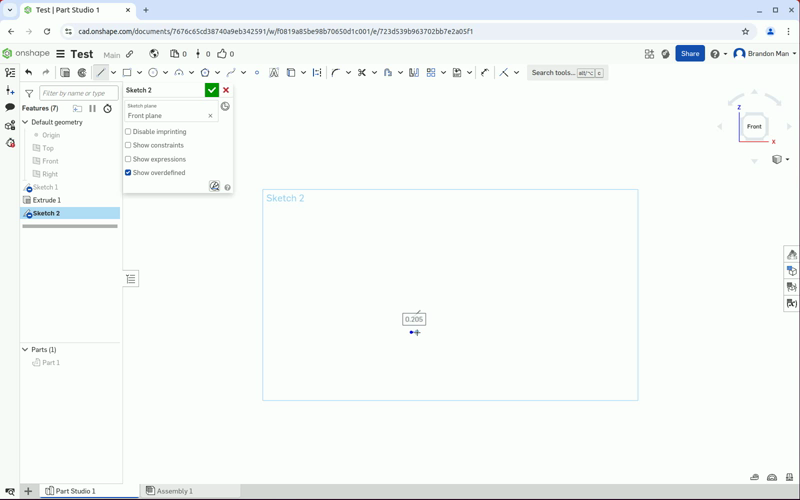
scroll(-6)
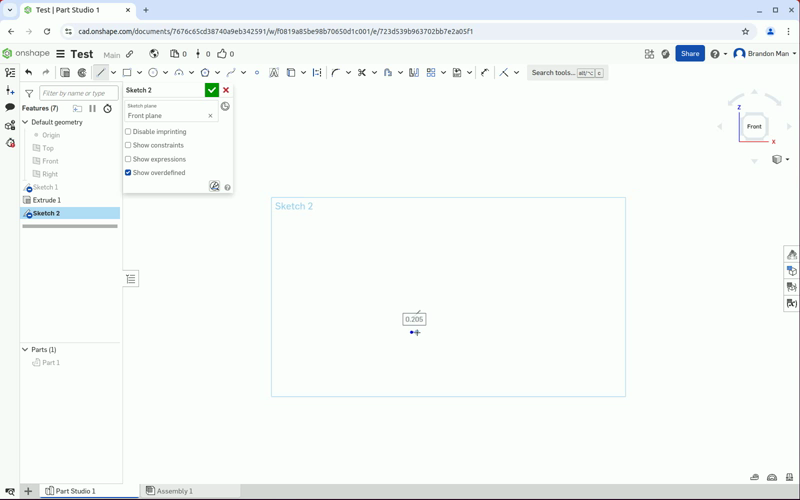
scroll(-6)
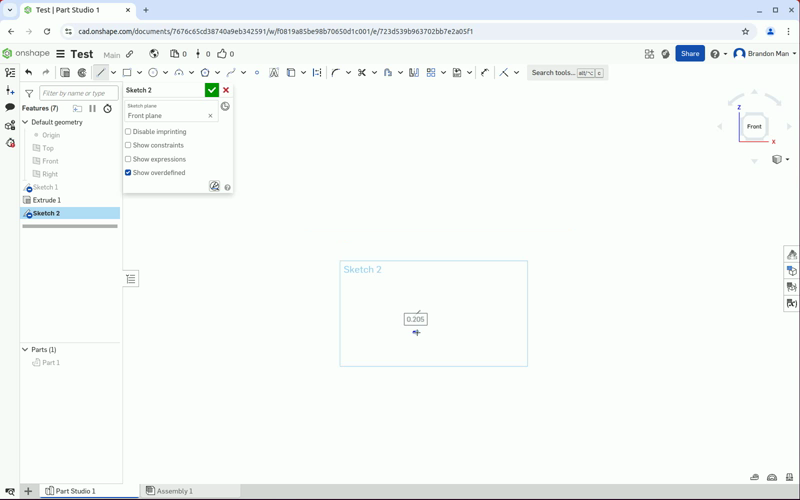
scroll(-6)
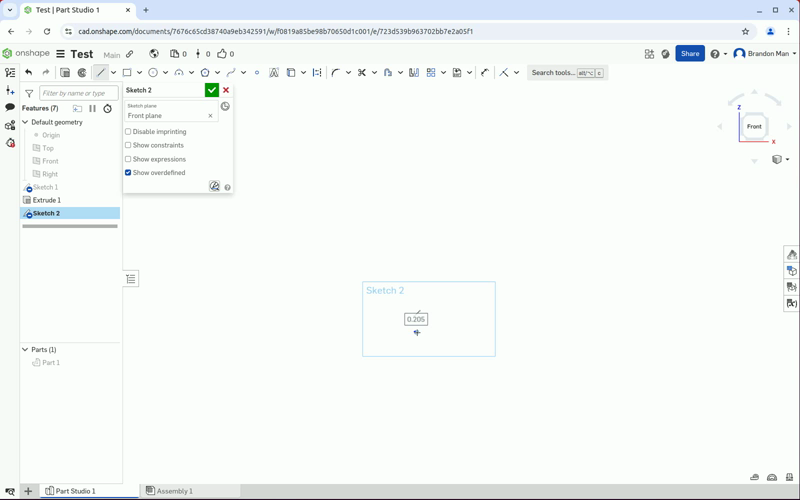
scroll(-6)
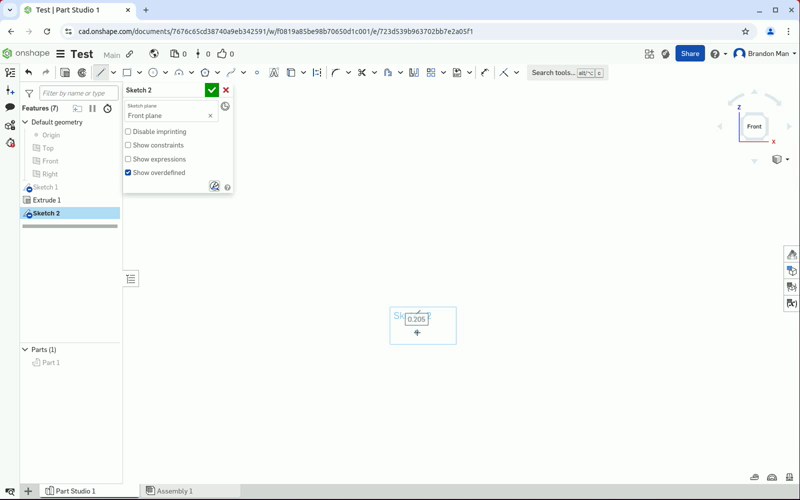
key_up(shift)
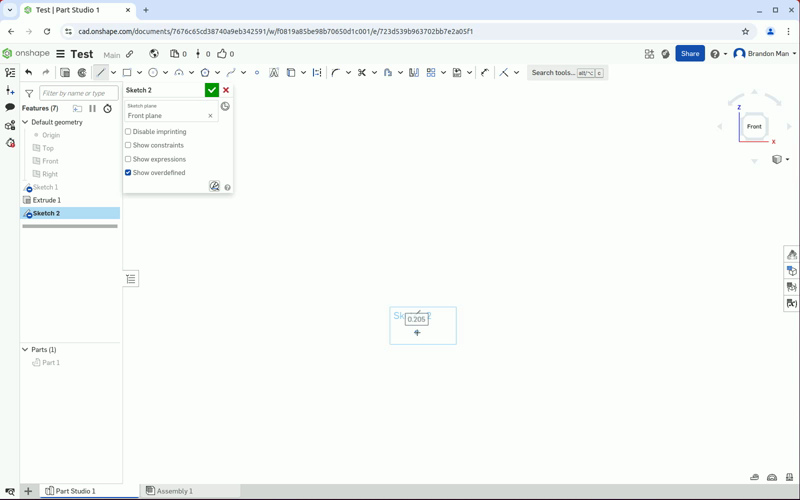
key_down(shift)
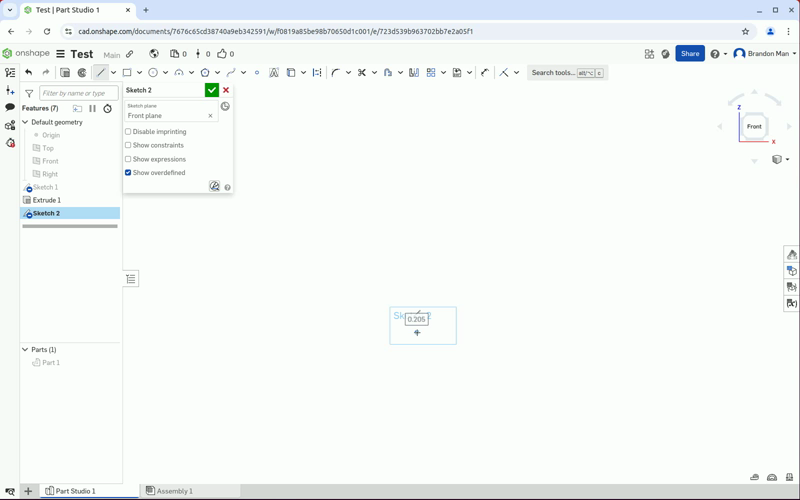
mouse_move(447, 332)
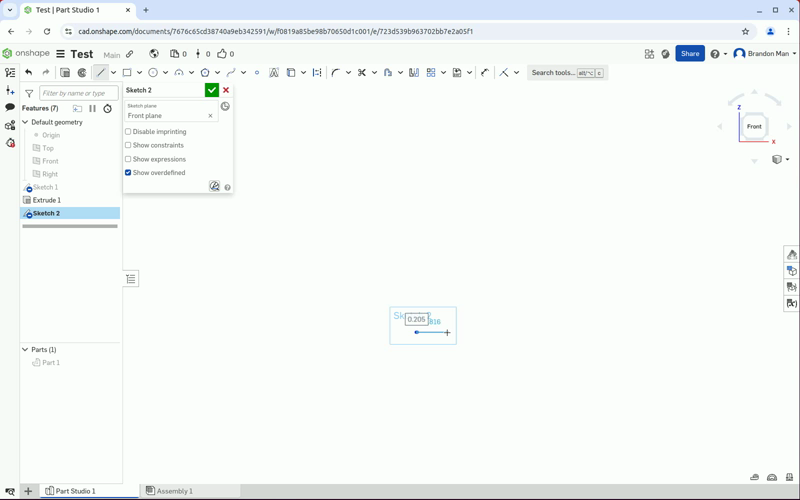
mouse_move(417, 330)
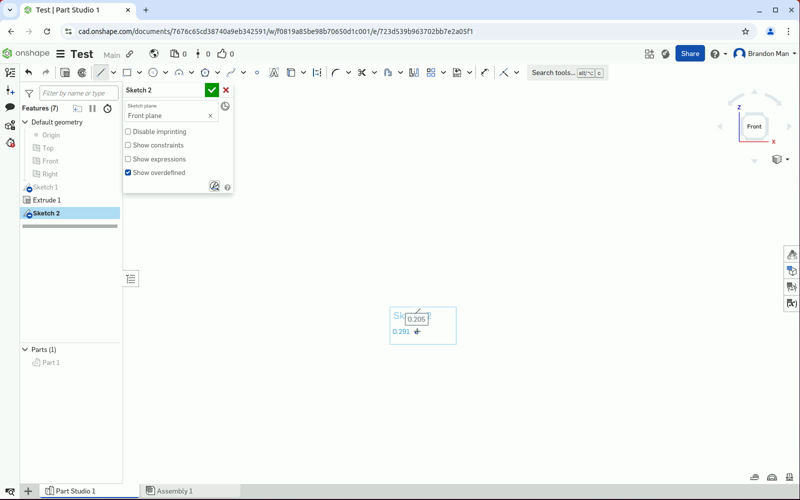
scroll(6)
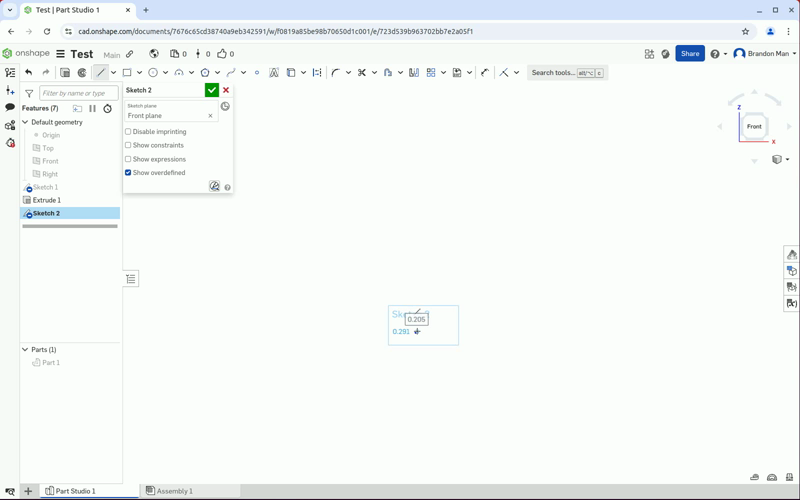
scroll(6)
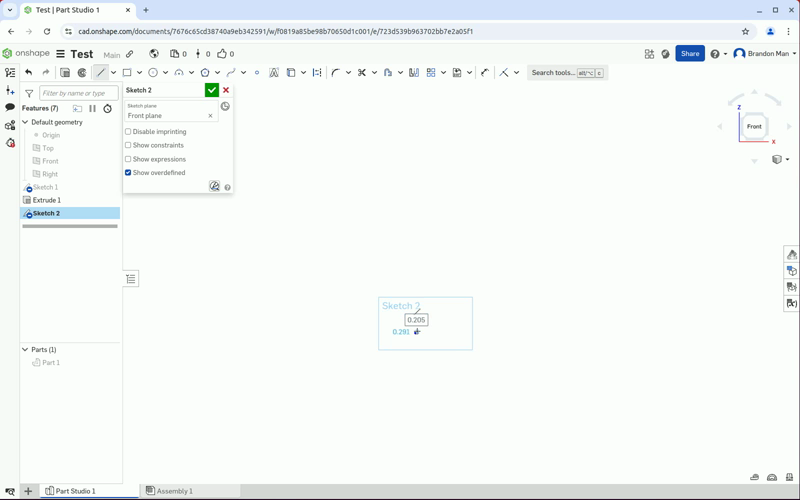
scroll(6)
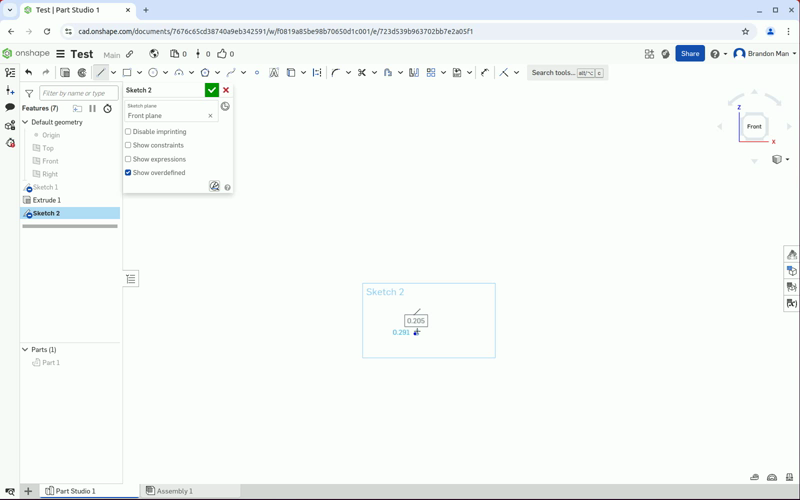
scroll(6)
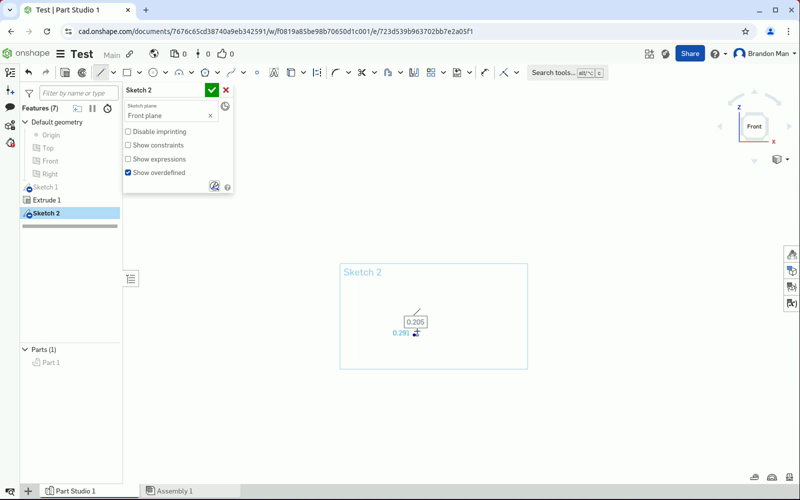
scroll(6)
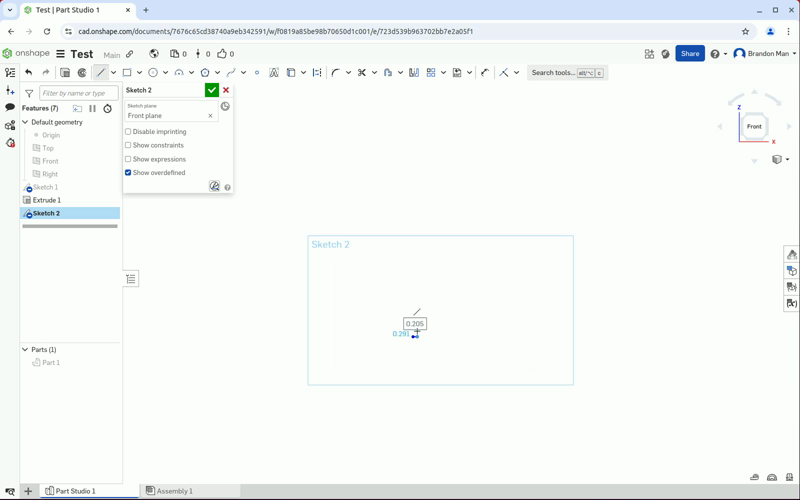
scroll(6)
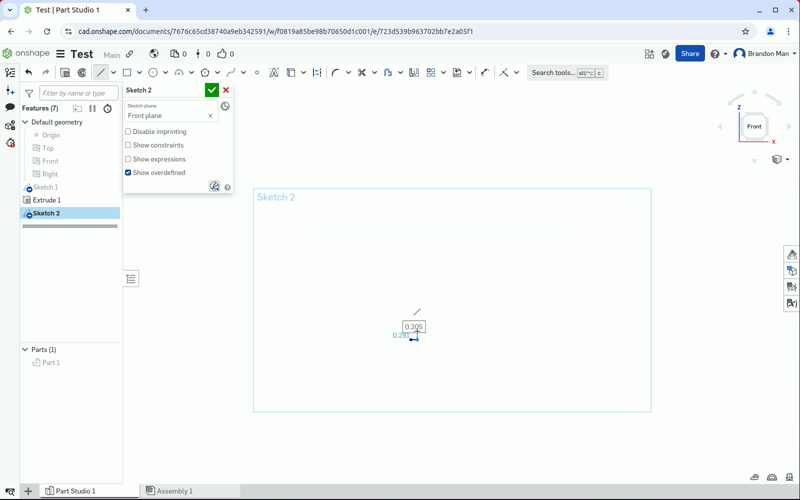
scroll(6)
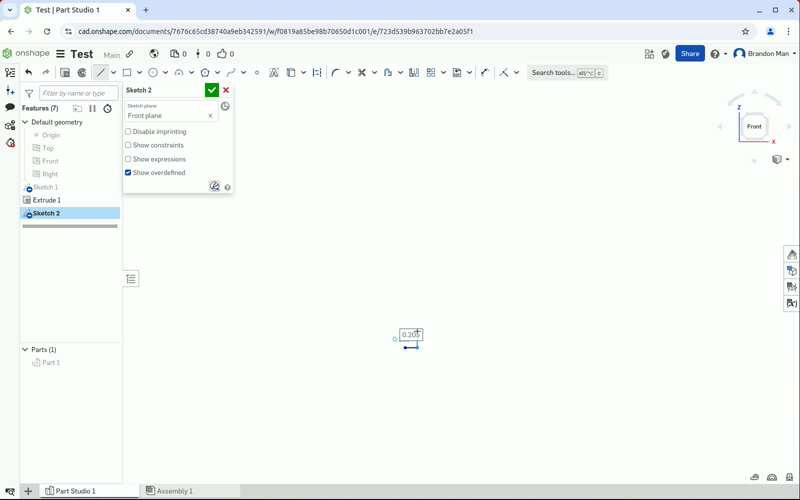
click(417, 330)
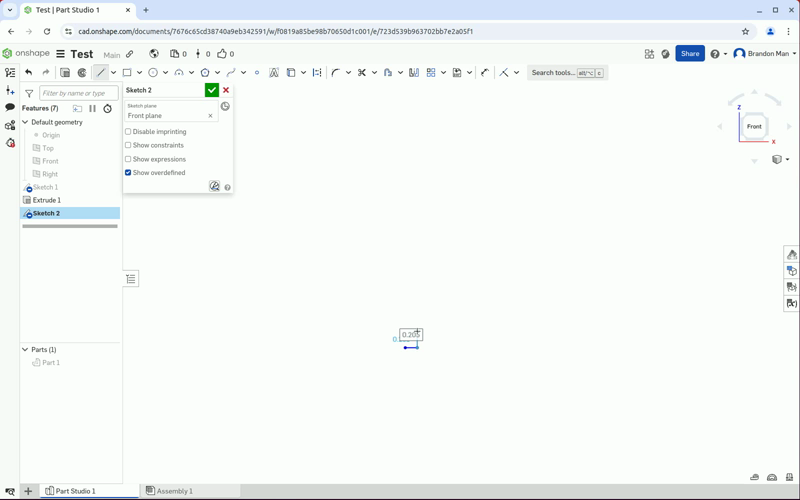
scroll(-6)
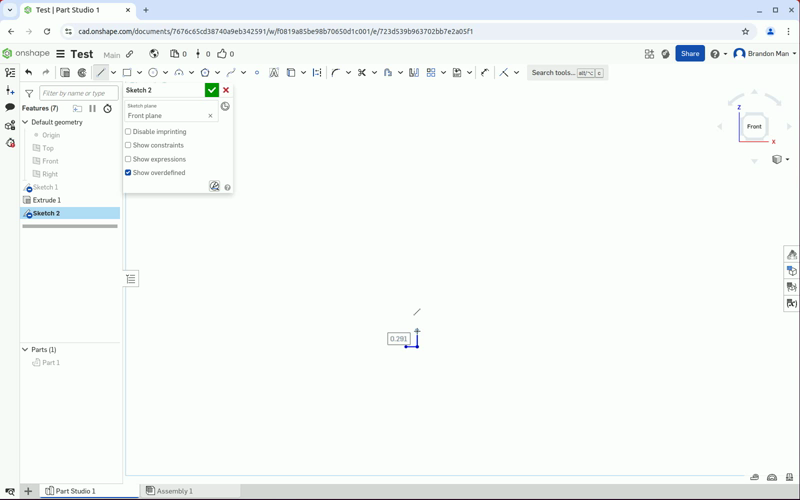
scroll(-6)
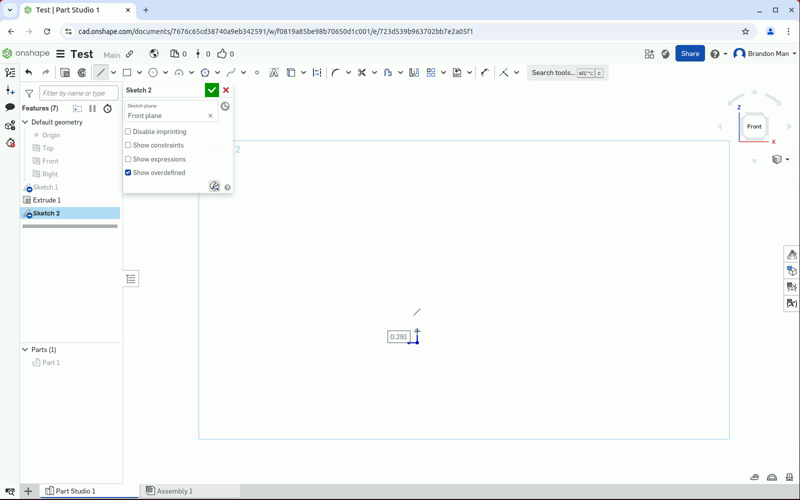
scroll(-6)
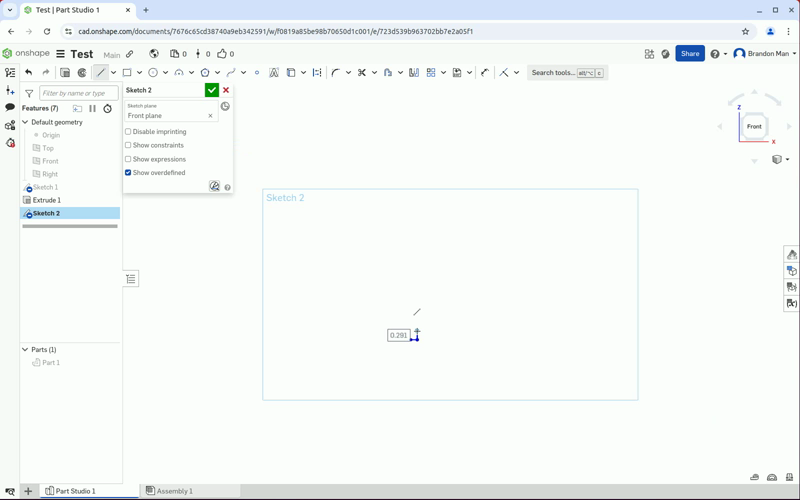
scroll(-6)
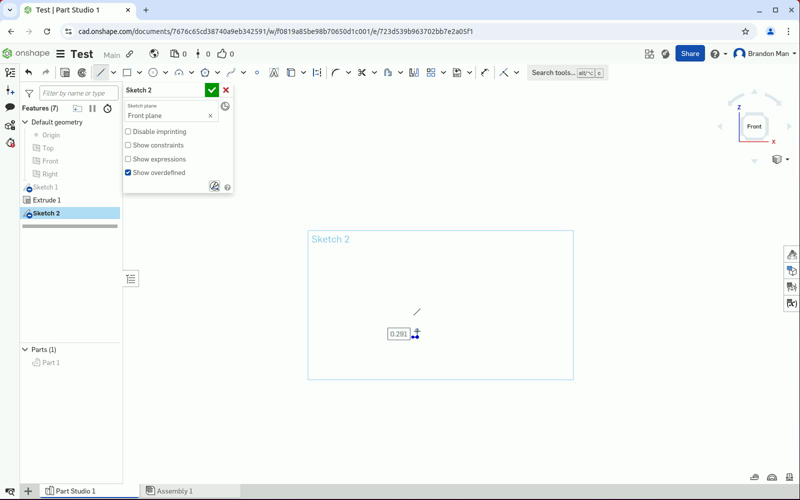
scroll(-6)
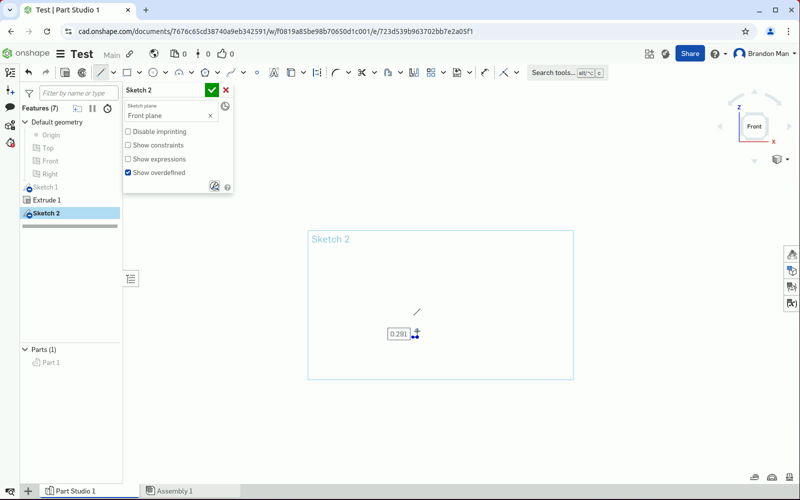
scroll(-6)
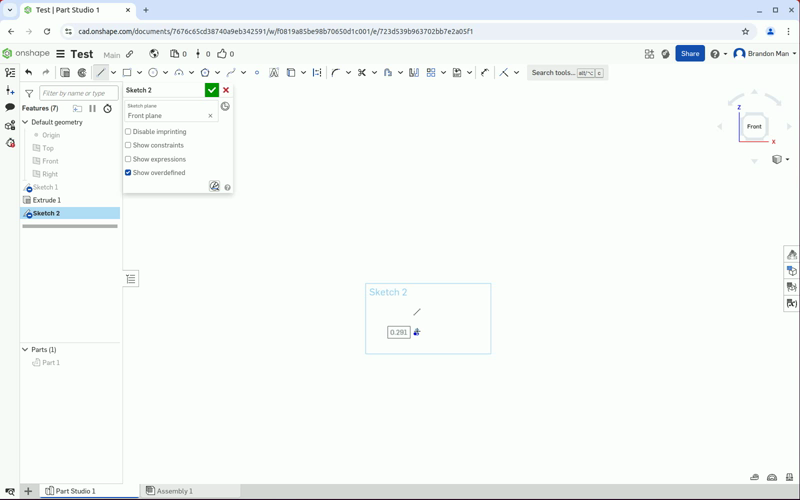
scroll(-6)
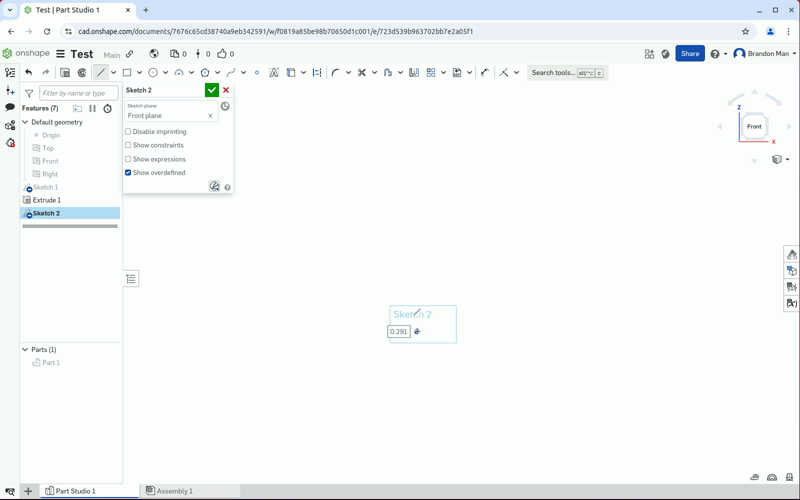
key_up(shift)
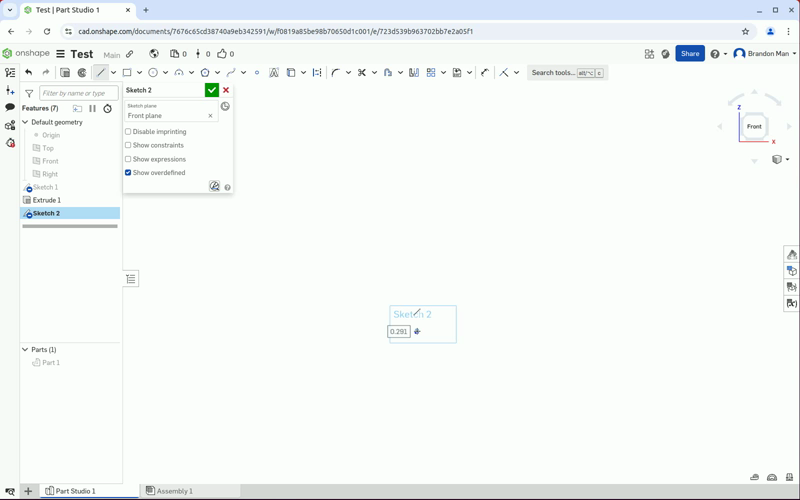
key_down(shift)
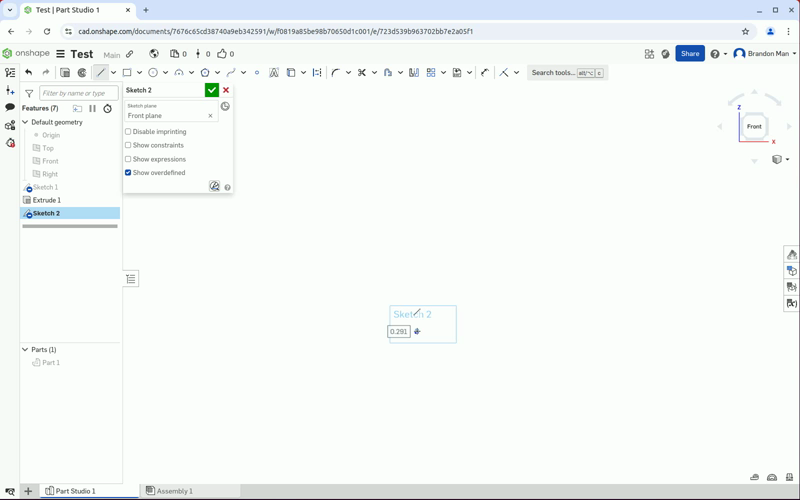
mouse_move(447, 330)
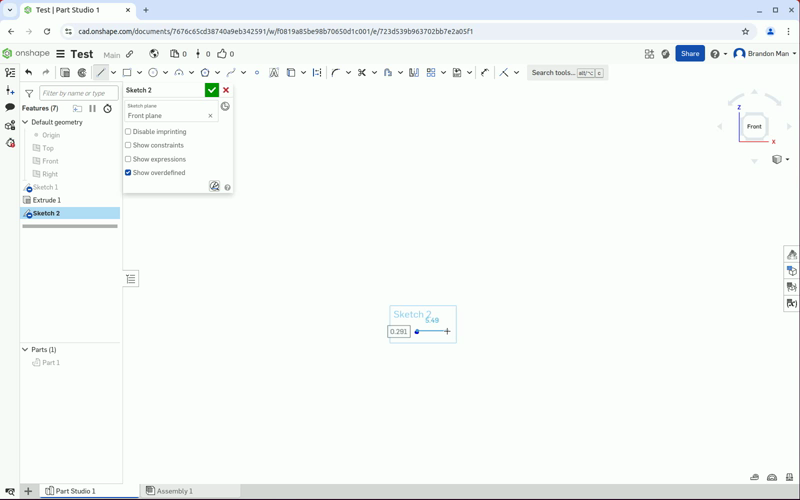
mouse_move(416, 330)
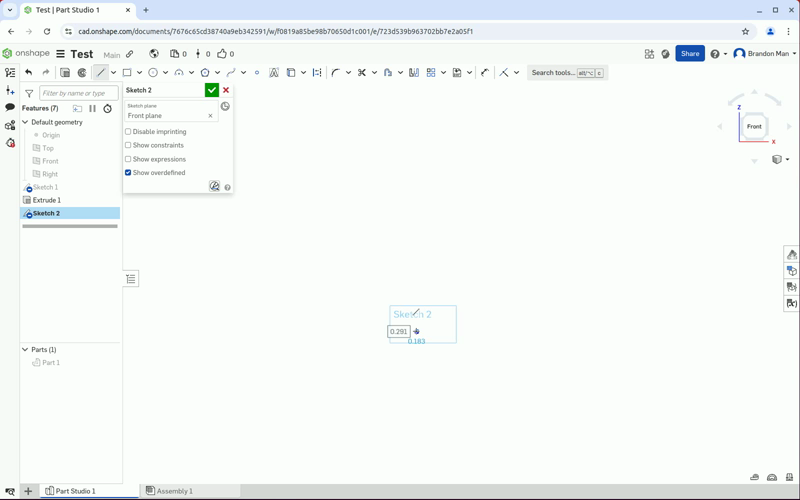
scroll(6)
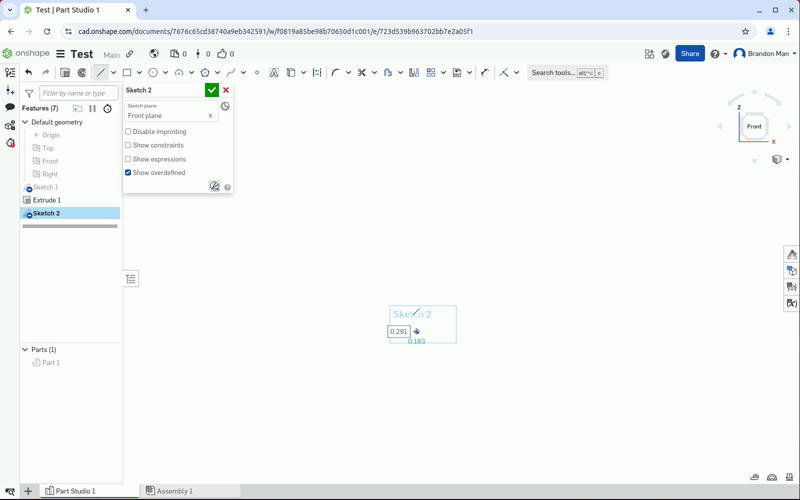
scroll(6)
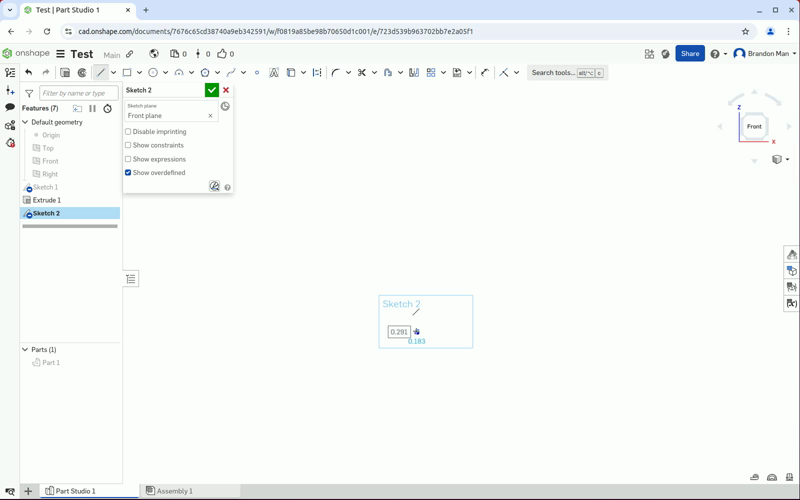
scroll(6)
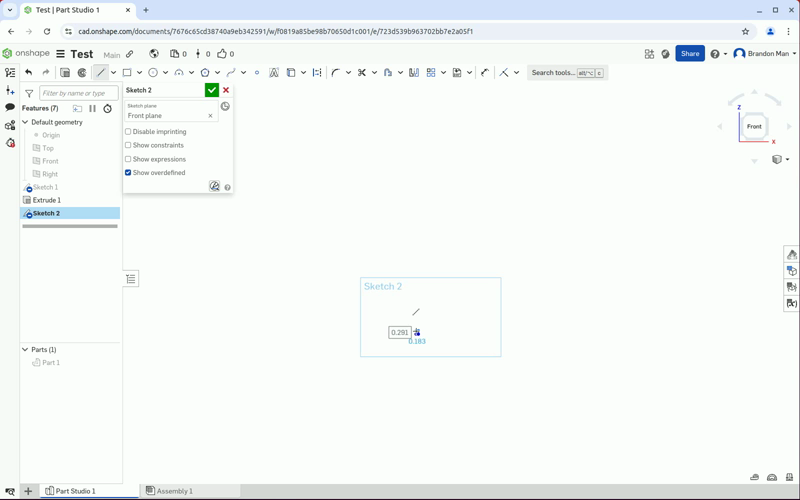
scroll(6)
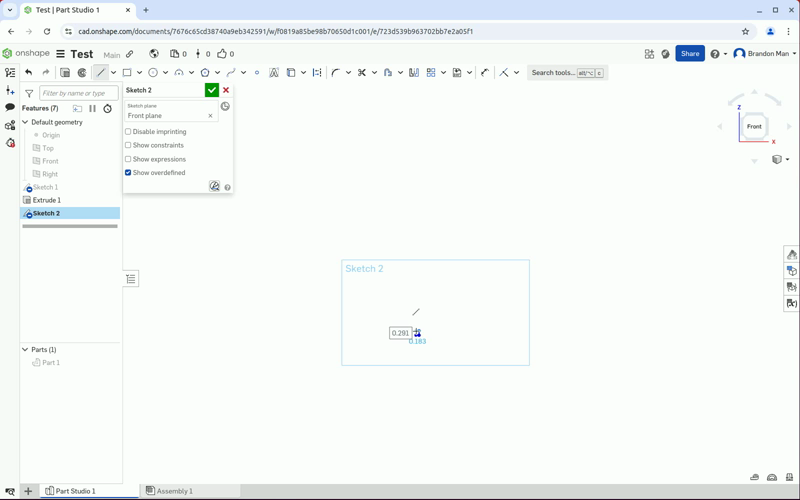
scroll(6)
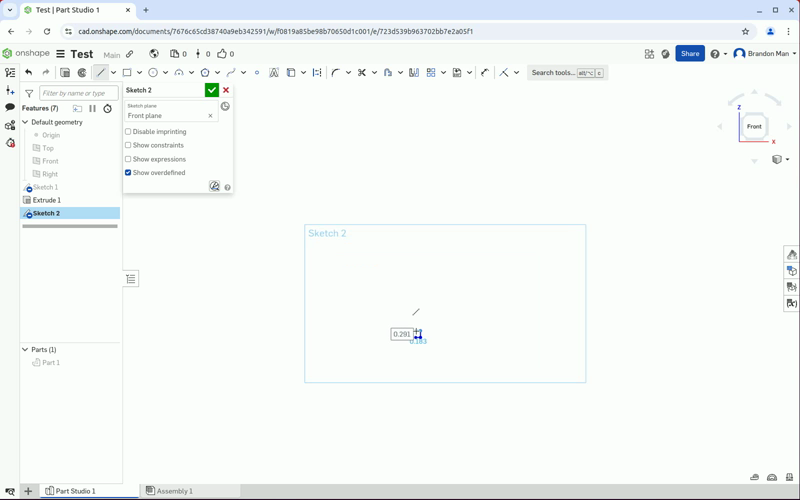
scroll(6)
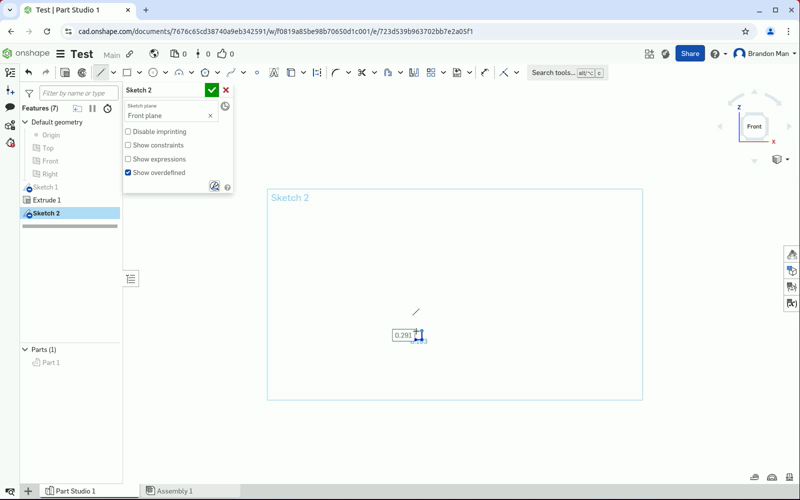
scroll(6)
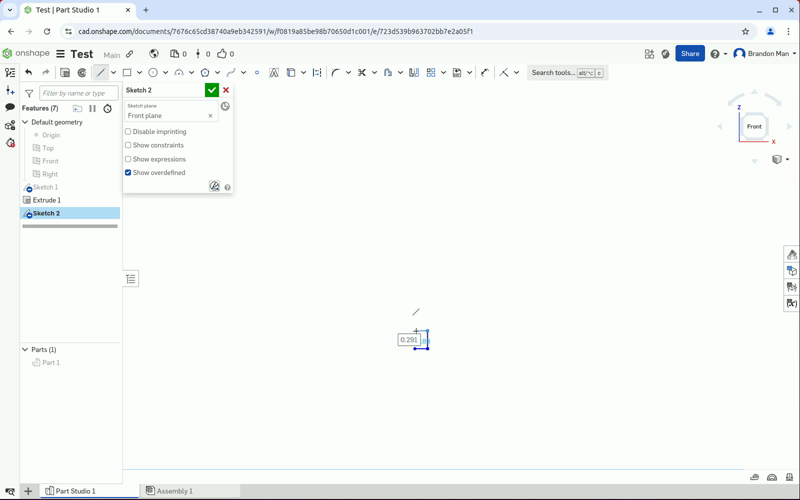
click(416, 330)
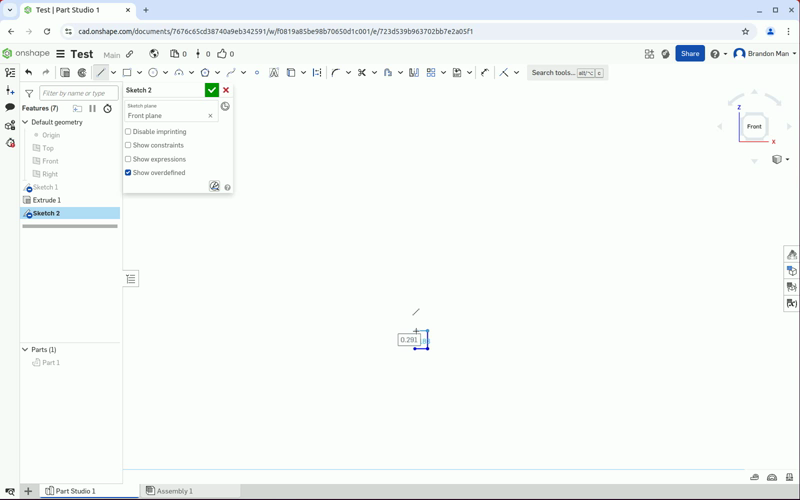
scroll(-6)
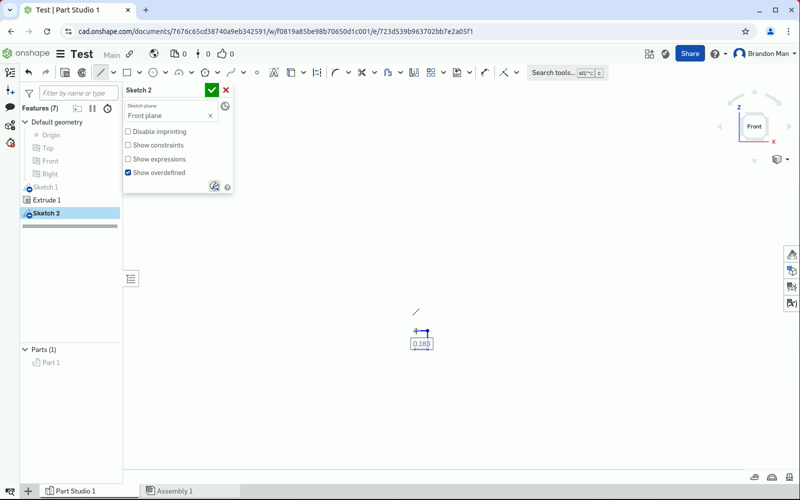
scroll(-6)
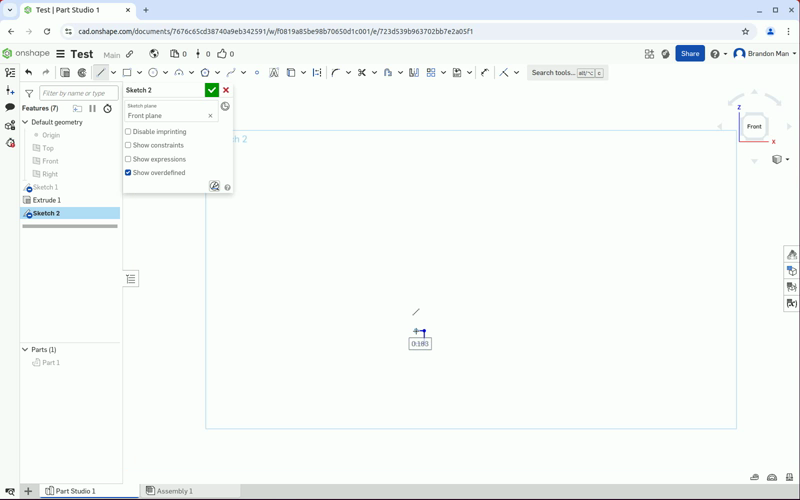
scroll(-6)
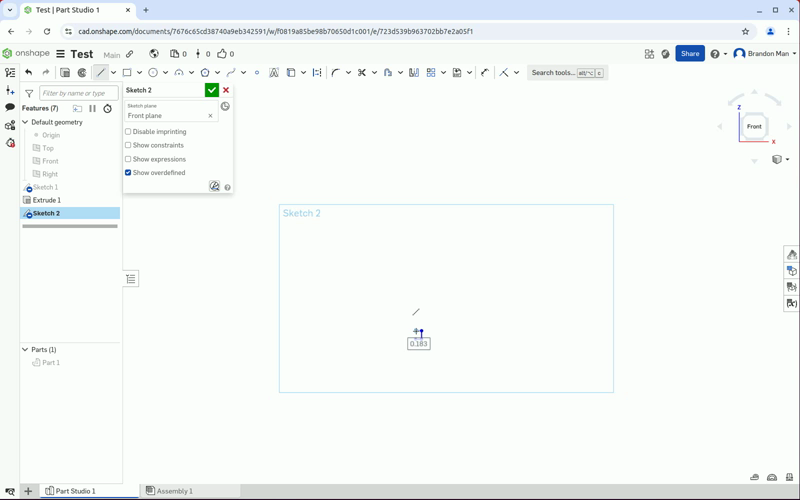
scroll(-6)
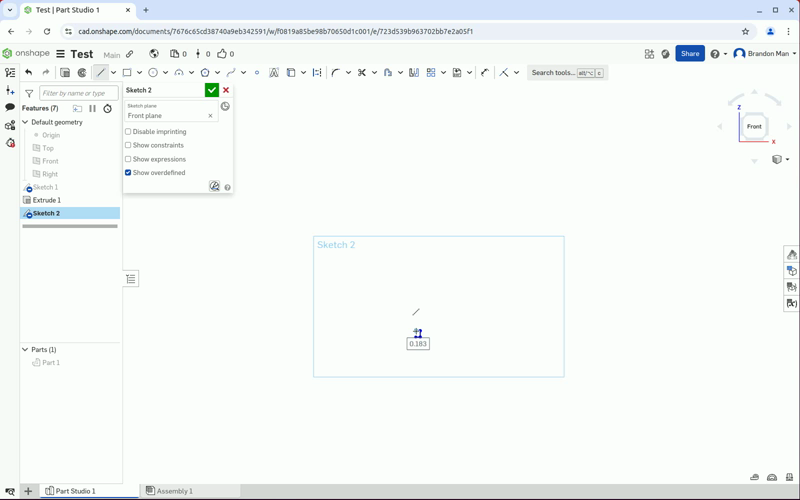
scroll(-6)
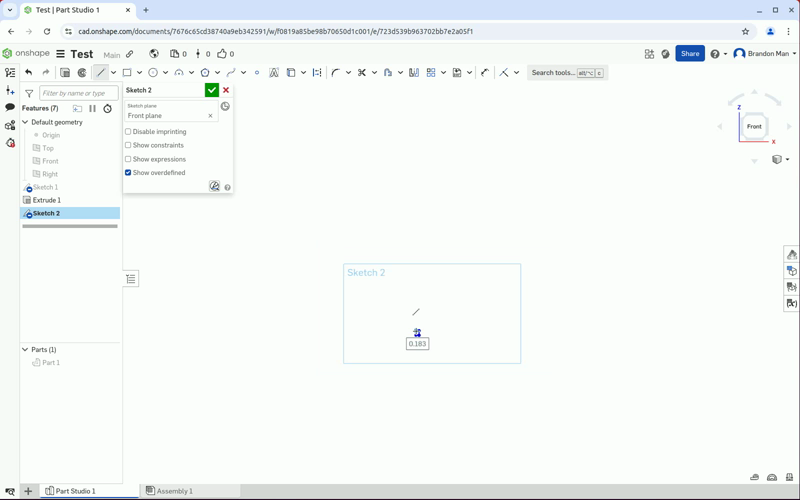
scroll(-6)
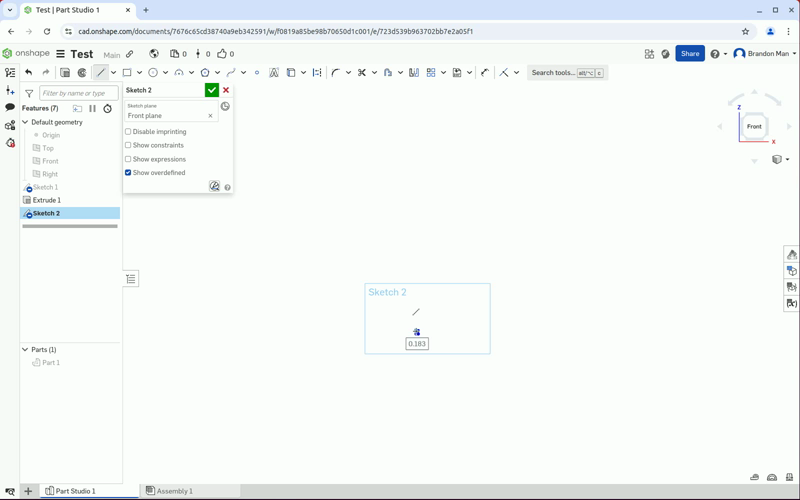
scroll(-6)
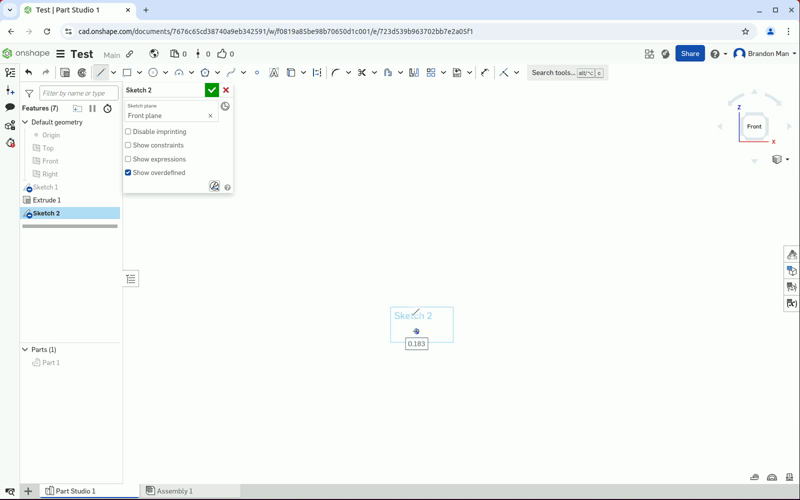
key_up(shift)
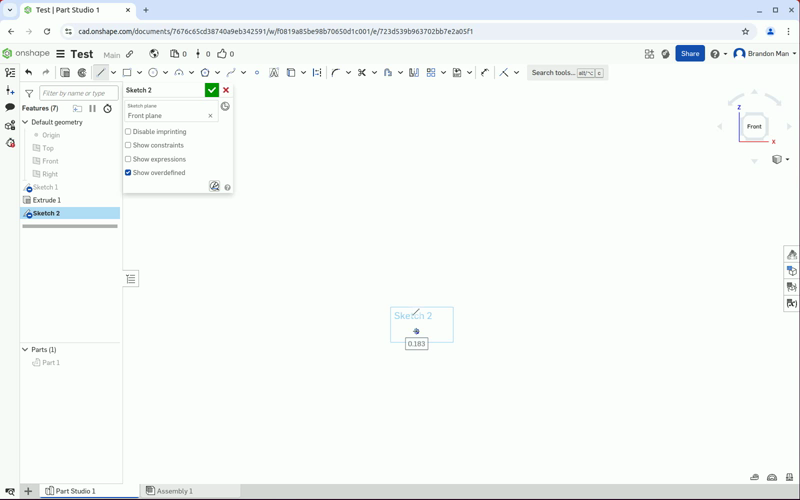
mouse_move(446, 330)
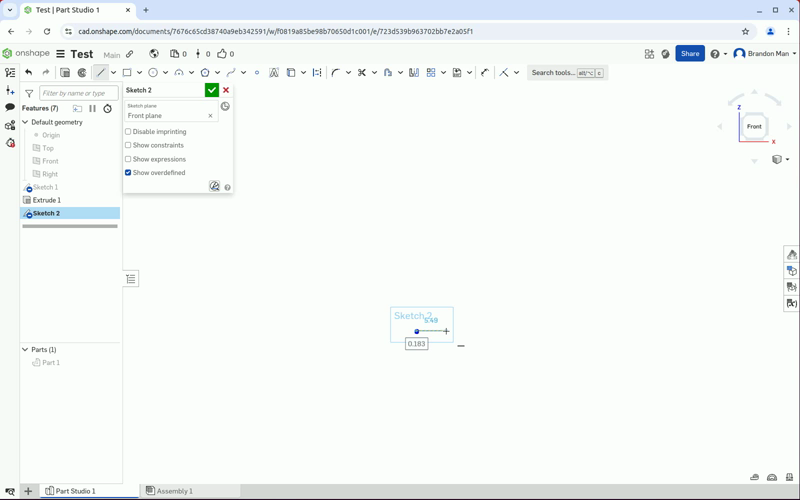
key_down(shift)
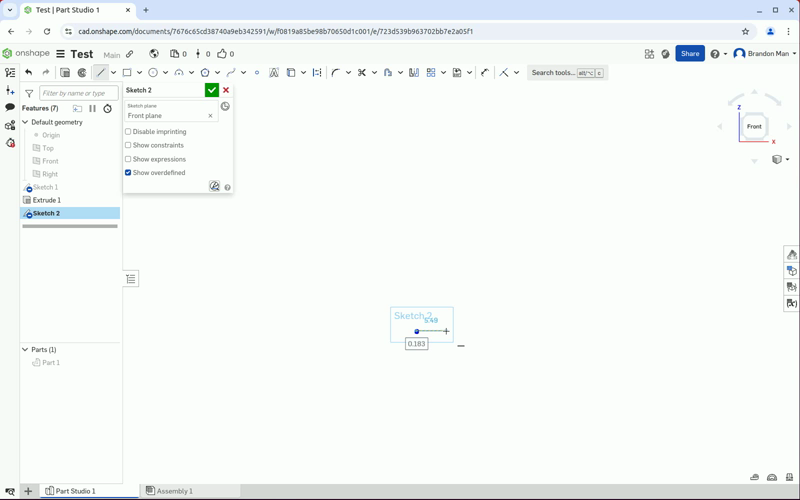
mouse_move(416, 332)
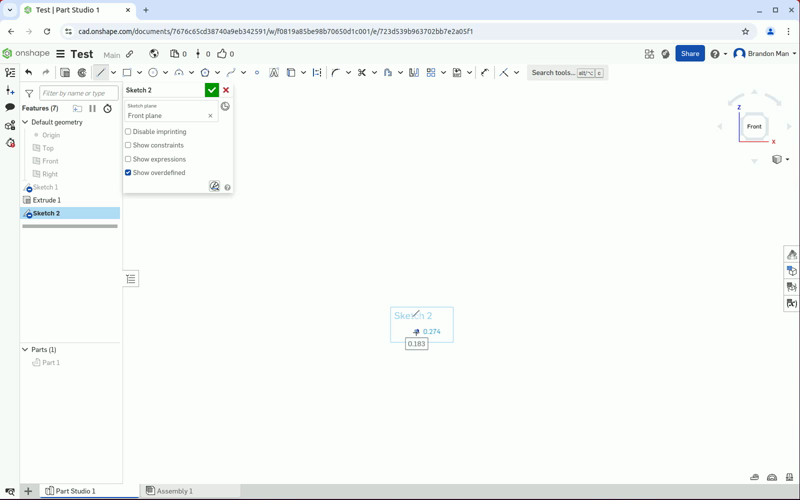
scroll(6)
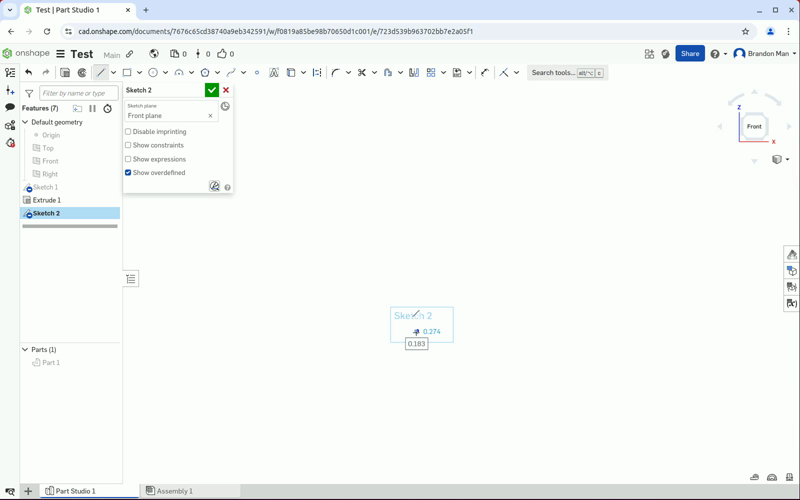
scroll(6)
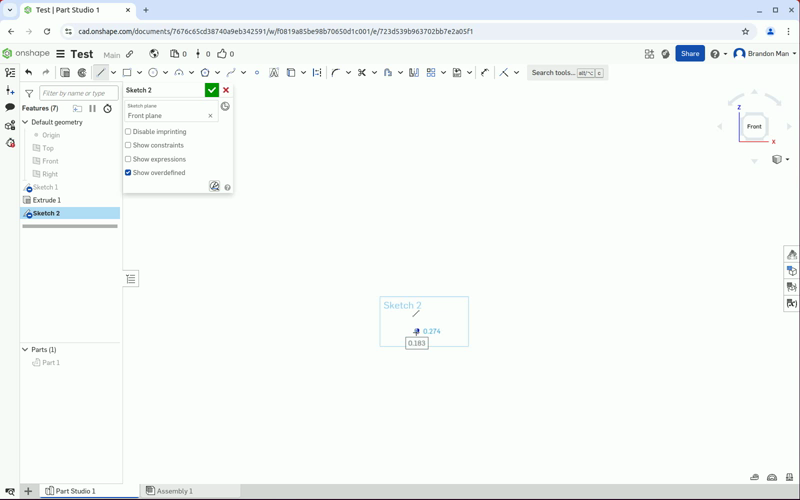
scroll(6)
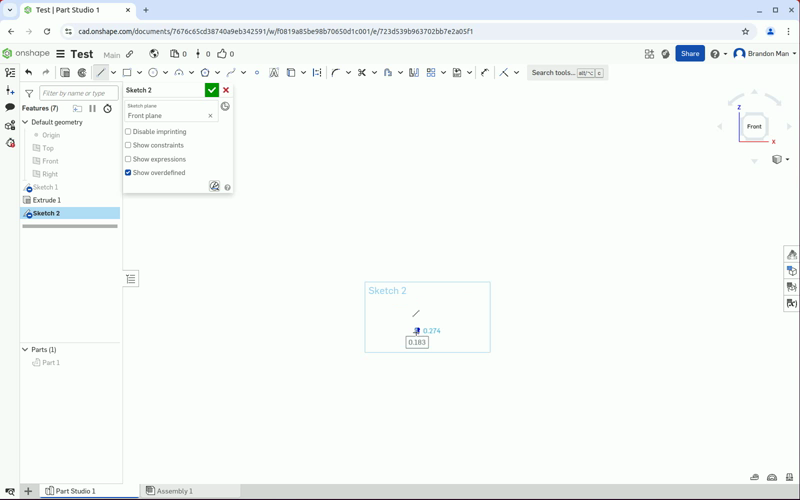
scroll(6)
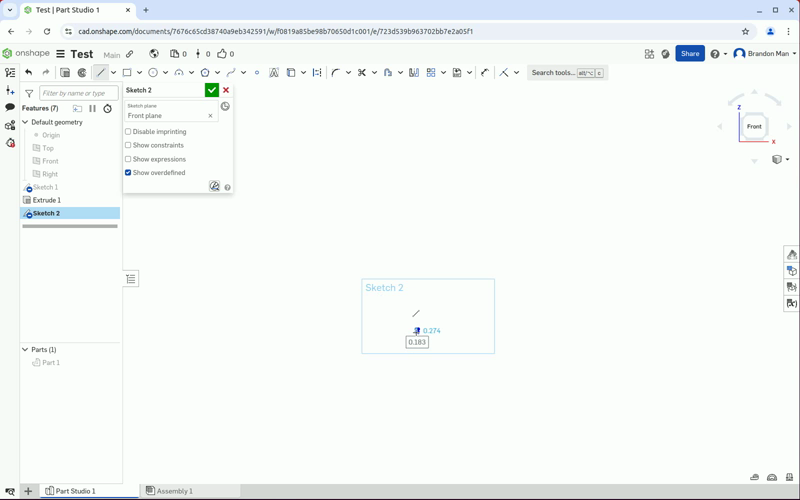
scroll(6)
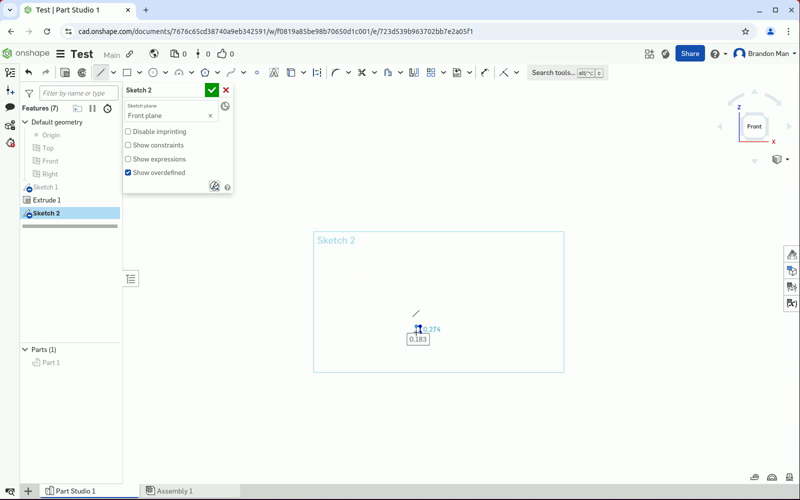
scroll(6)
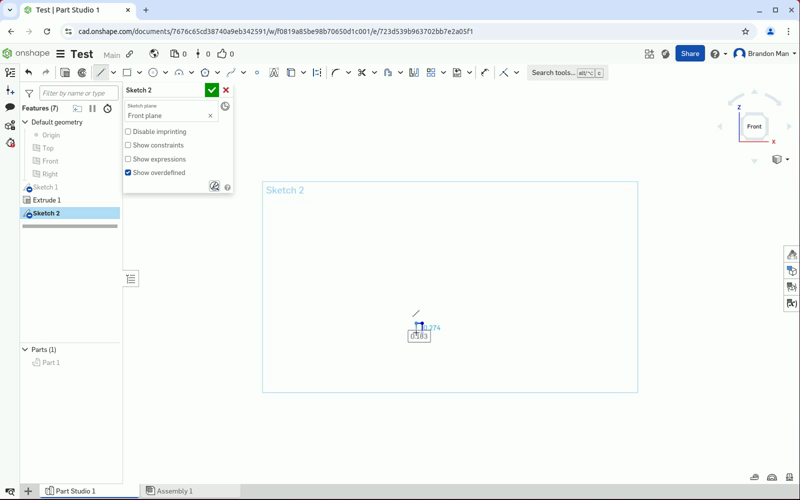
scroll(6)
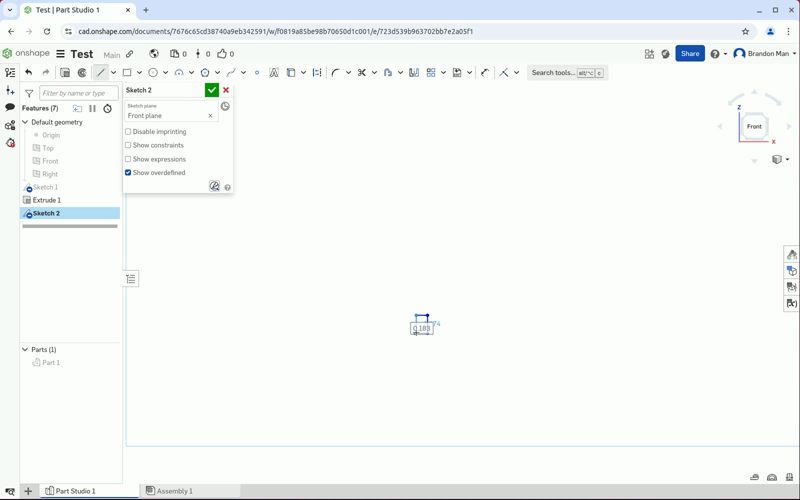
key_up(shift)
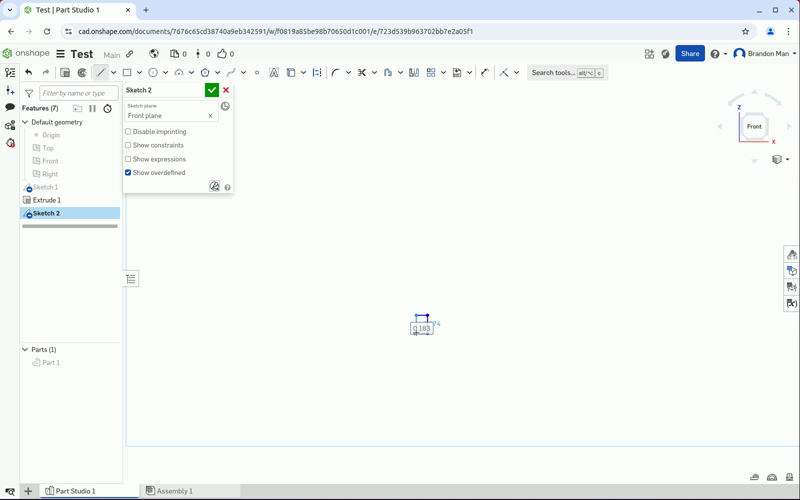
click(416, 332)
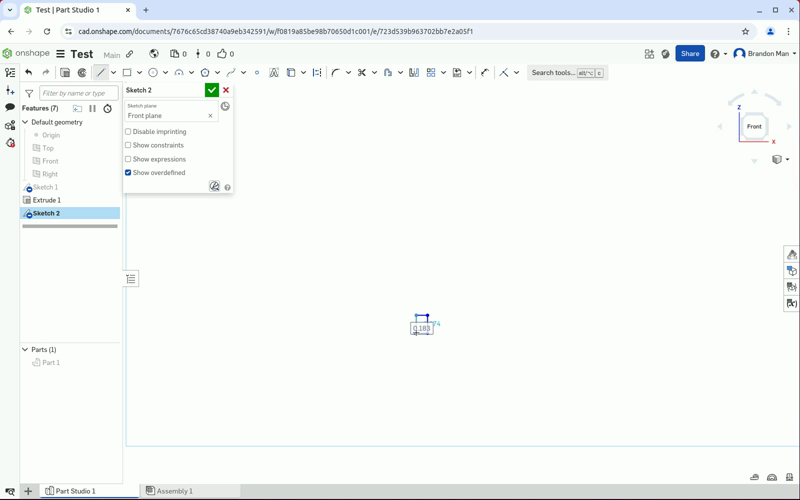
scroll(-6)
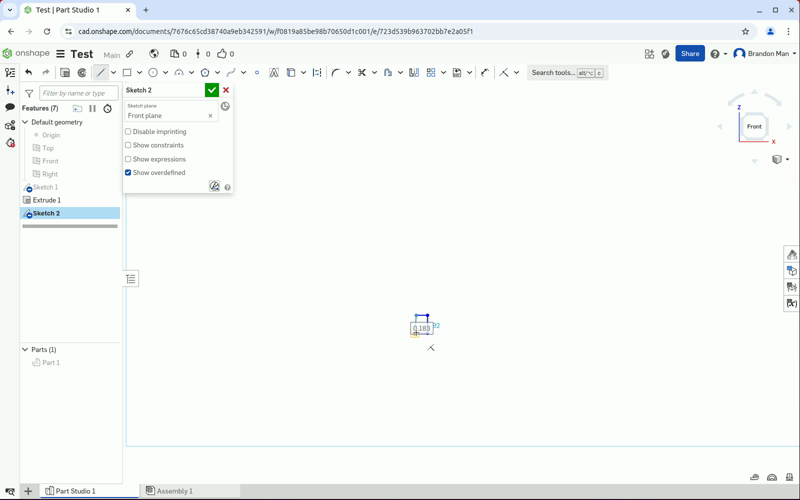
scroll(-6)
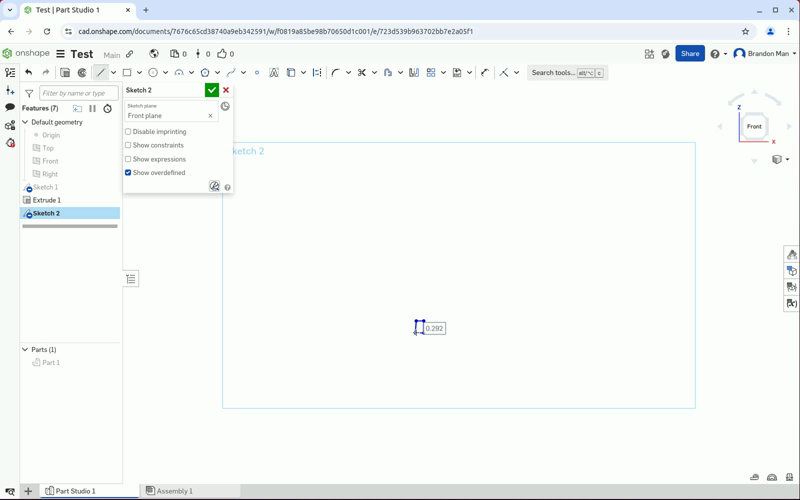
scroll(-6)
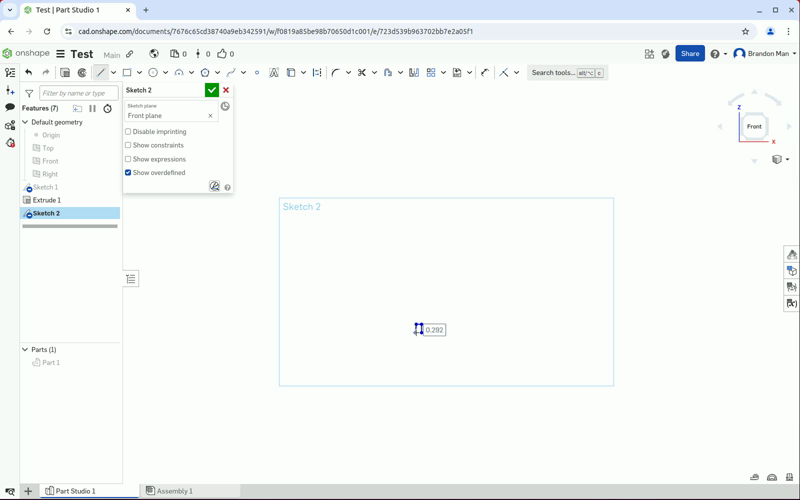
scroll(-6)
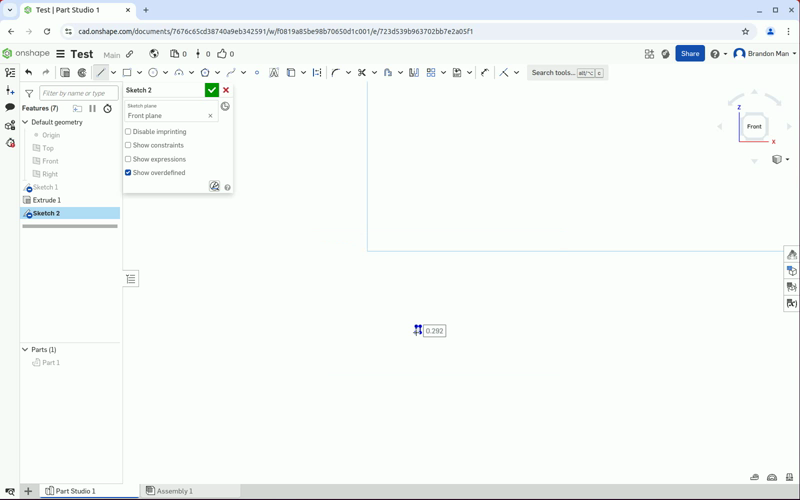
scroll(-6)
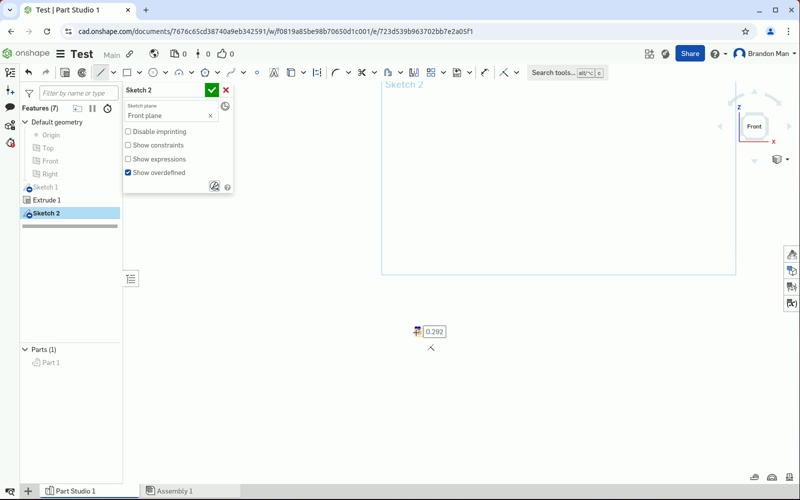
scroll(-6)
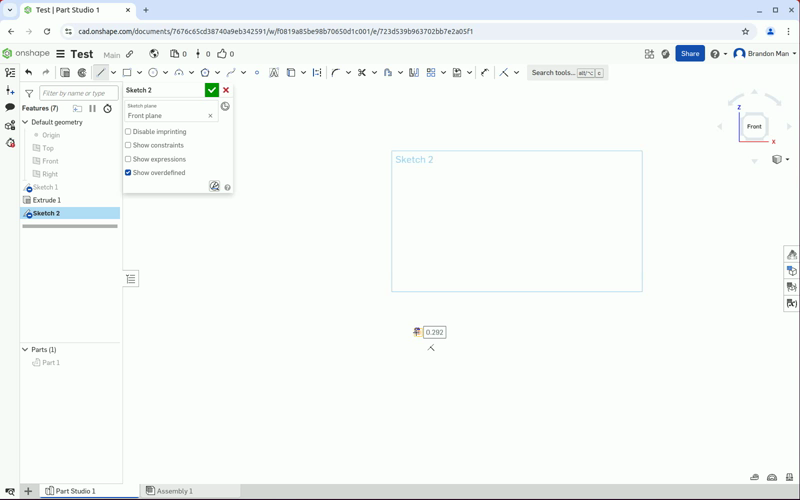
scroll(-6)
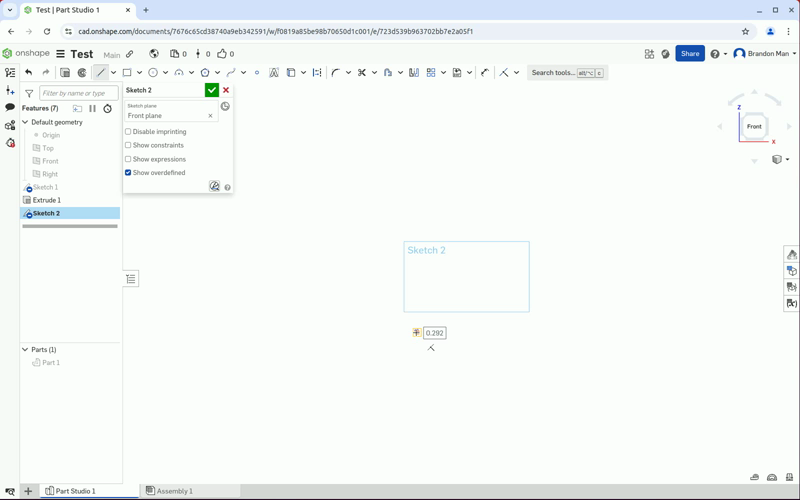
key(esc)
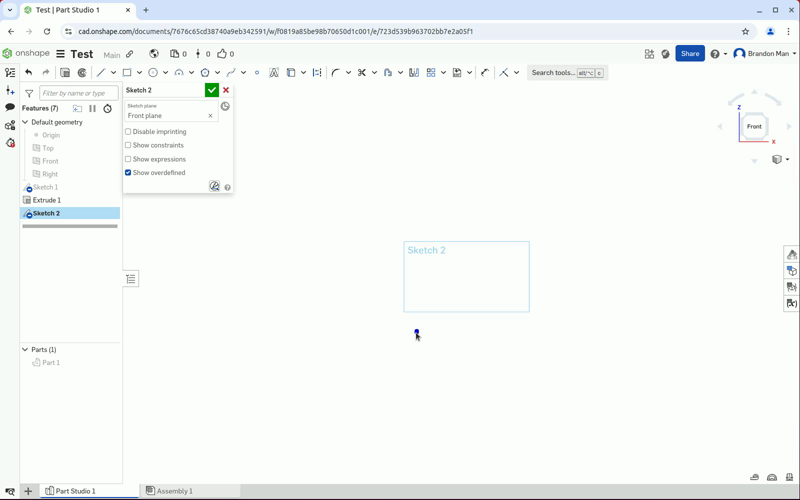
mouse_move(416, 331)
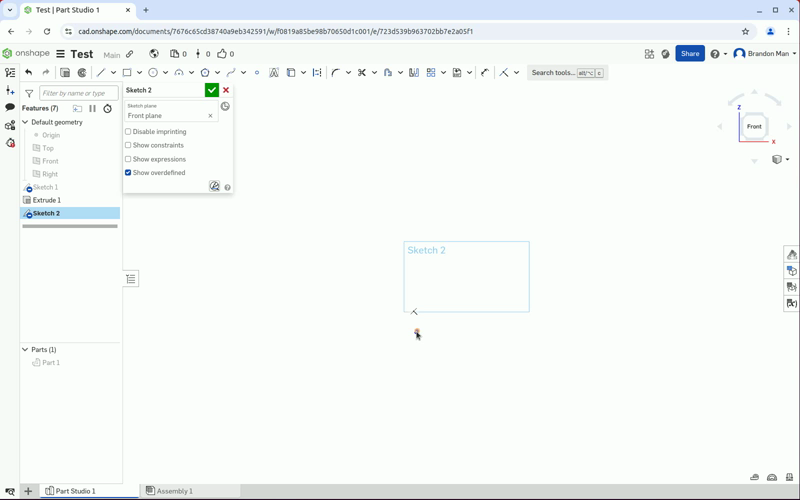
scroll(6)
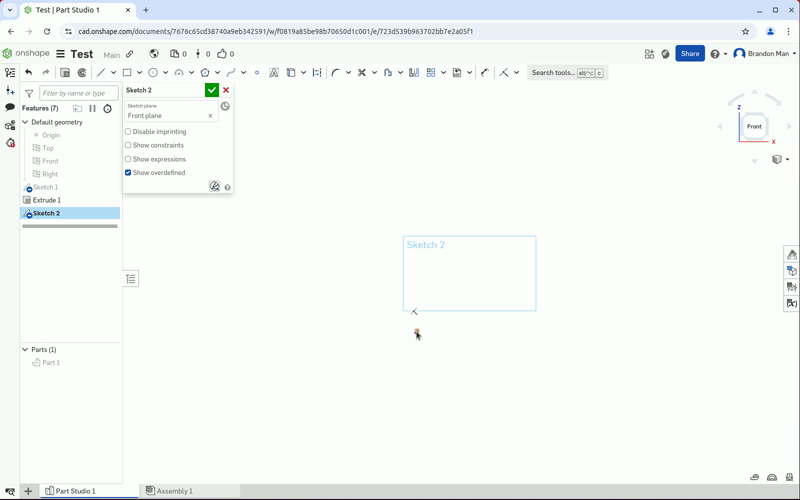
scroll(6)
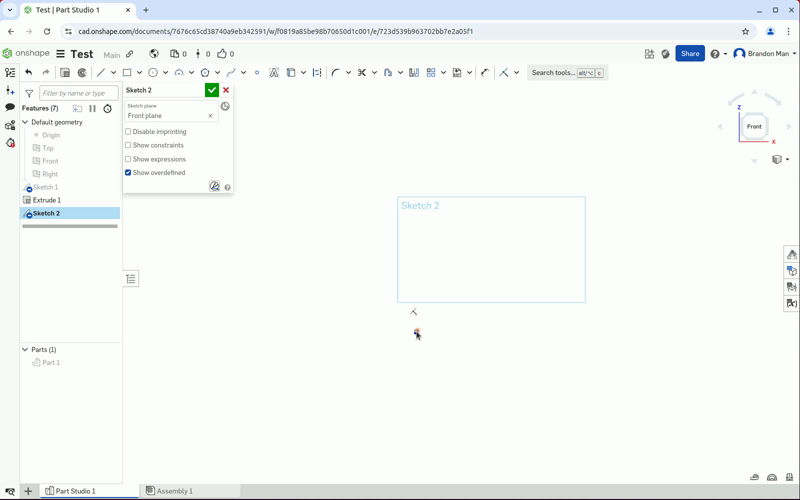
scroll(6)
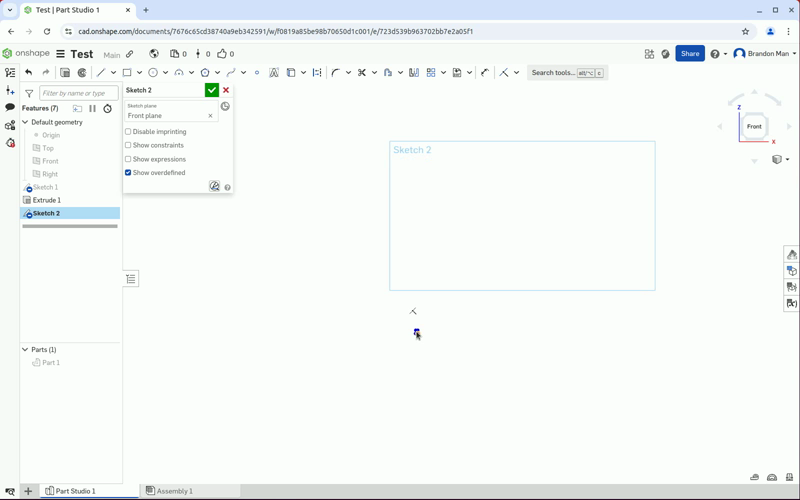
scroll(6)
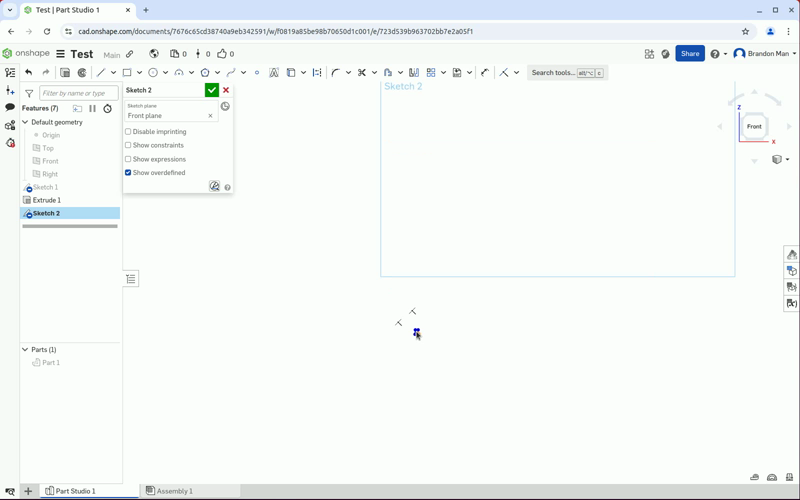
scroll(6)
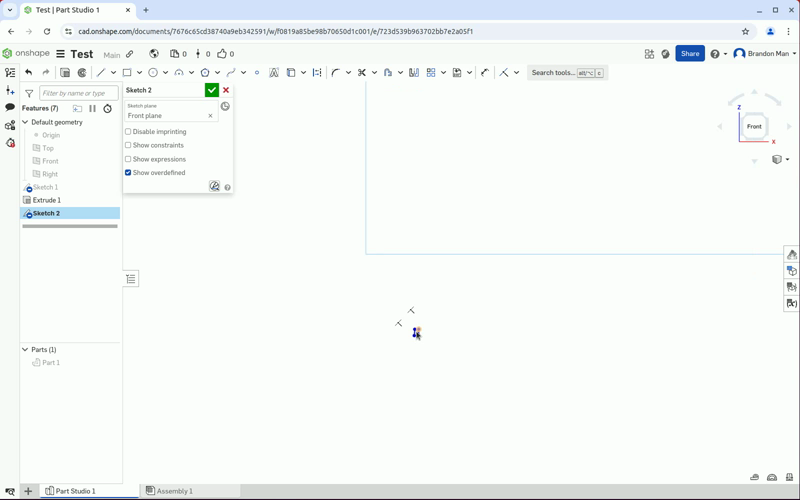
scroll(6)
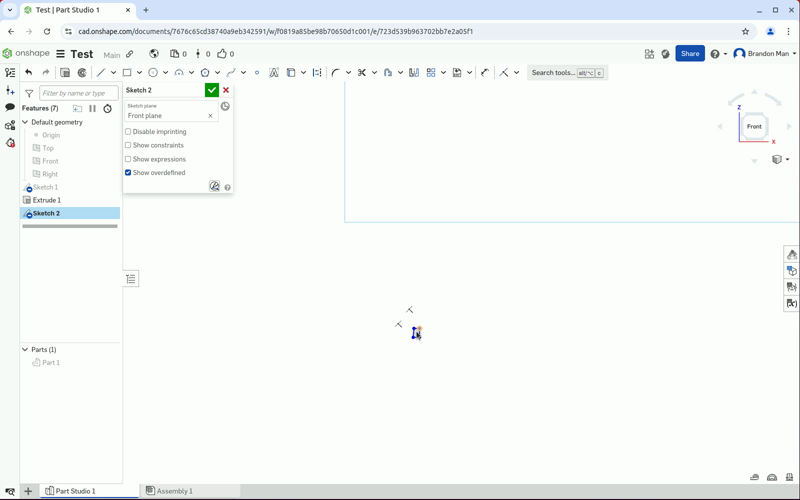
scroll(6)
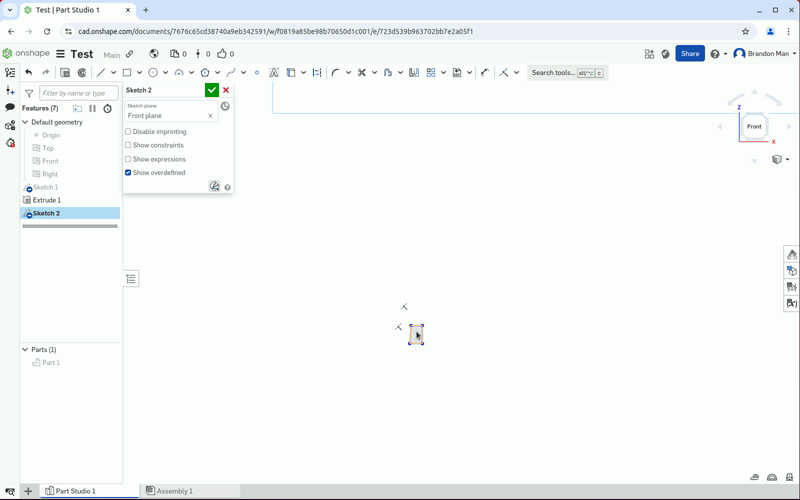
click(416, 331)
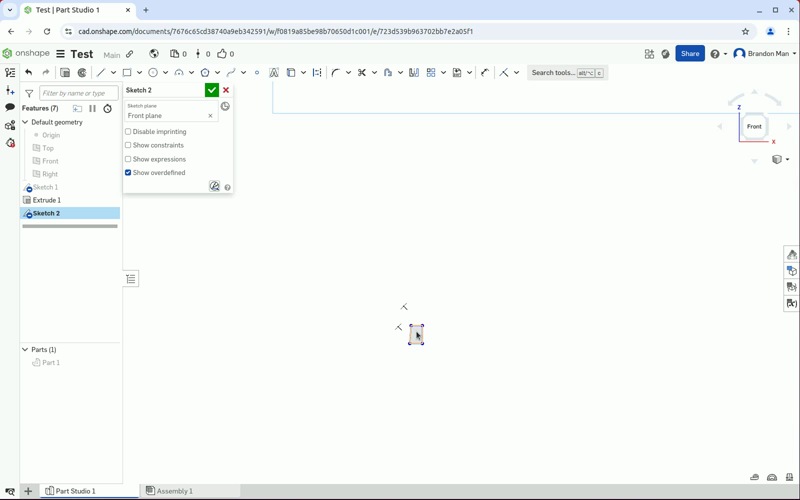
scroll(-6)
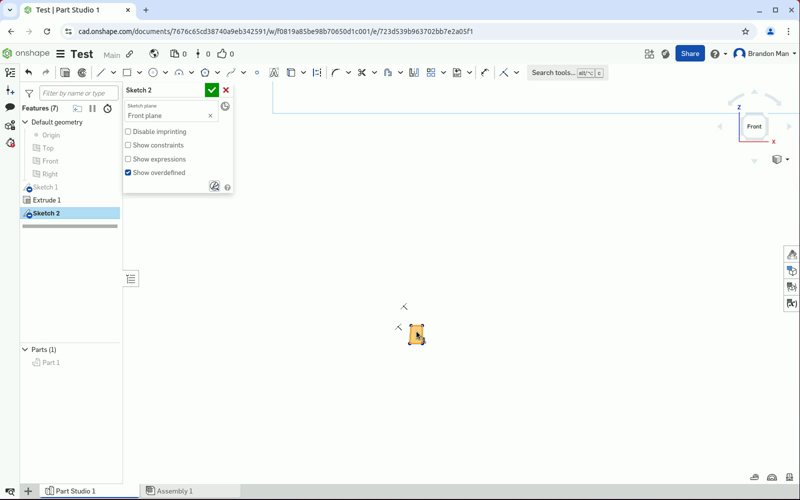
scroll(-6)
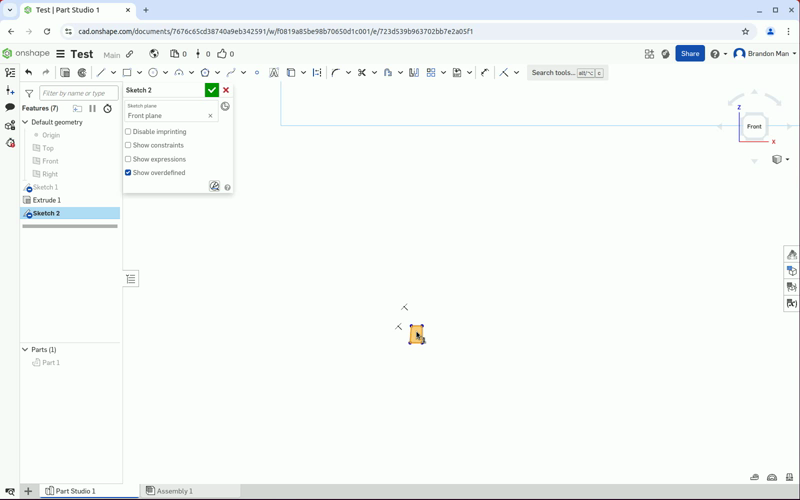
scroll(-6)
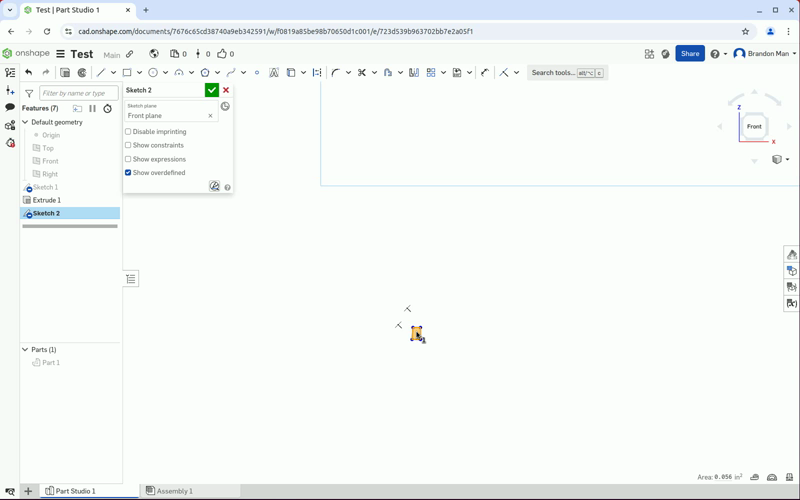
scroll(-6)
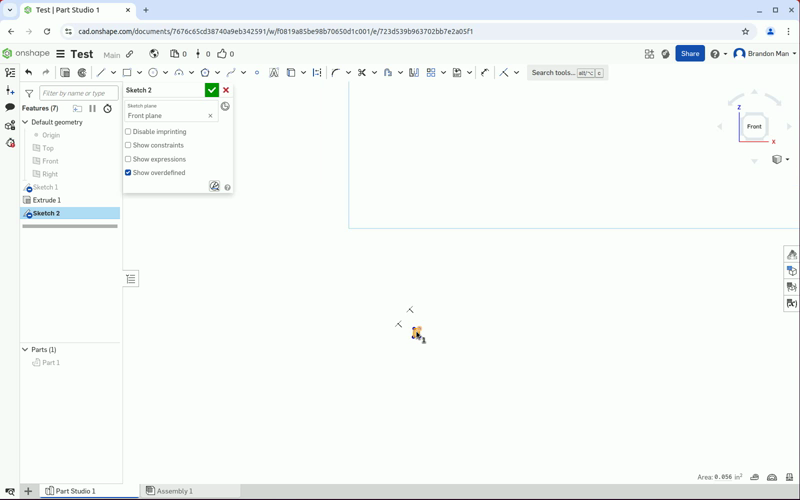
scroll(-6)
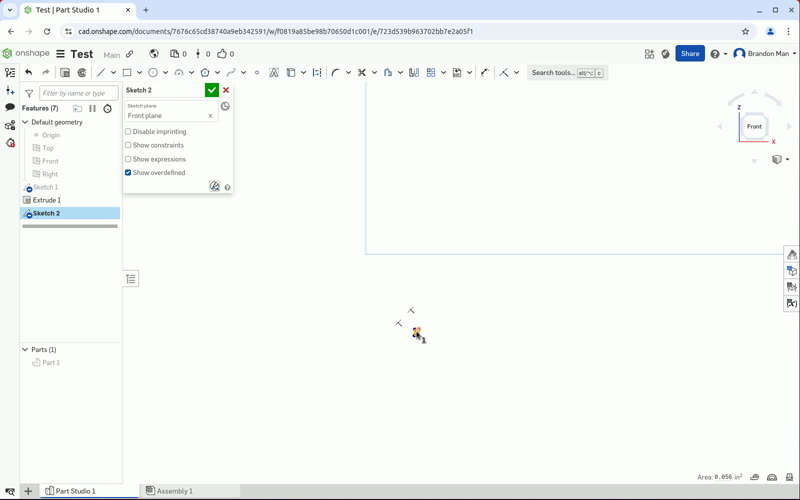
scroll(-6)
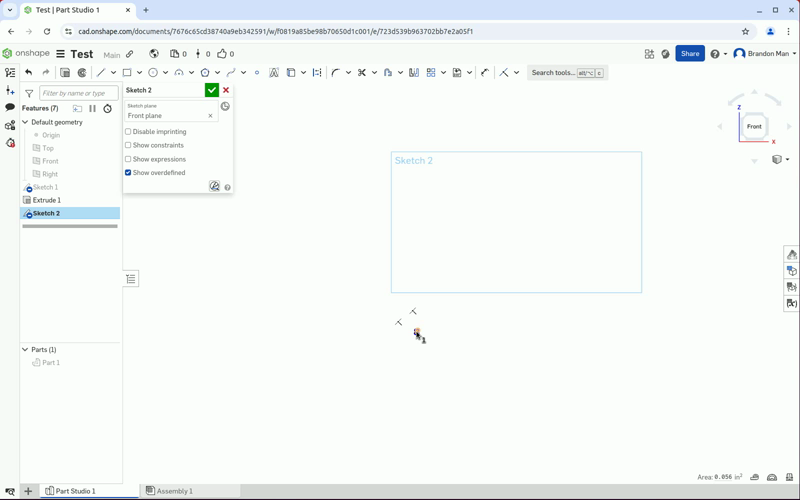
scroll(-6)
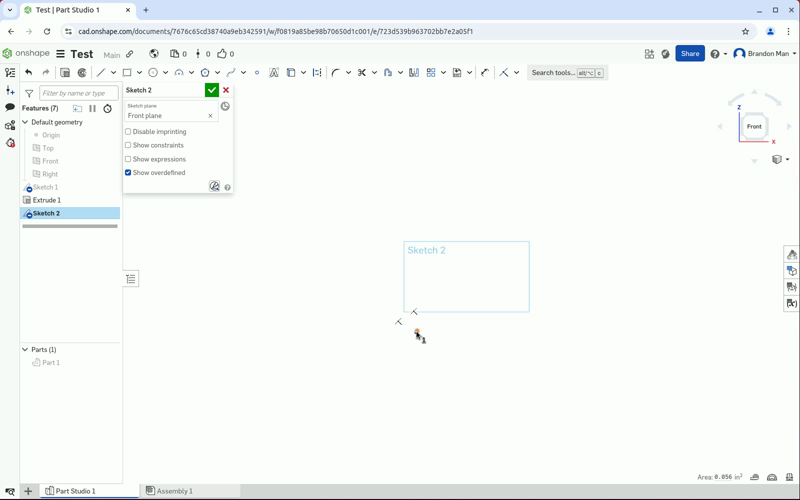
mouse_move(73, 352)
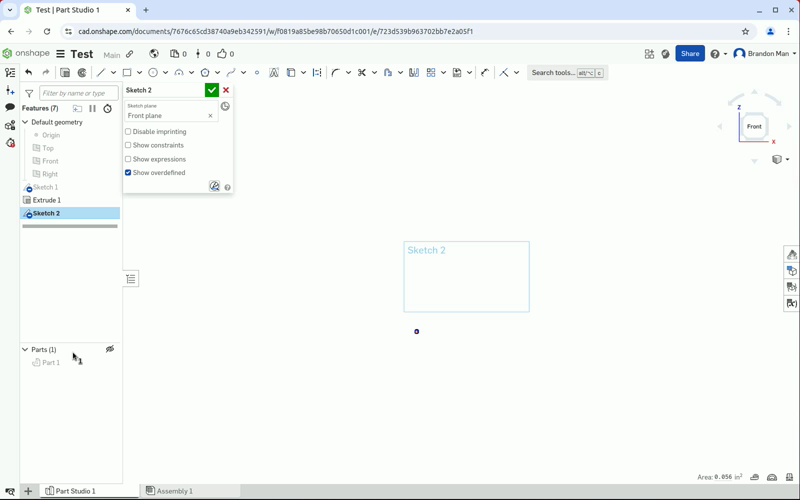
key(shift+y)
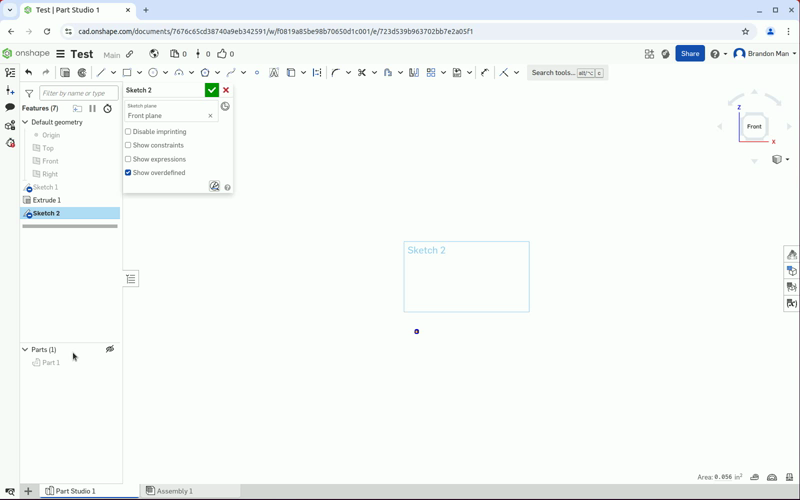
key(shift+e)
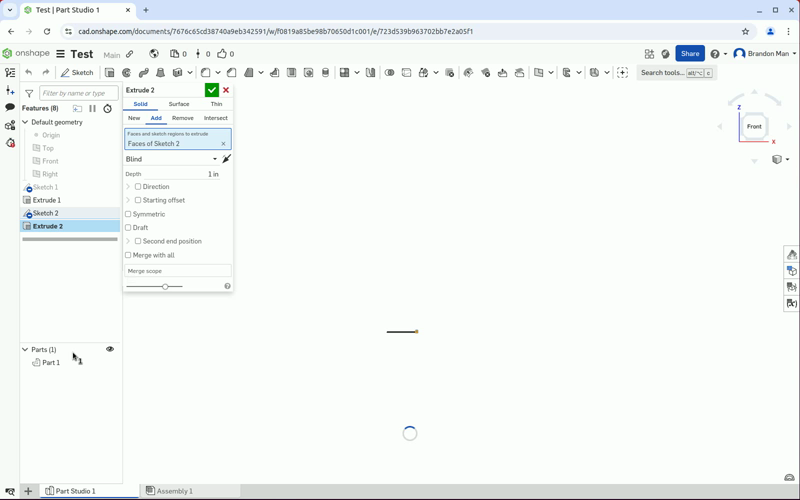
mouse_move(143, 106)
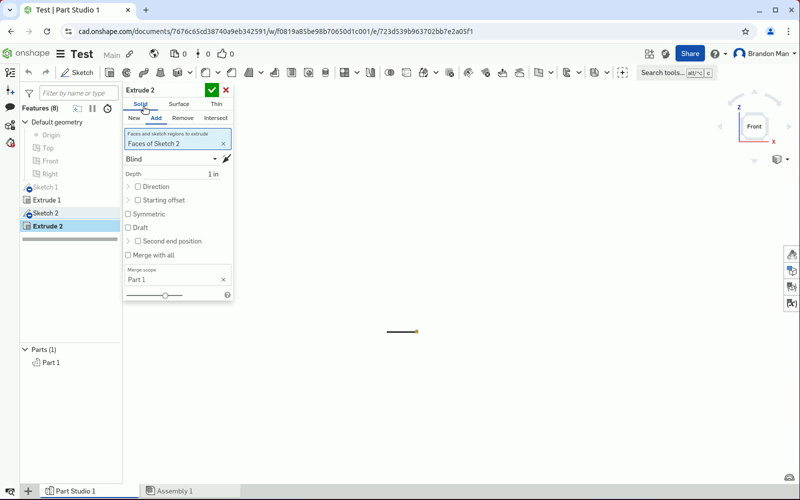
click(143, 106)
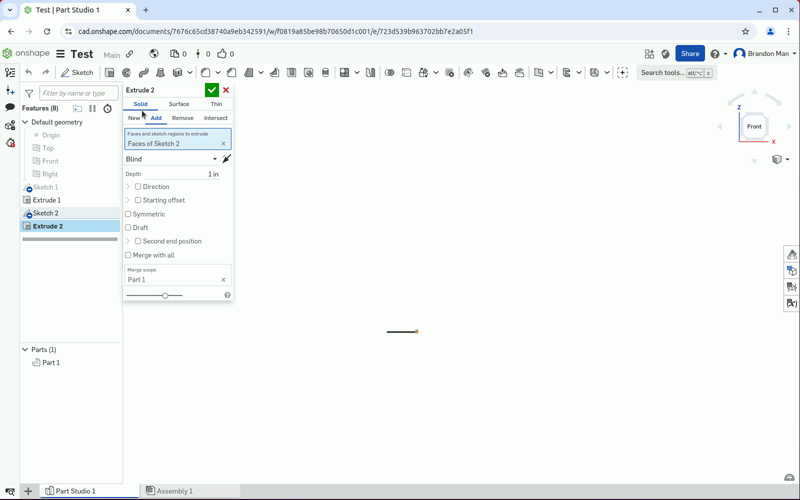
mouse_move(137, 120)
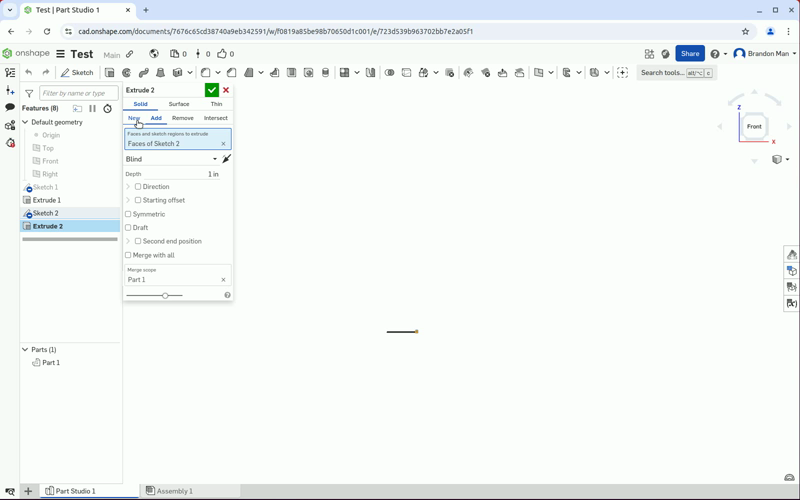
click(137, 120)
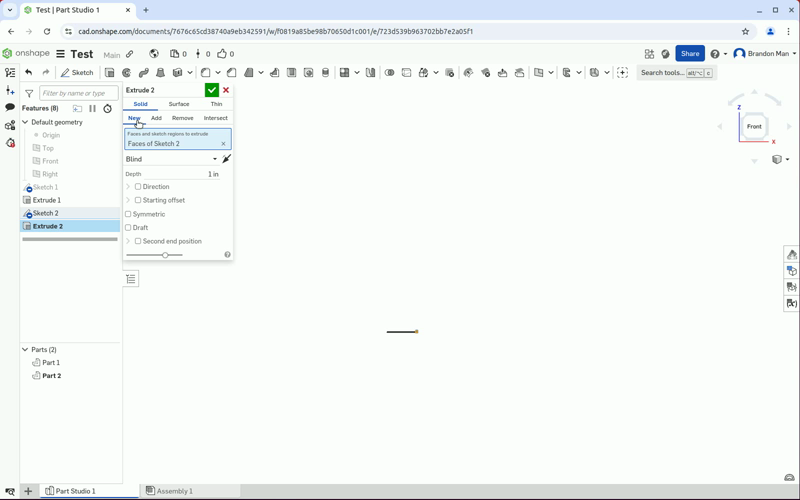
key(tab, 4)
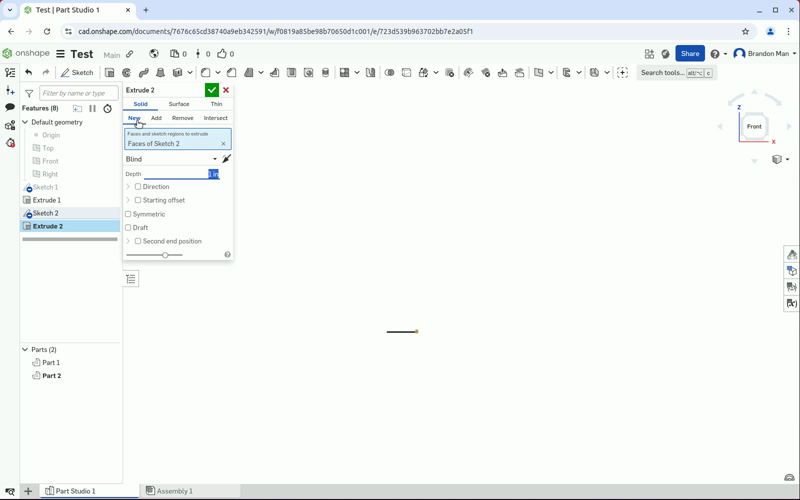
text(21.664)
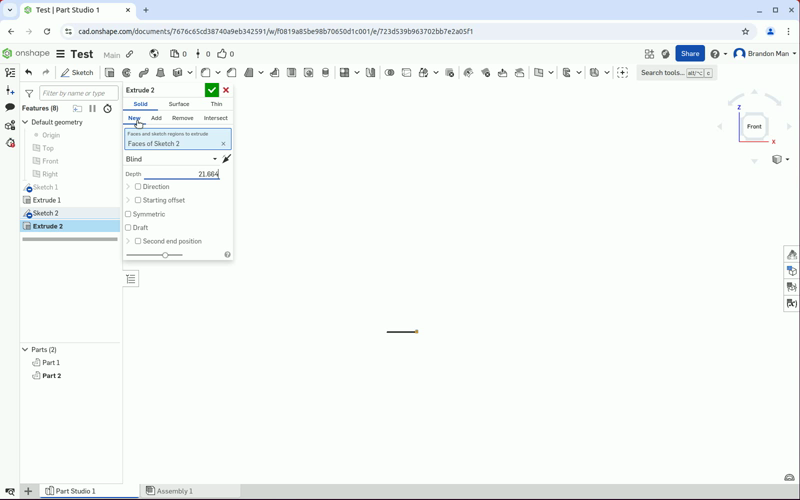
key(enter)
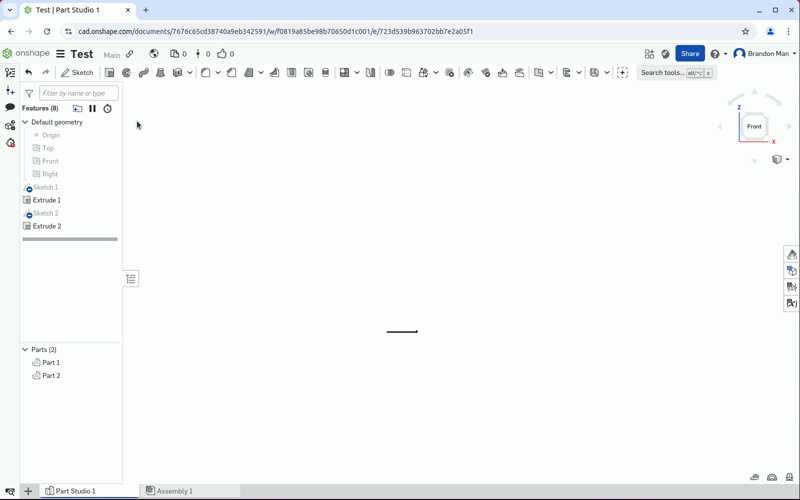
key(shift+h)
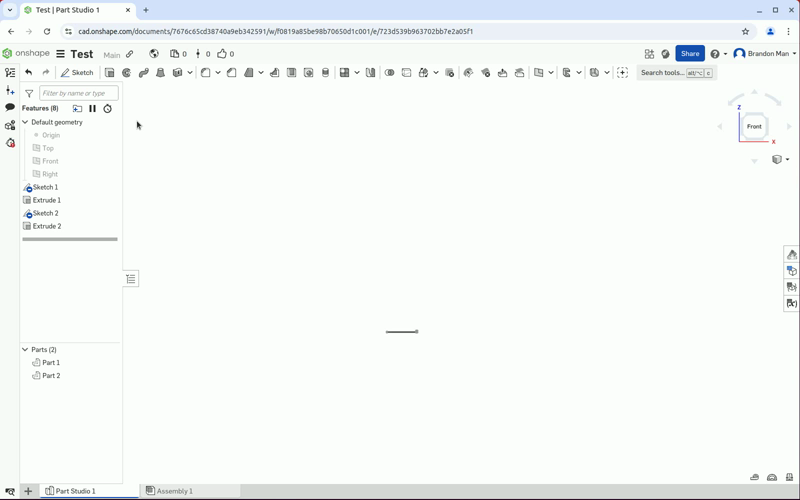
key(shift+h)
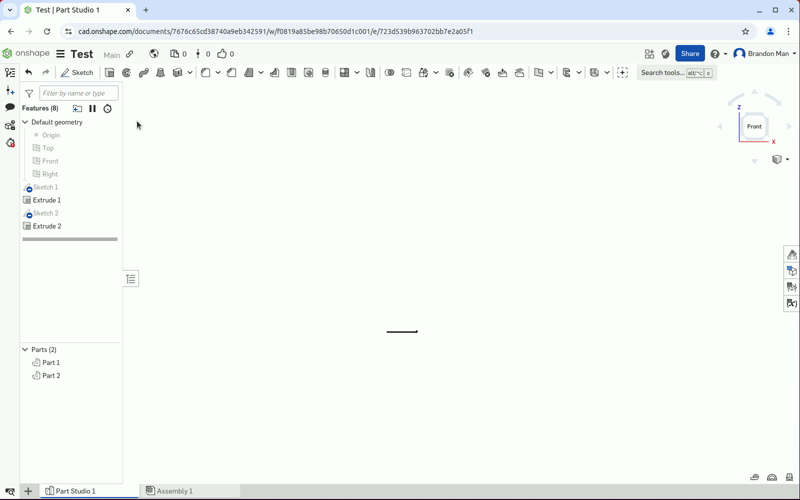
mouse_move(73, 189)
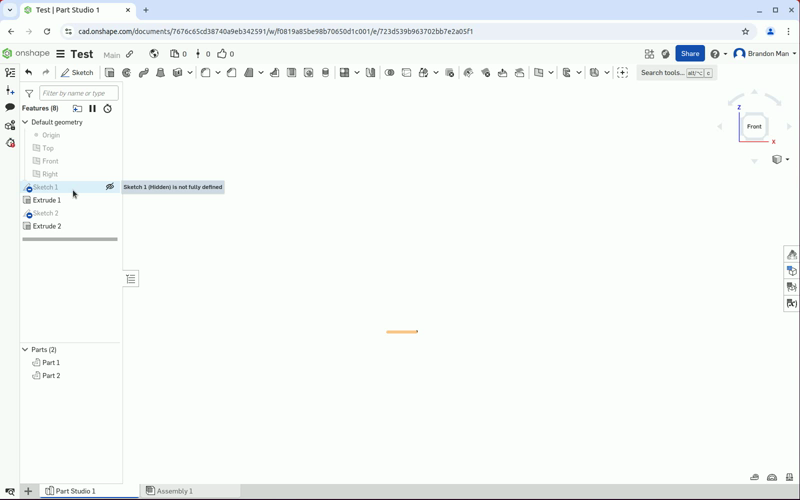
click(73, 189)
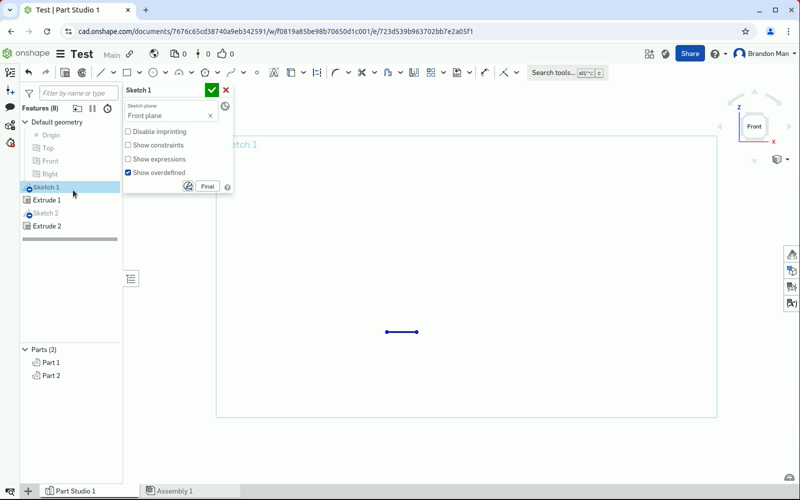
mouse_move(229, 92)
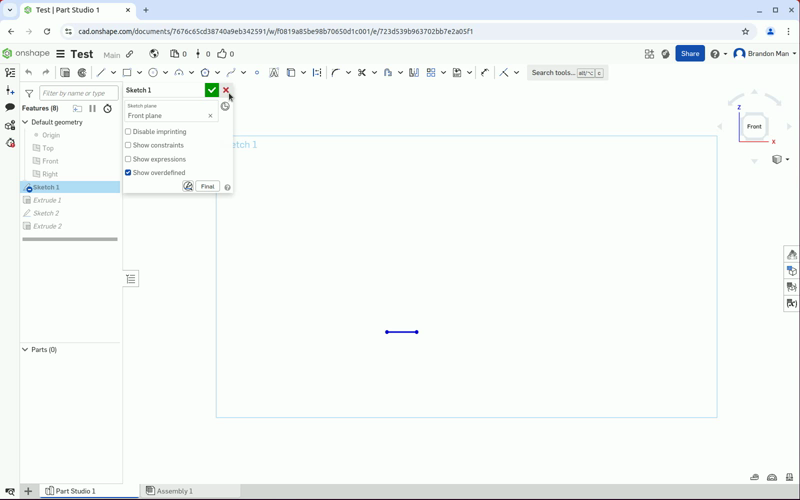
click(229, 92)
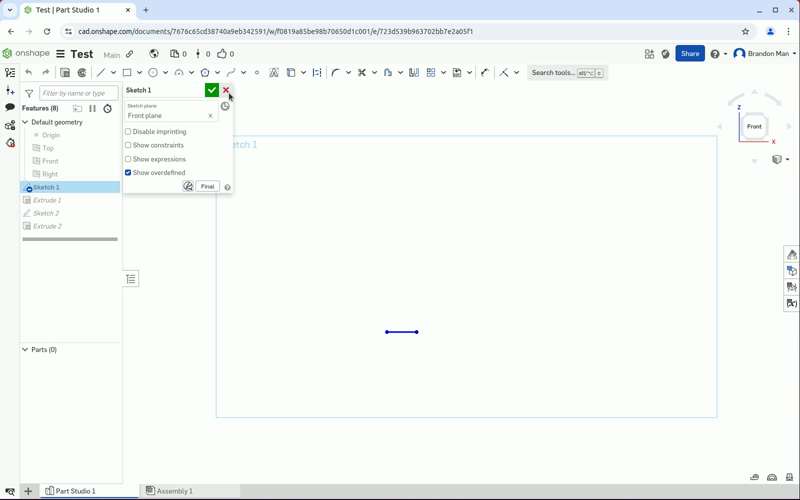
key(shift+s)
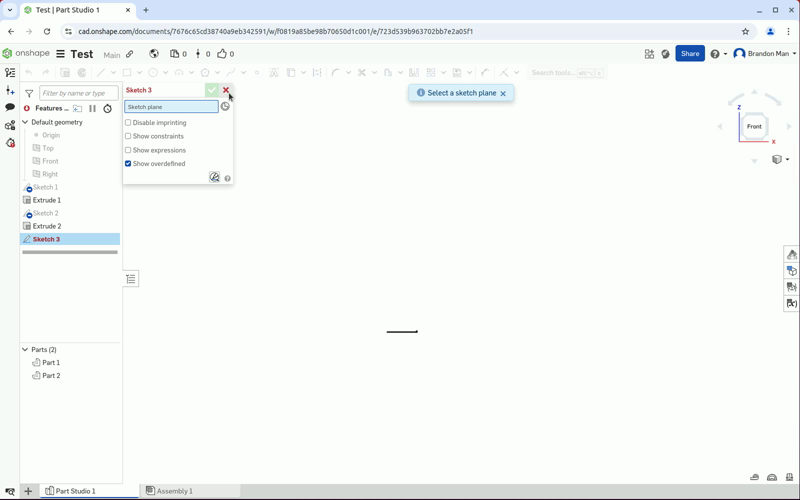
mouse_move(73, 163)
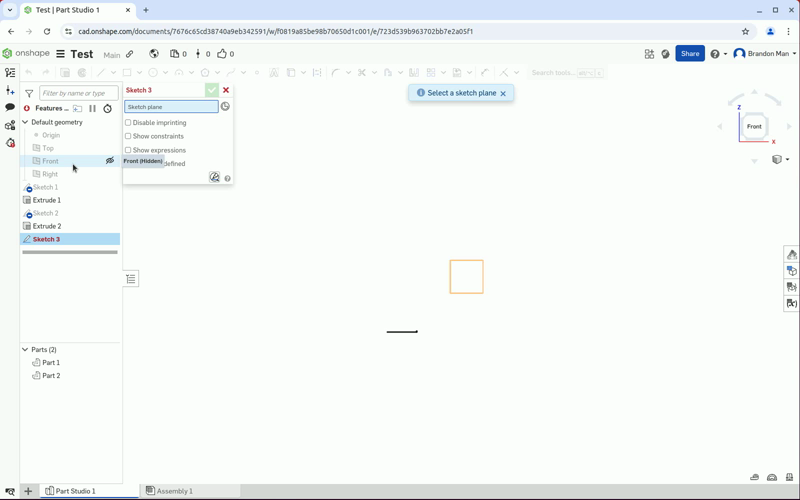
click(73, 163)
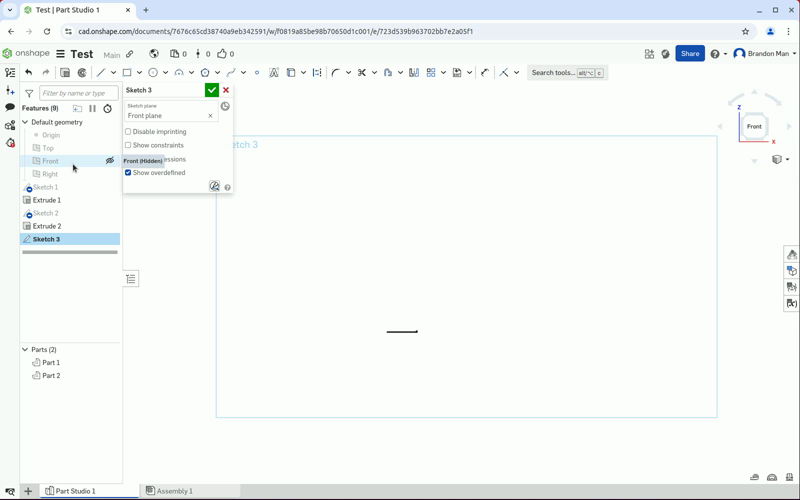
mouse_move(73, 352)
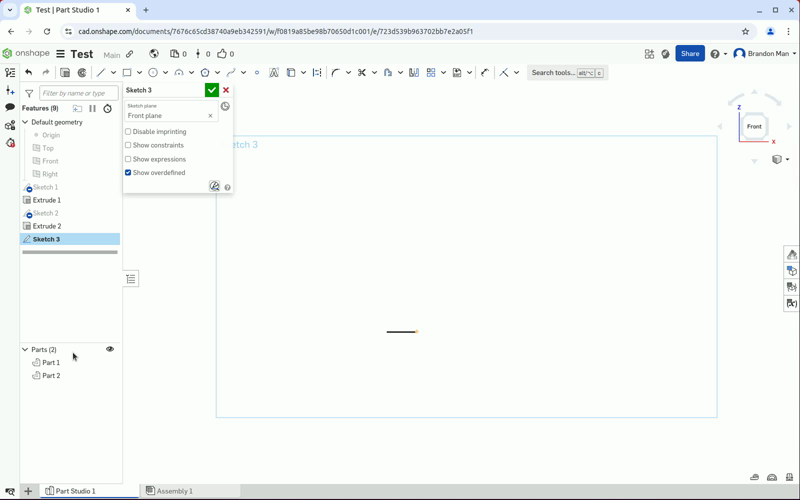
key(y)
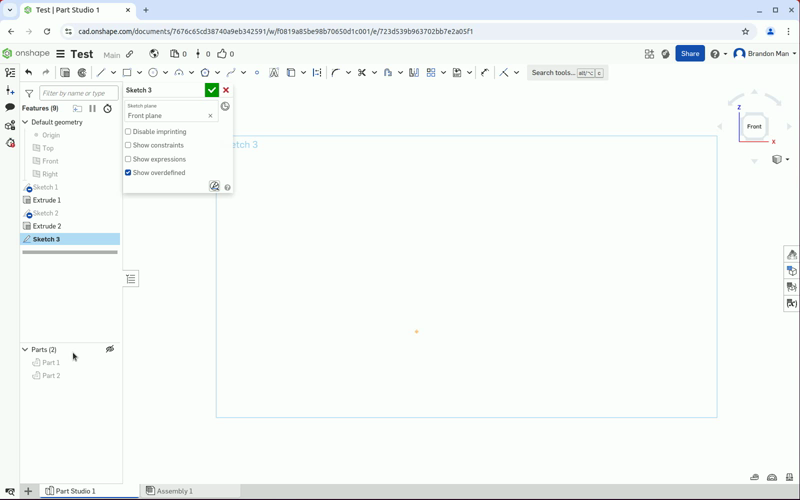
key(l)
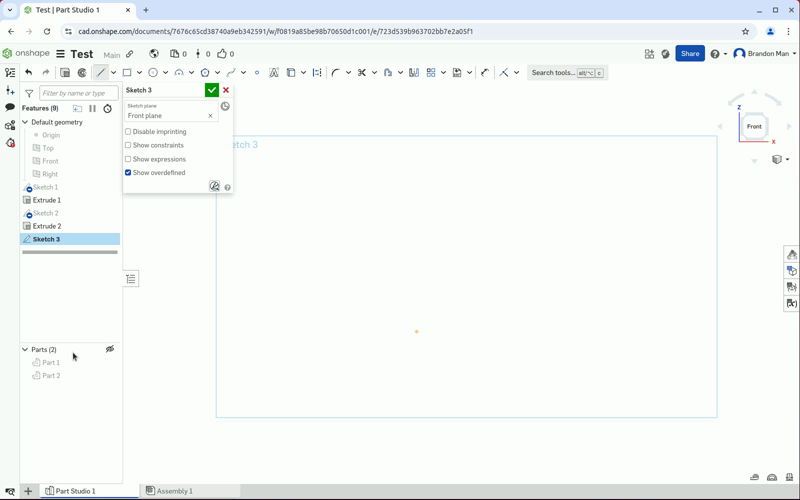
key_down(shift)
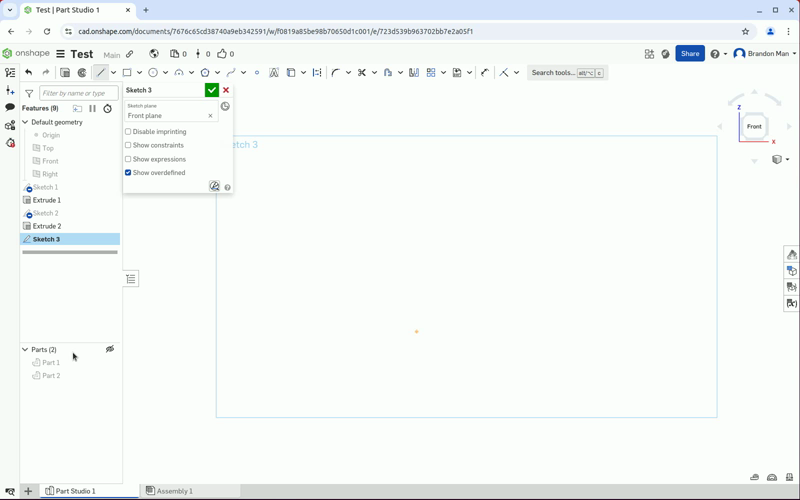
mouse_move(416, 332)
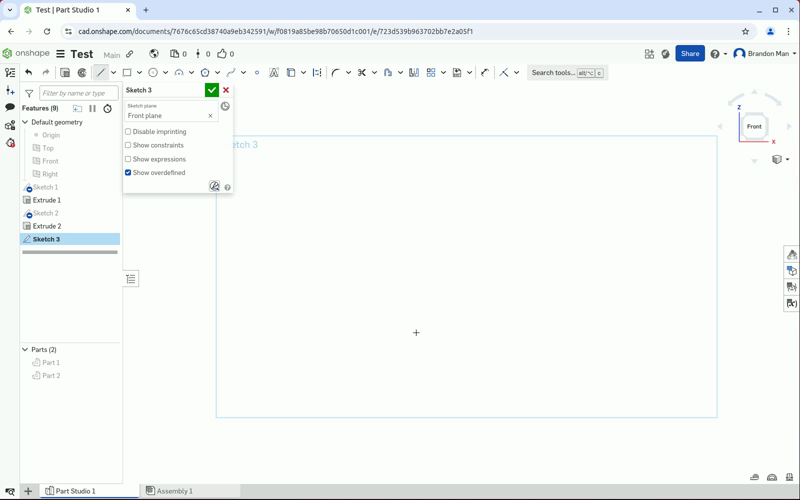
click(416, 332)
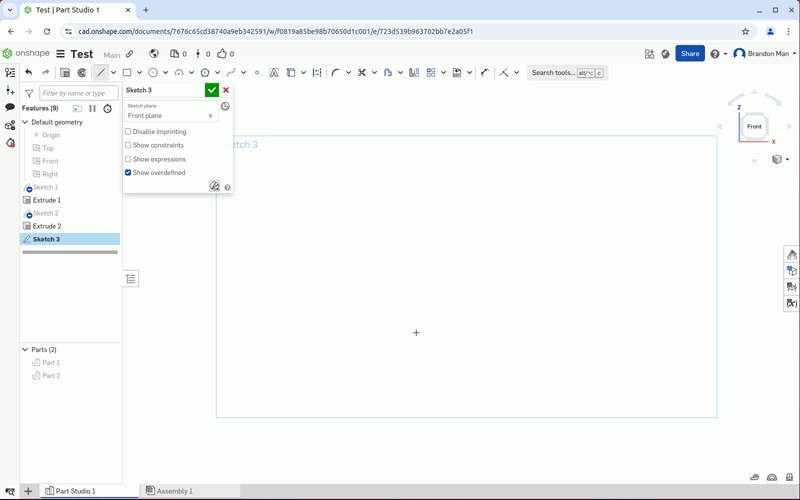
key_up(shift)
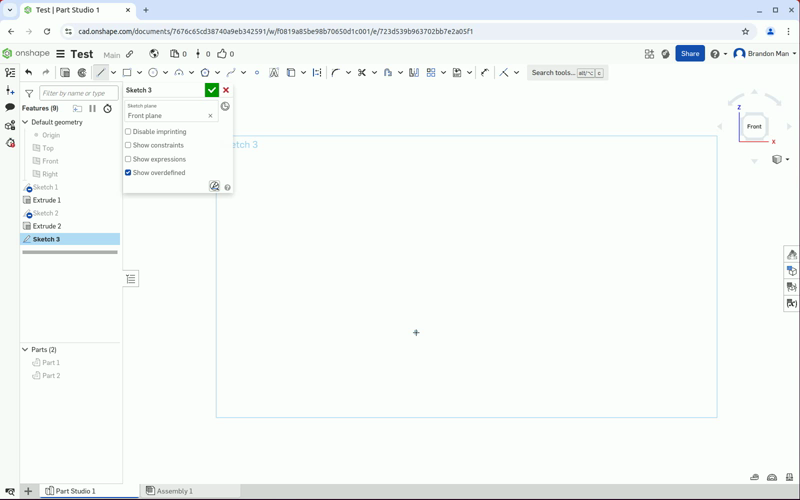
key_down(shift)
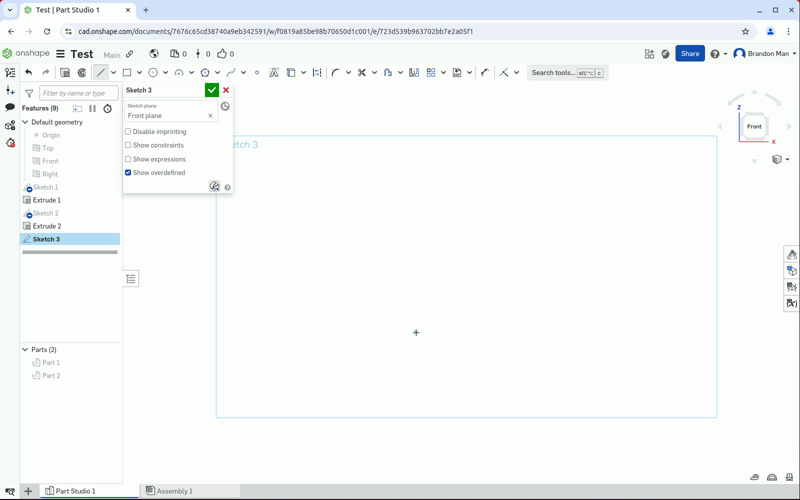
mouse_move(446, 332)
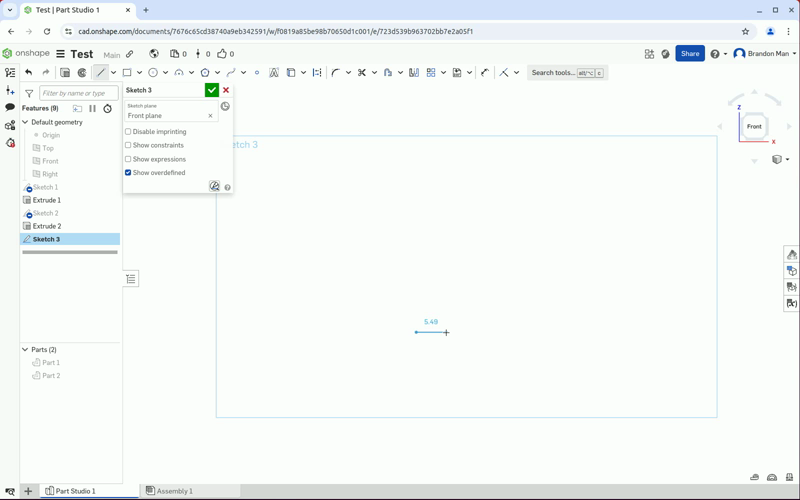
mouse_move(416, 332)
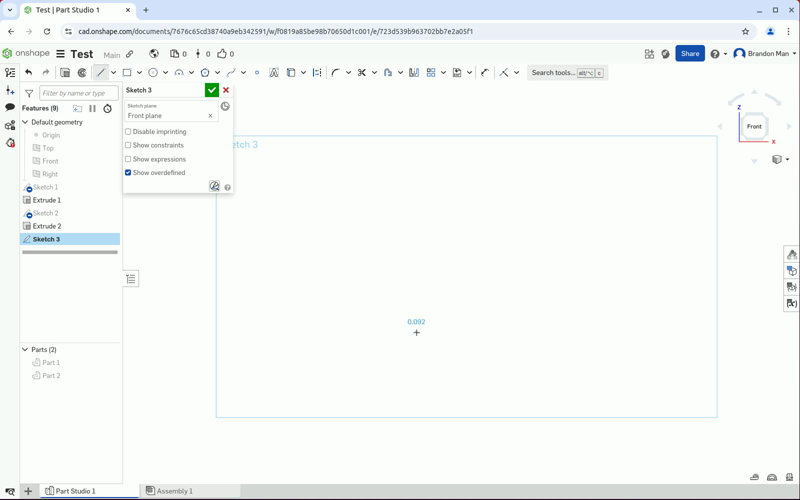
scroll(6)
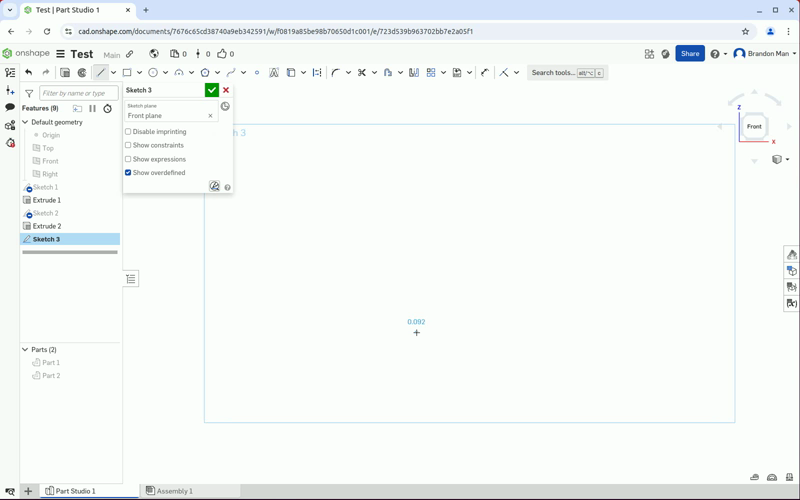
scroll(6)
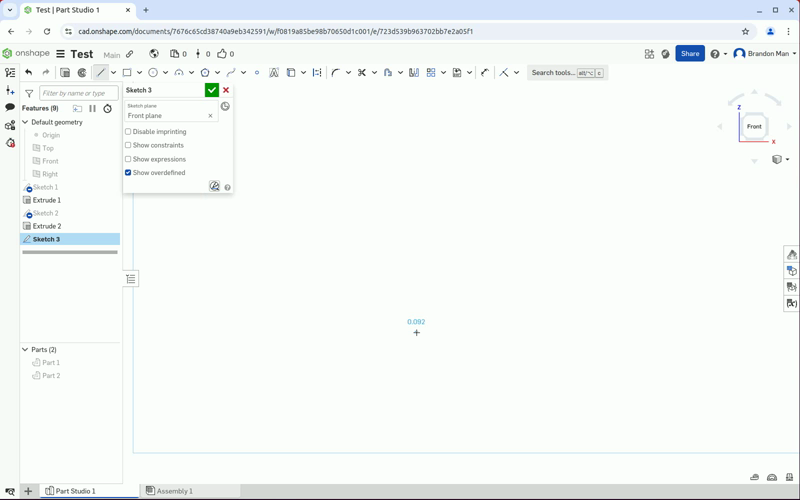
scroll(6)
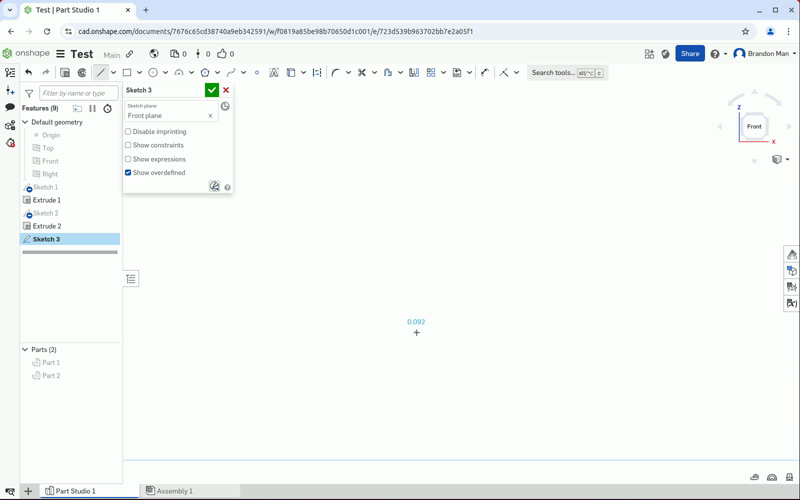
scroll(6)
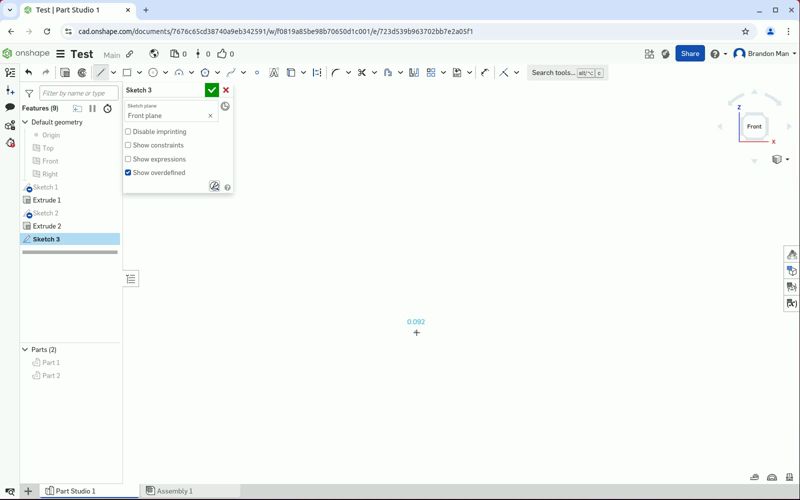
scroll(6)
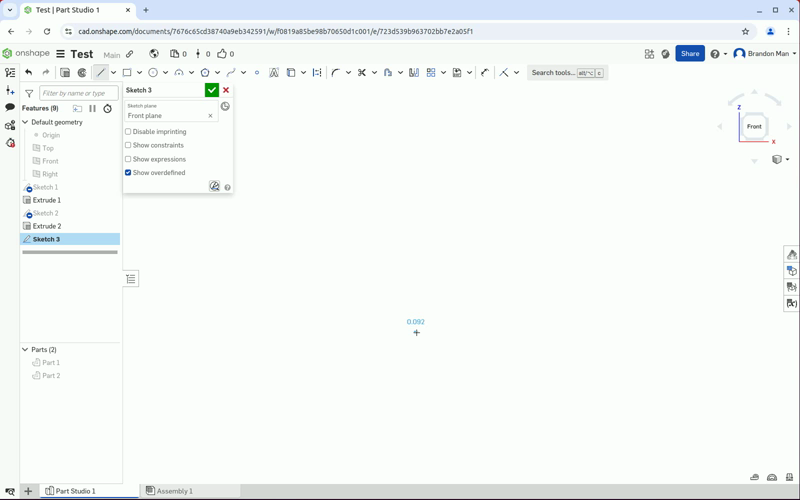
scroll(6)
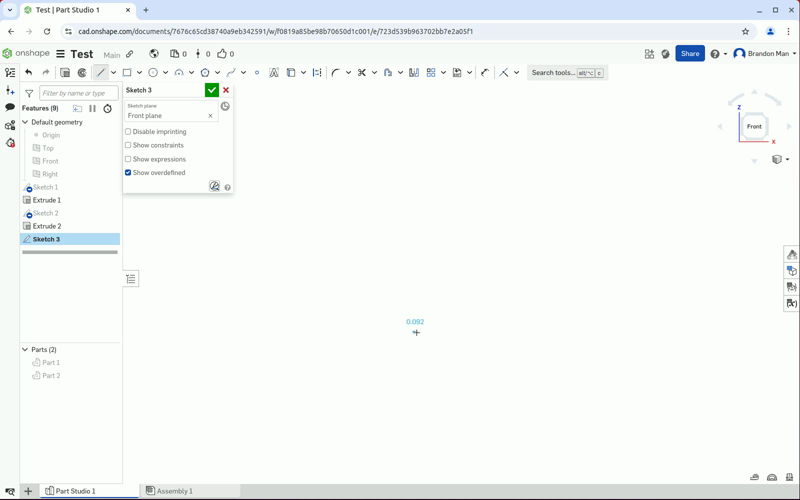
scroll(6)
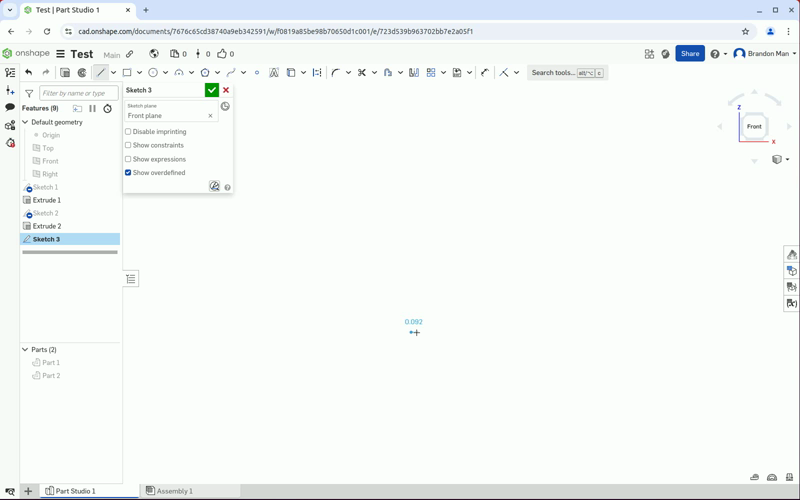
click(416, 332)
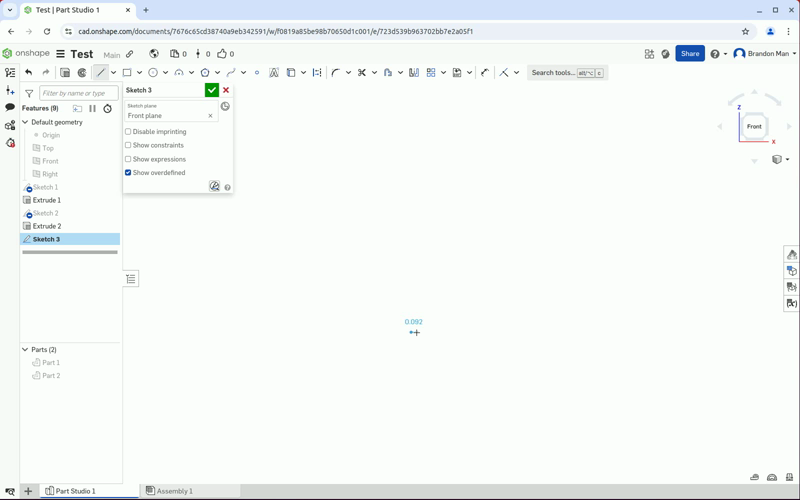
scroll(-6)
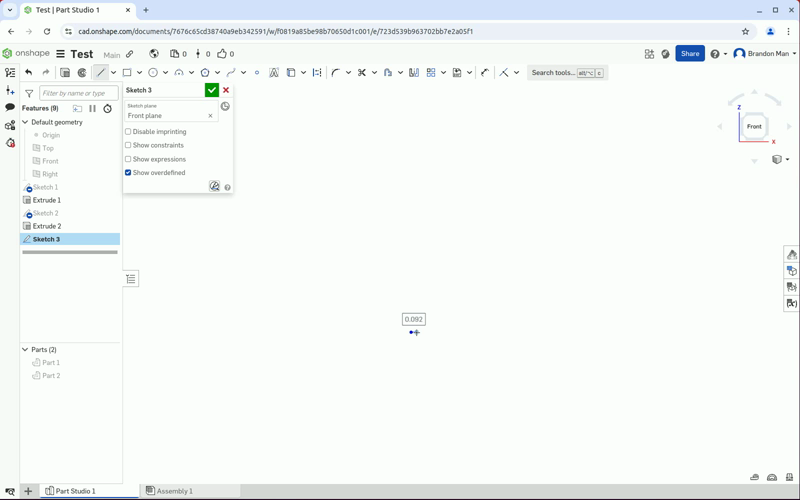
scroll(-6)
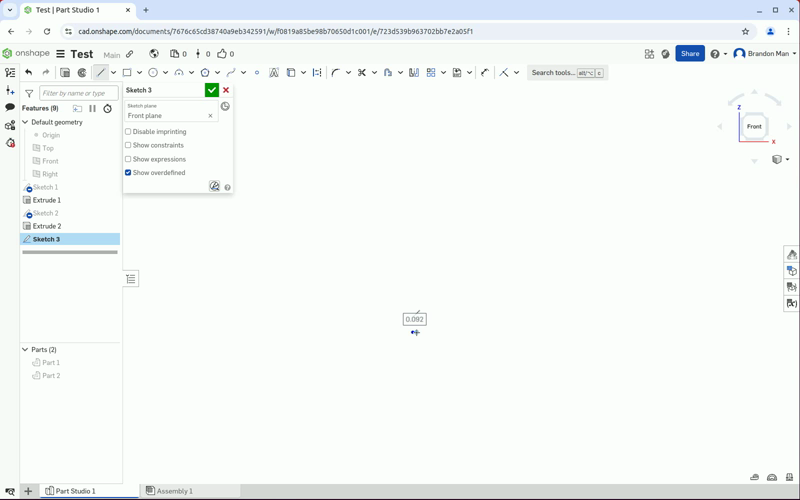
scroll(-6)
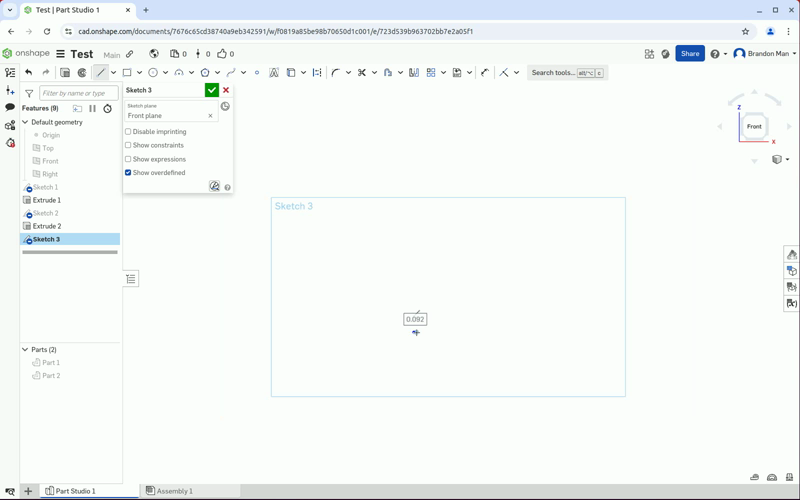
scroll(-6)
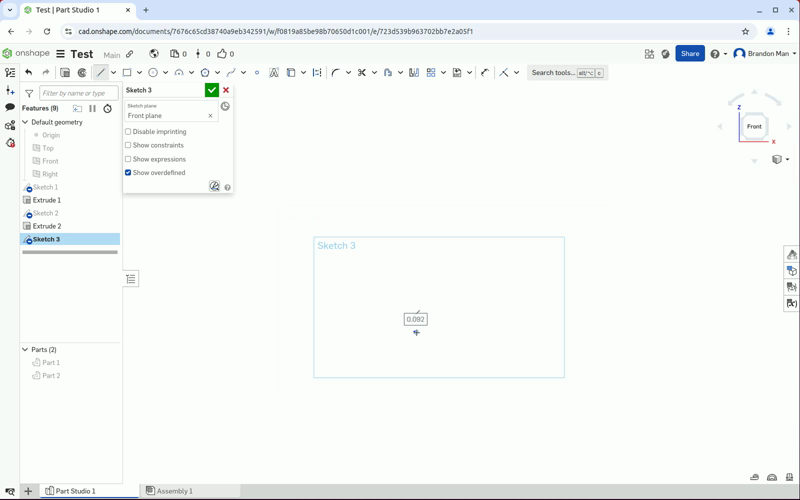
scroll(-6)
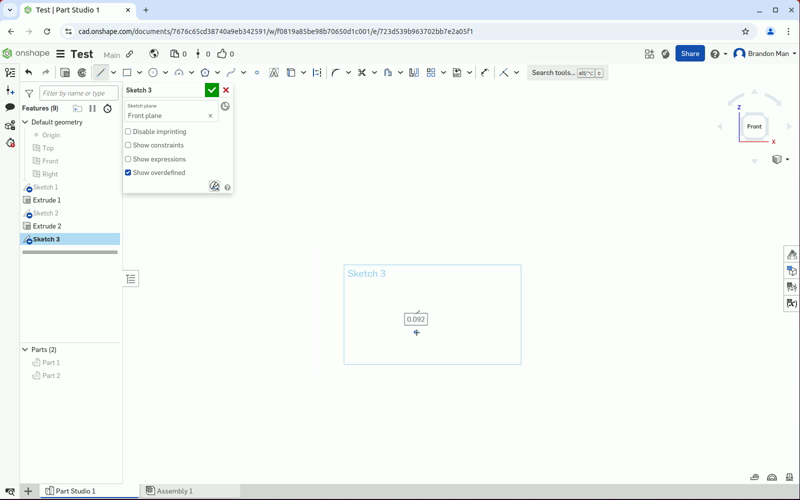
scroll(-6)
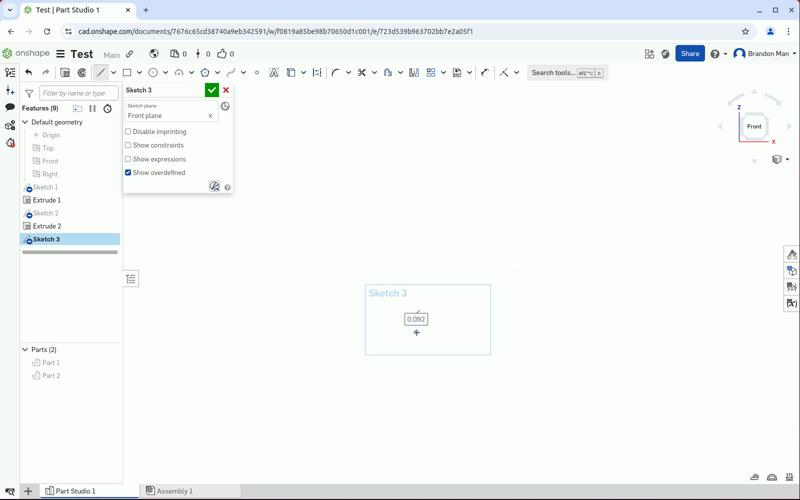
scroll(-6)
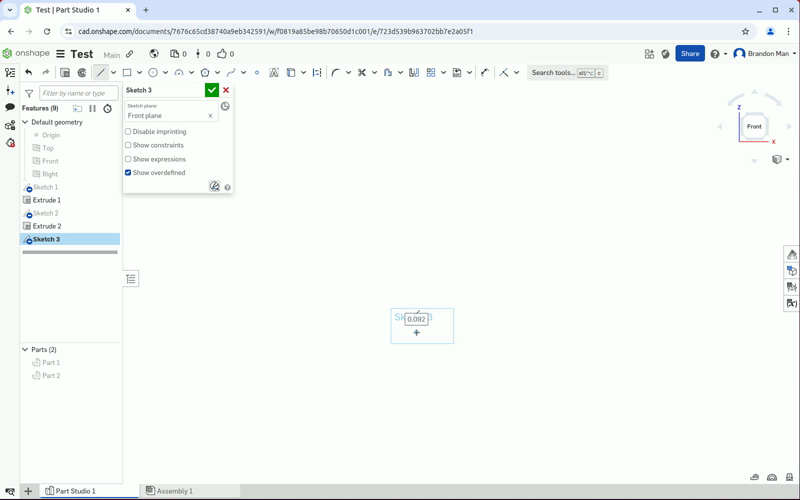
key_up(shift)
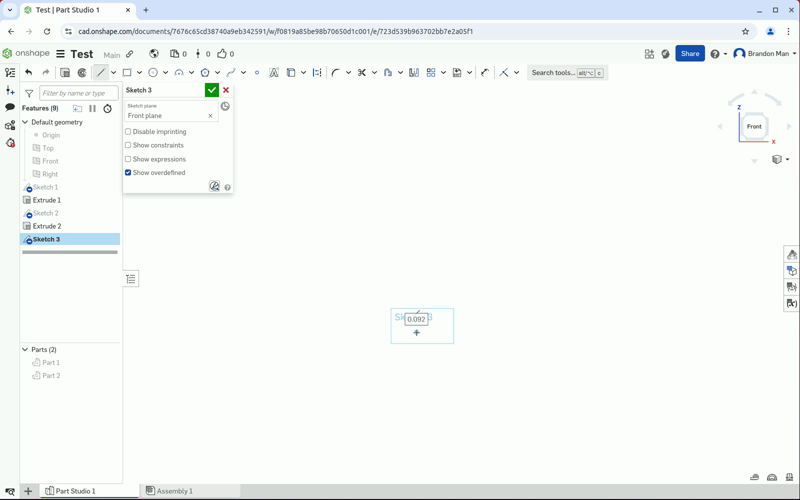
key_down(shift)
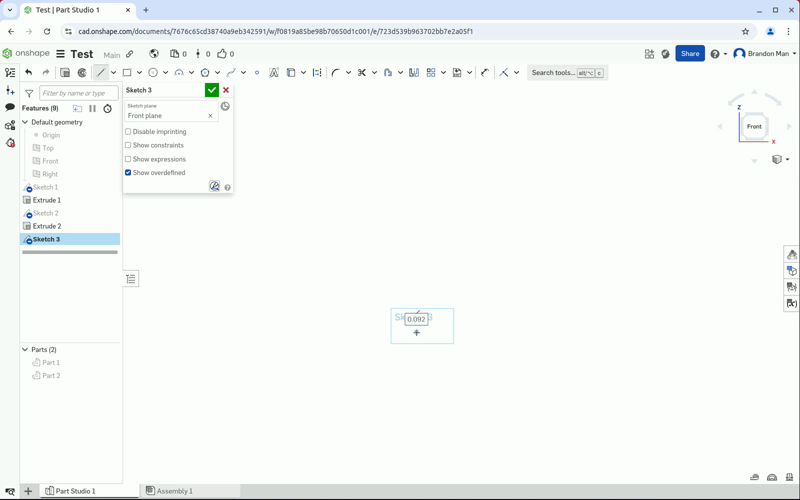
mouse_move(446, 332)
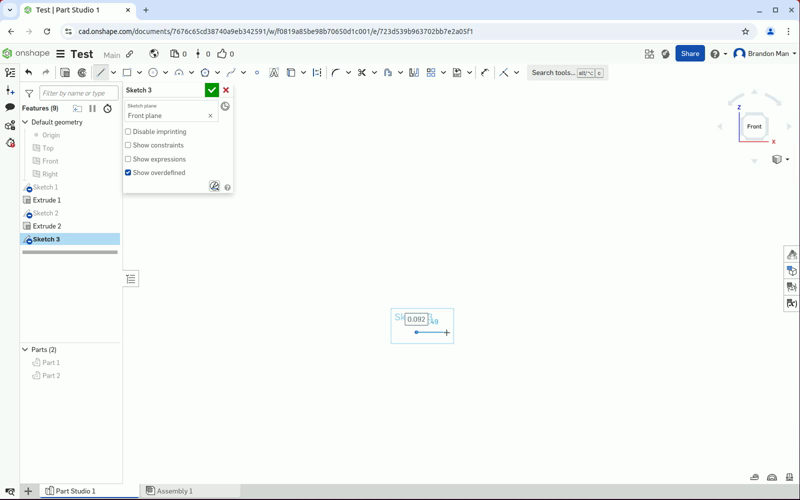
mouse_move(416, 305)
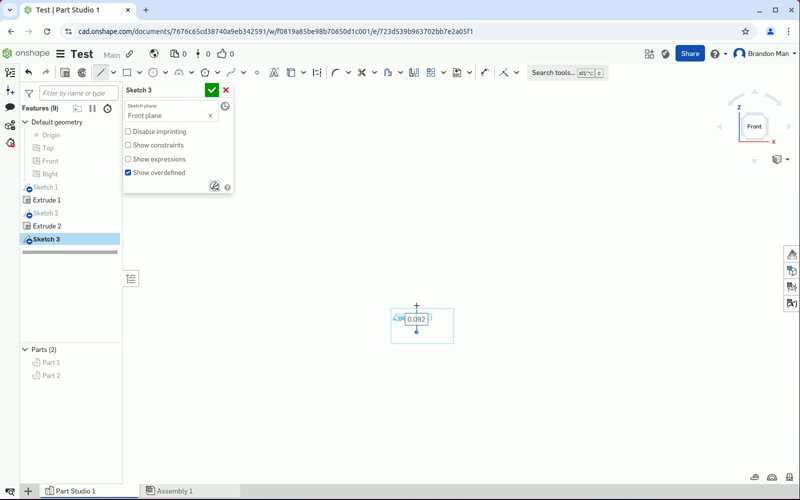
click(416, 305)
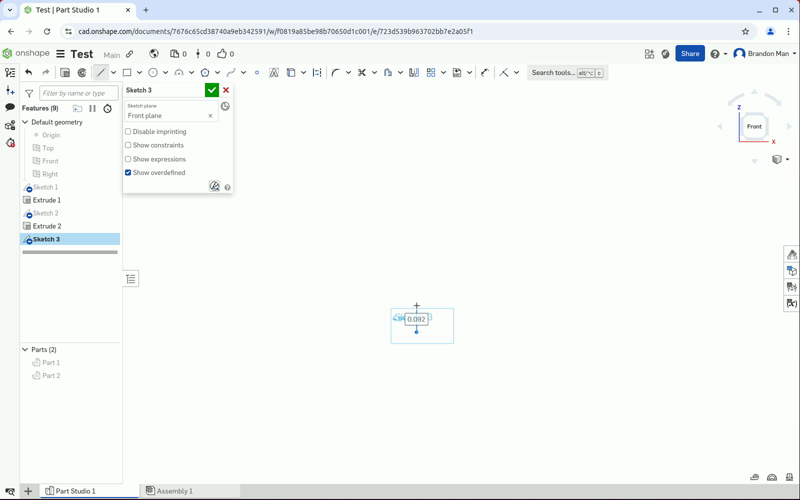
key_up(shift)
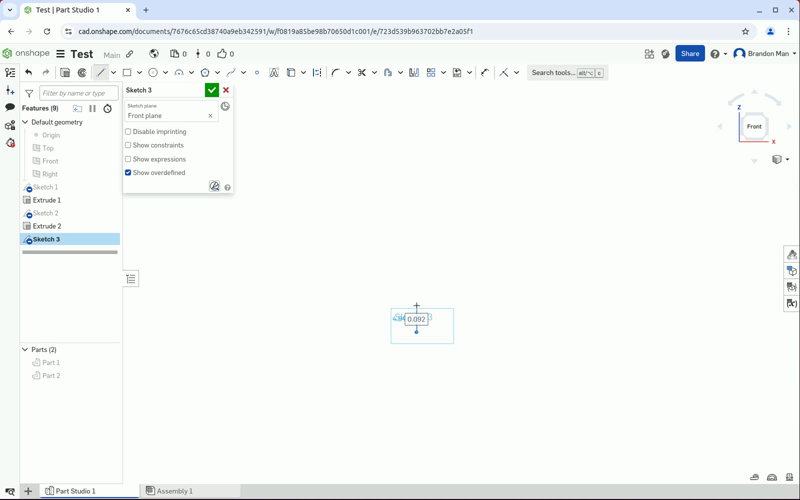
key_down(shift)
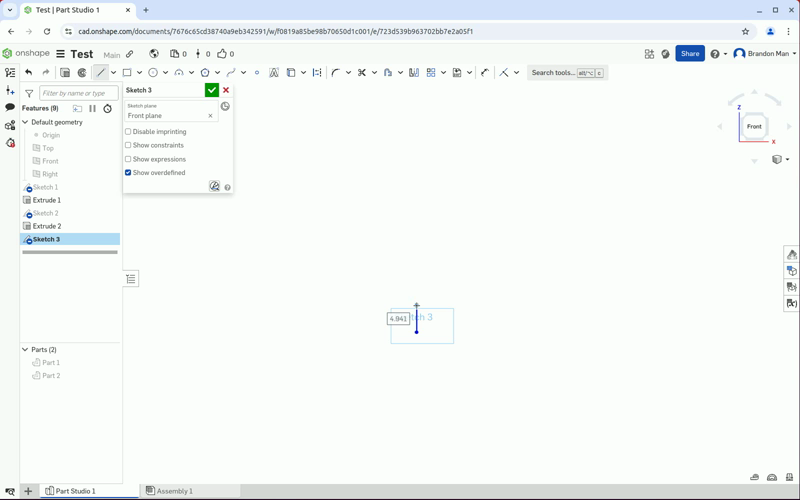
mouse_move(446, 305)
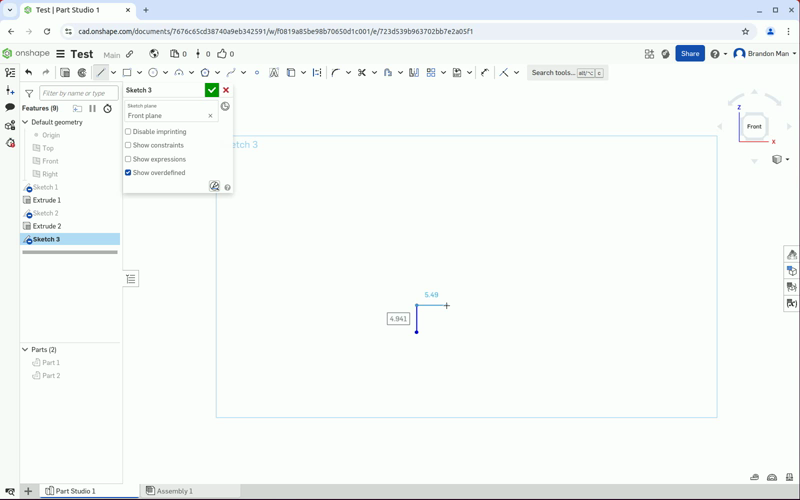
mouse_move(416, 305)
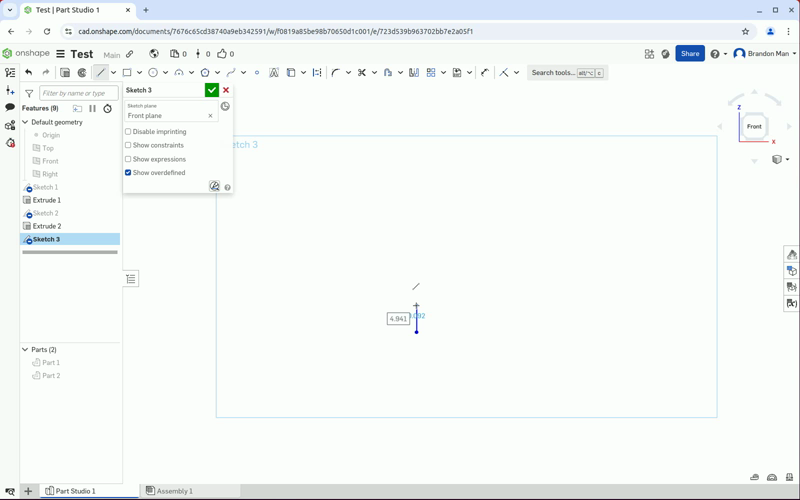
scroll(6)
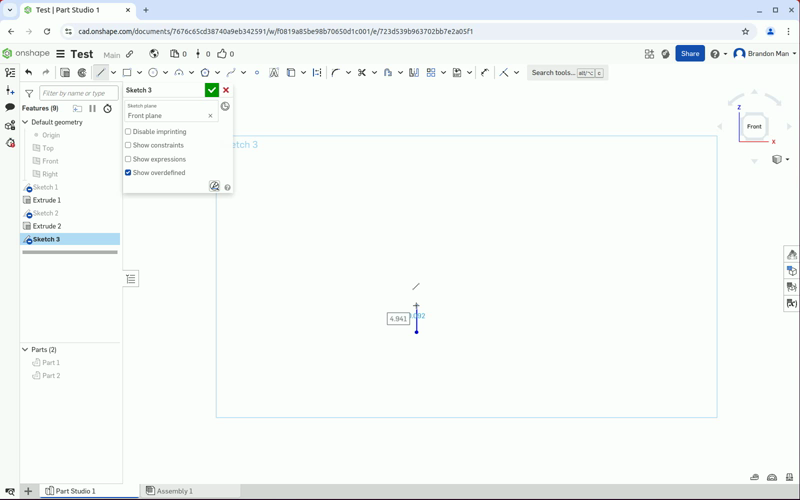
scroll(6)
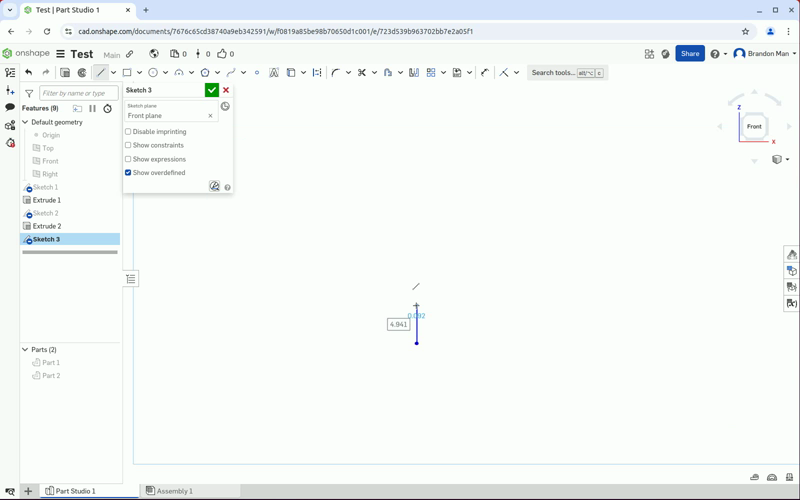
scroll(6)
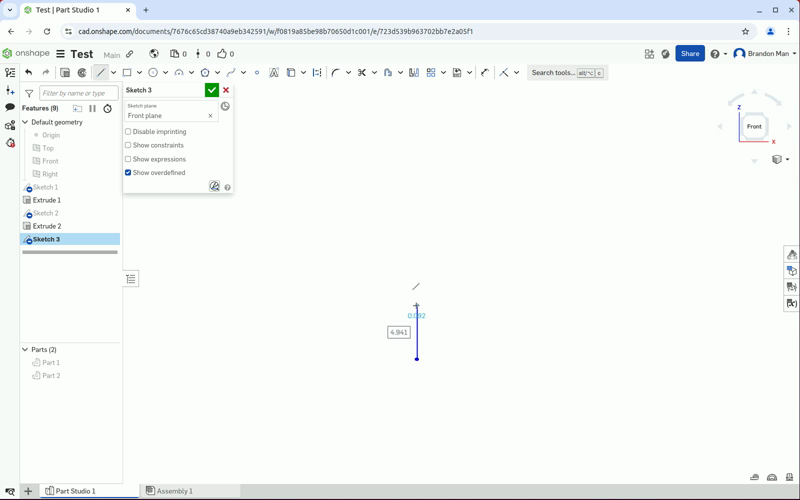
scroll(6)
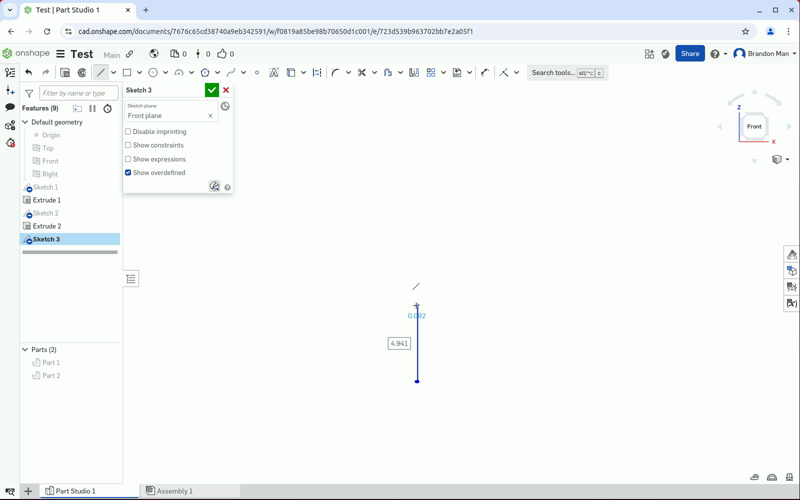
scroll(6)
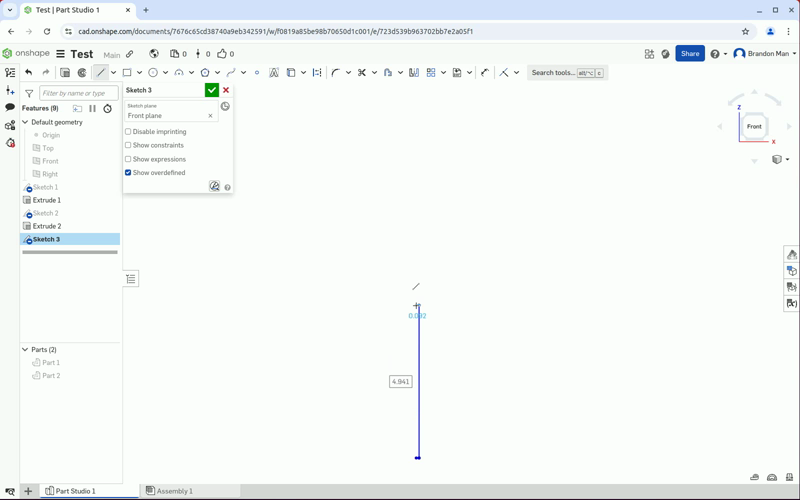
scroll(6)
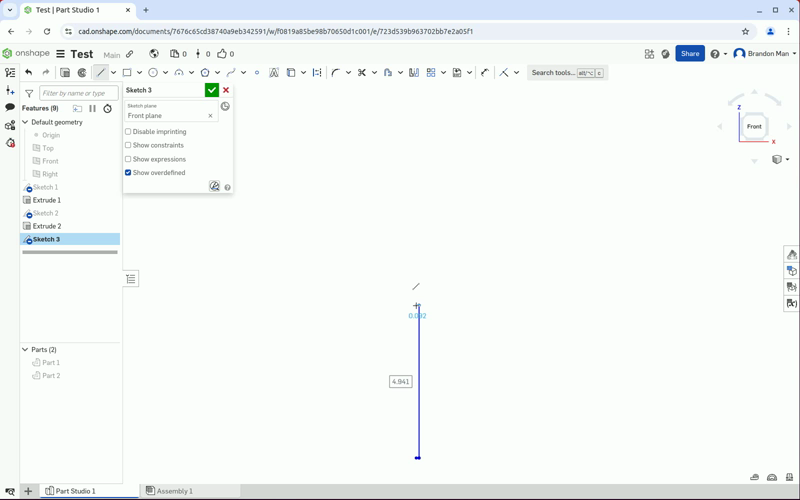
scroll(6)
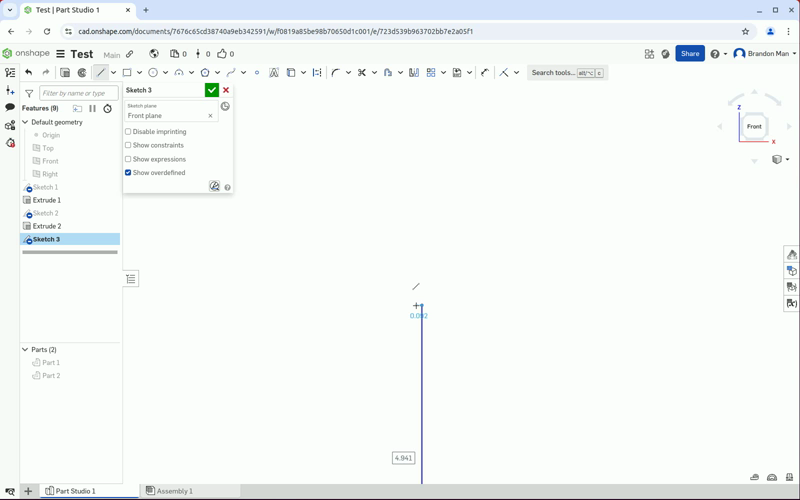
click(416, 305)
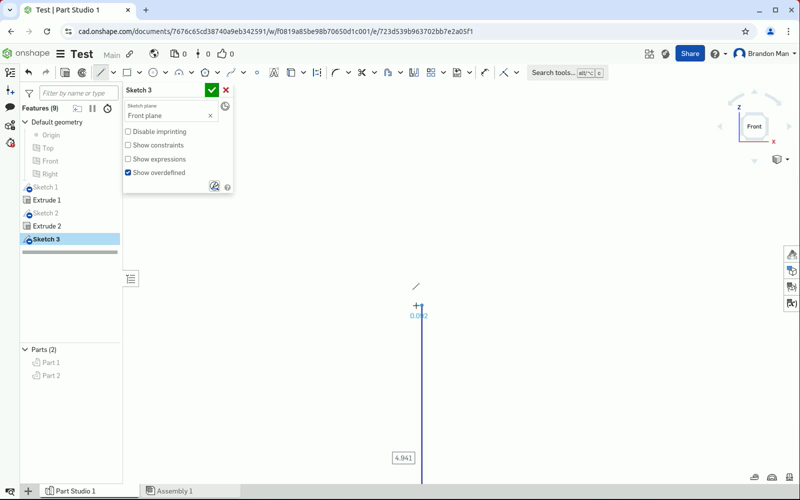
scroll(-6)
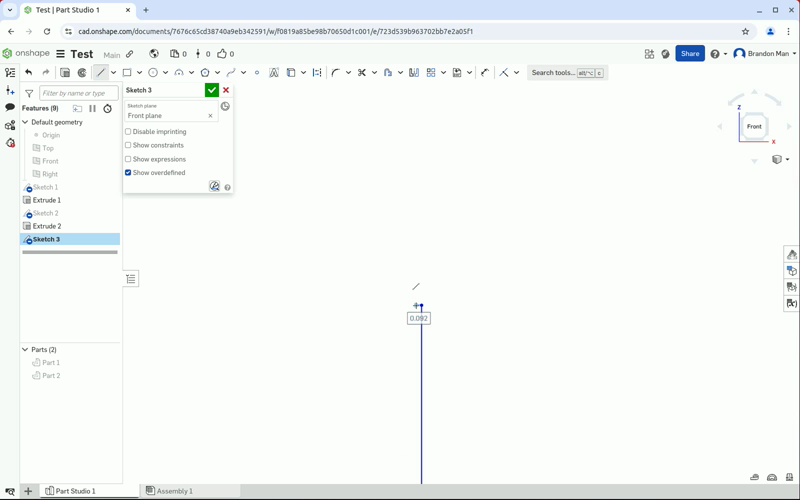
scroll(-6)
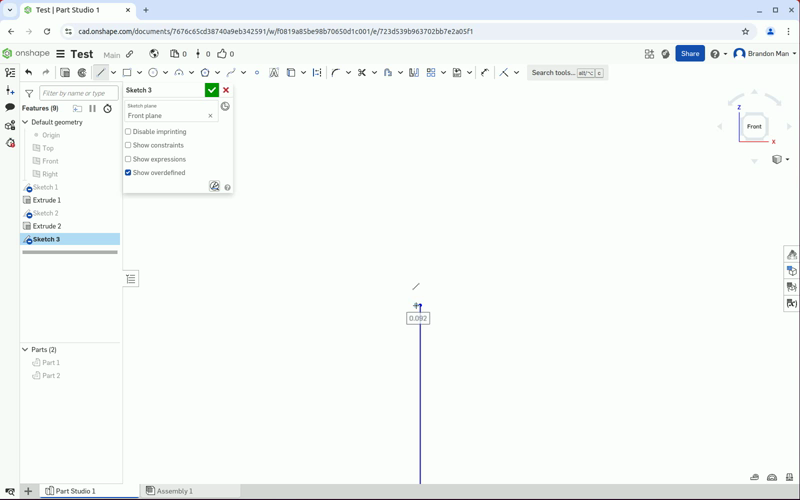
scroll(-6)
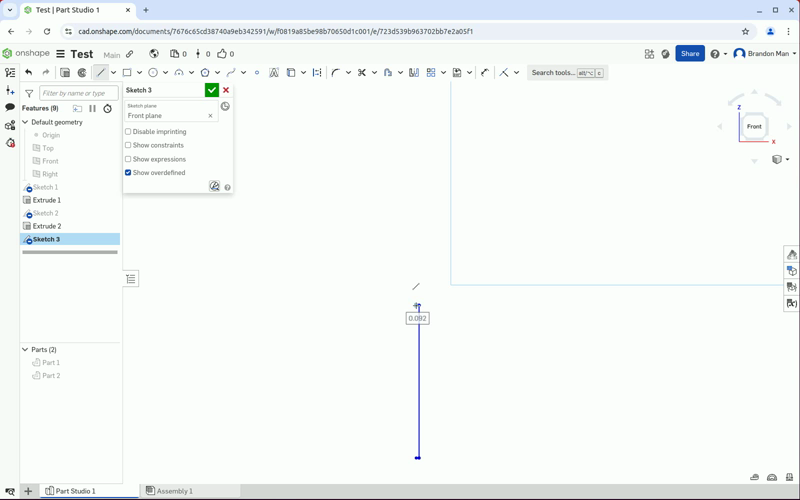
scroll(-6)
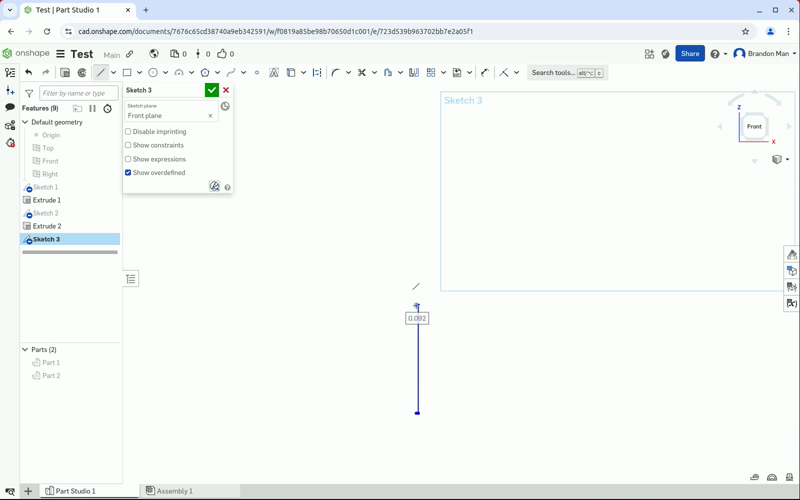
scroll(-6)
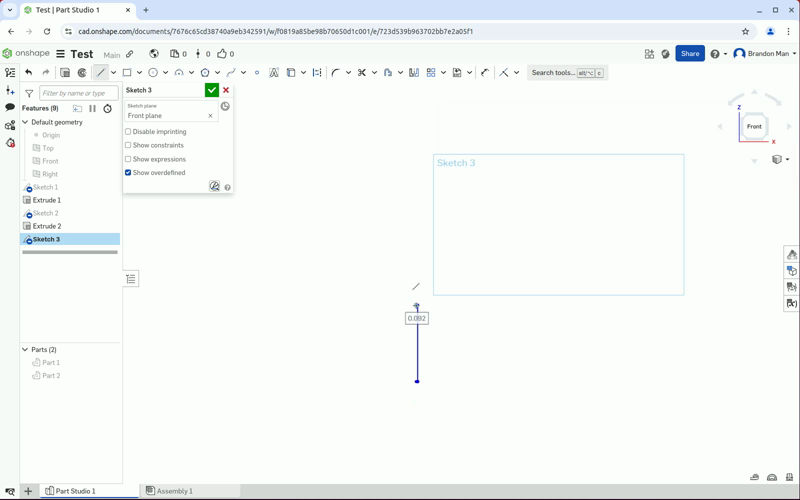
scroll(-6)
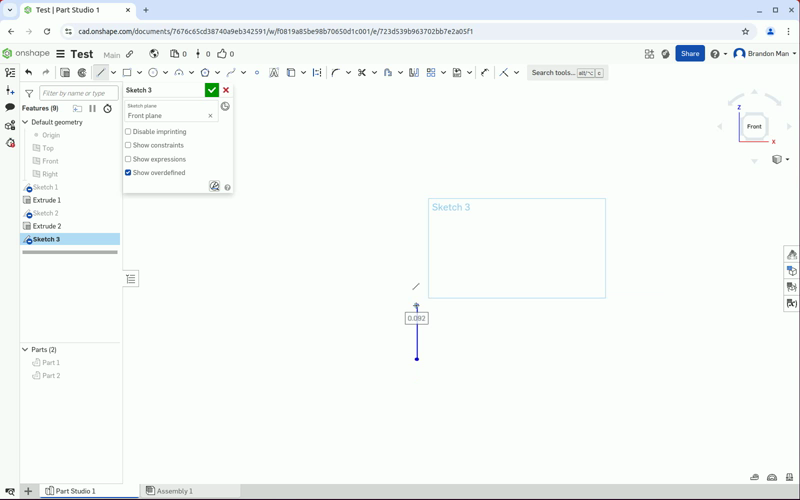
scroll(-6)
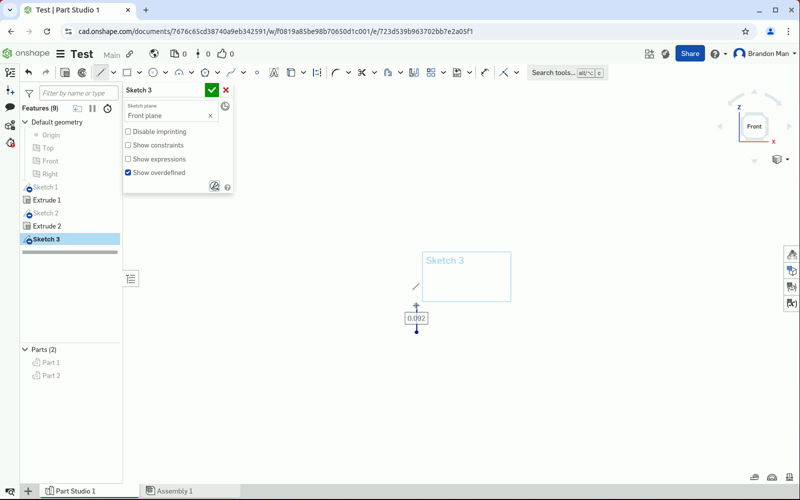
key_up(shift)
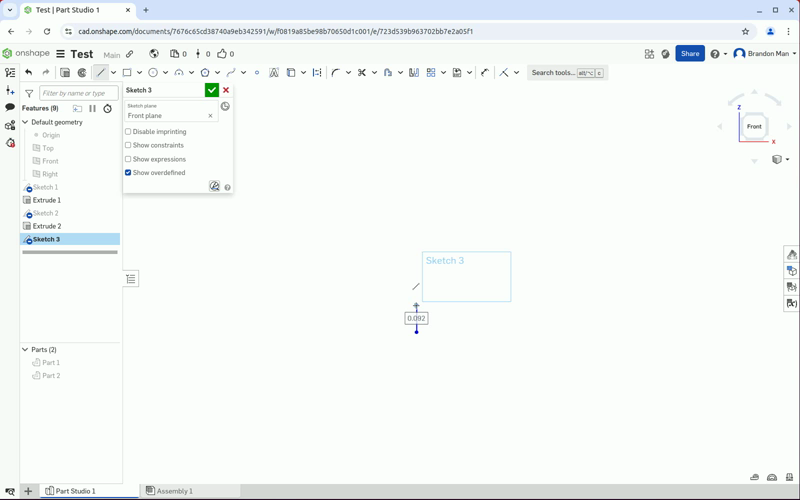
mouse_move(446, 305)
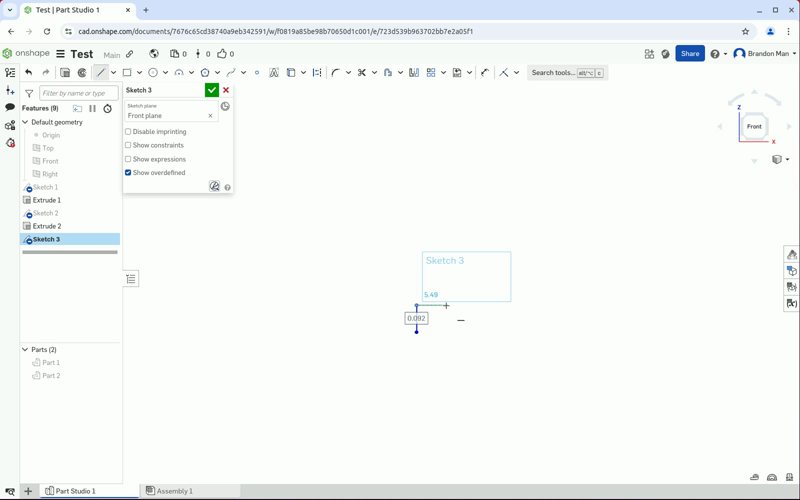
key_down(shift)
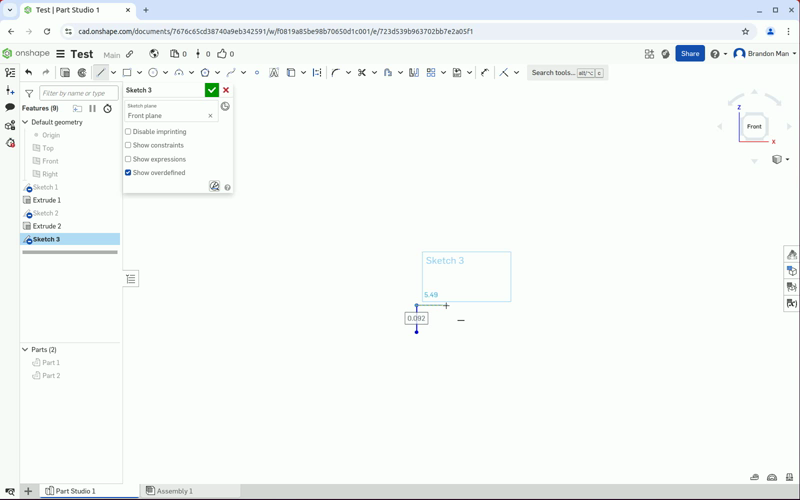
mouse_move(416, 332)
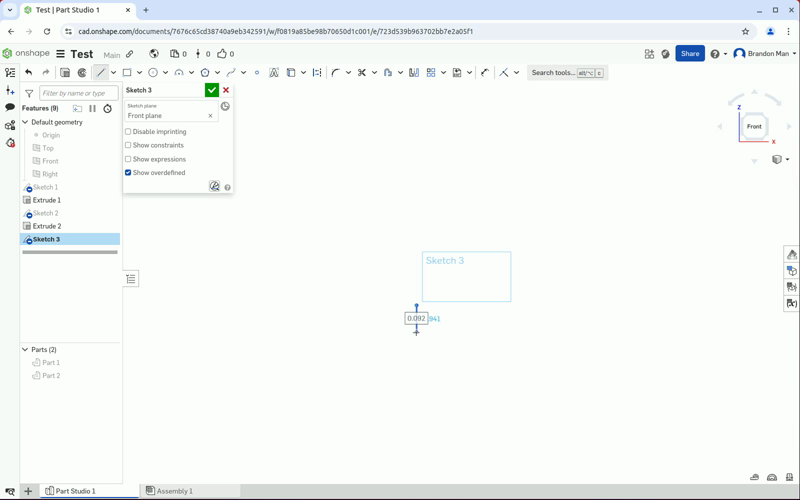
scroll(6)
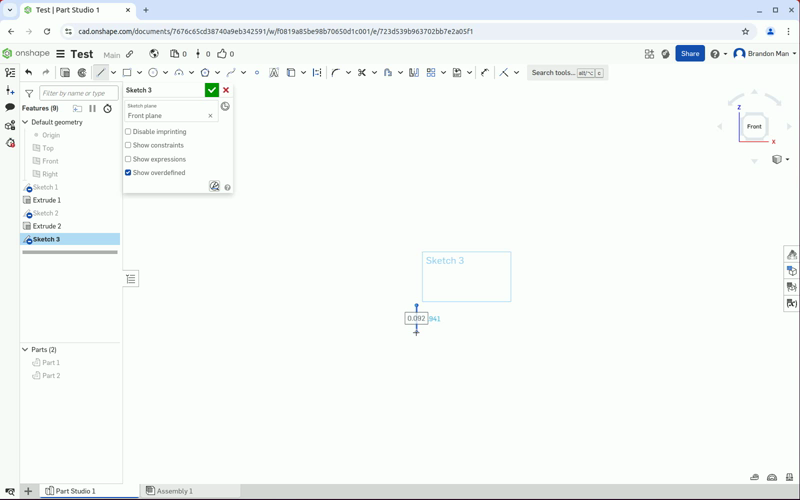
scroll(6)
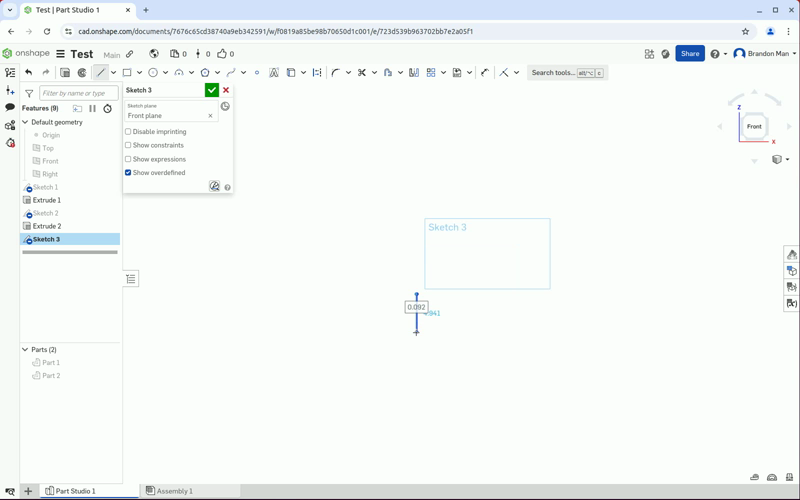
scroll(6)
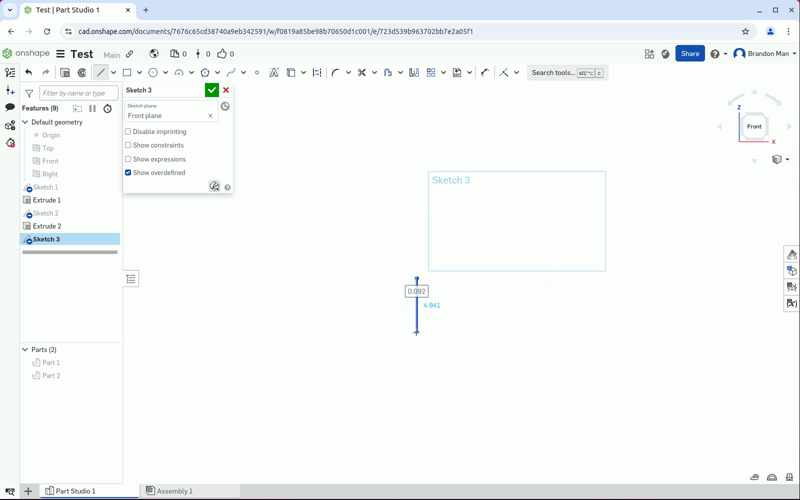
scroll(6)
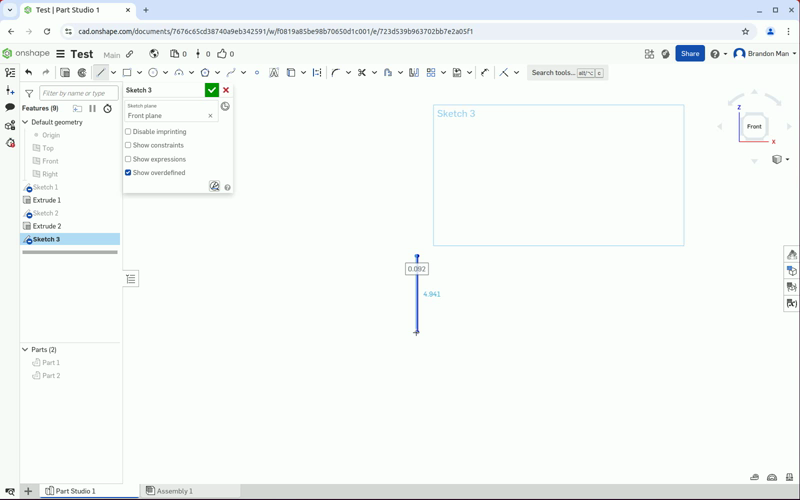
scroll(6)
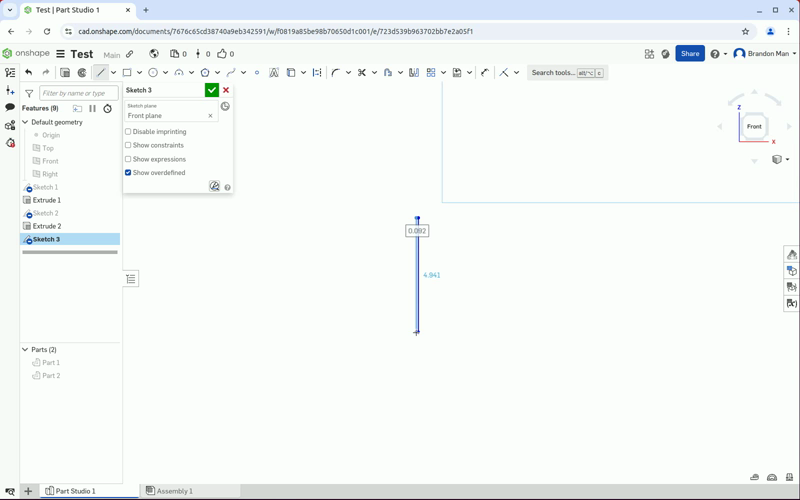
scroll(6)
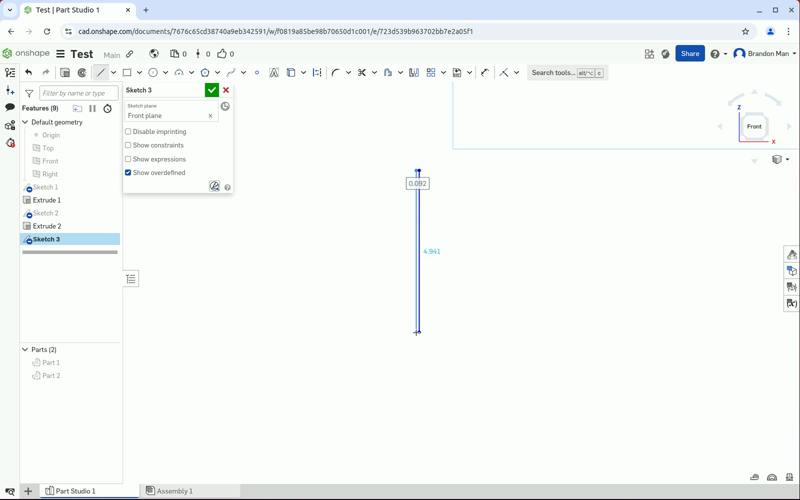
scroll(6)
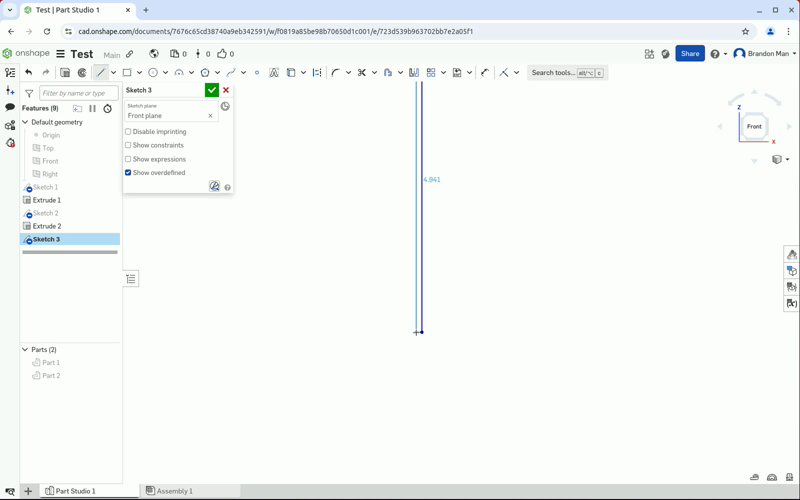
key_up(shift)
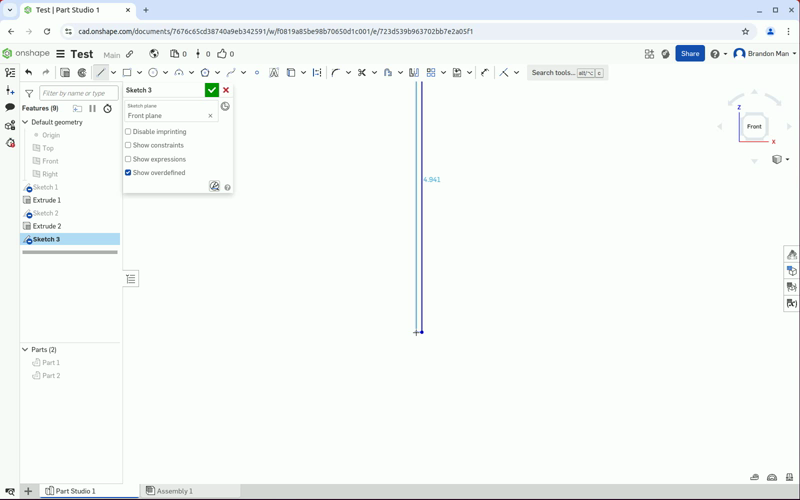
click(416, 332)
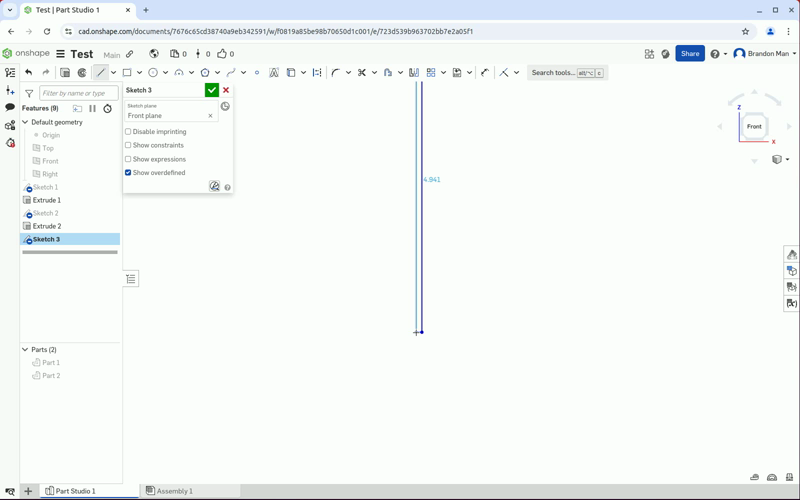
scroll(-6)
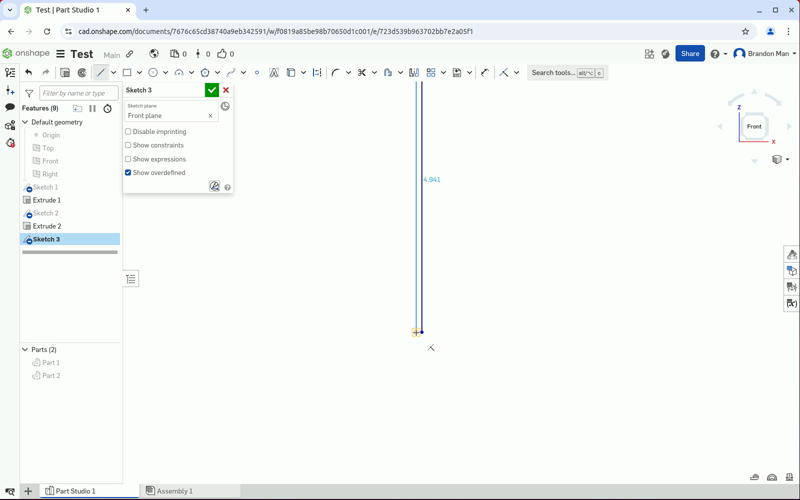
scroll(-6)
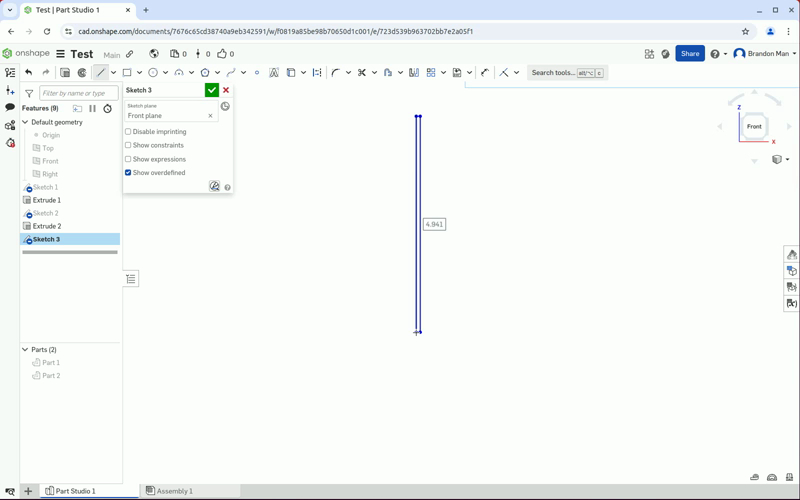
scroll(-6)
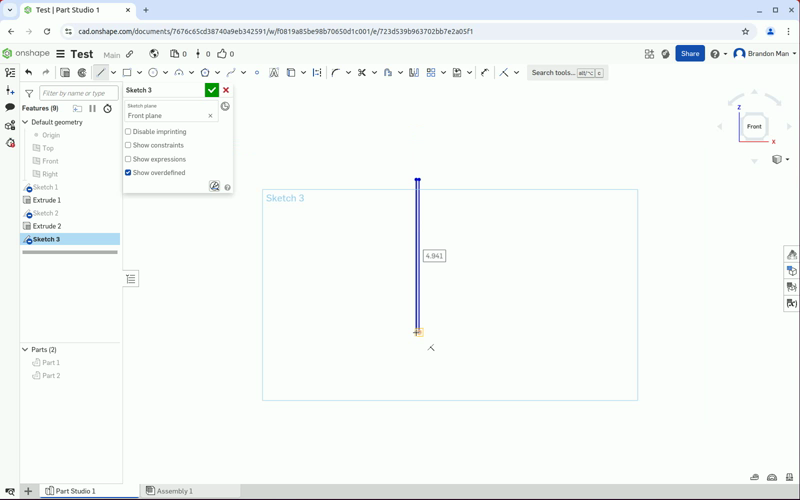
scroll(-6)
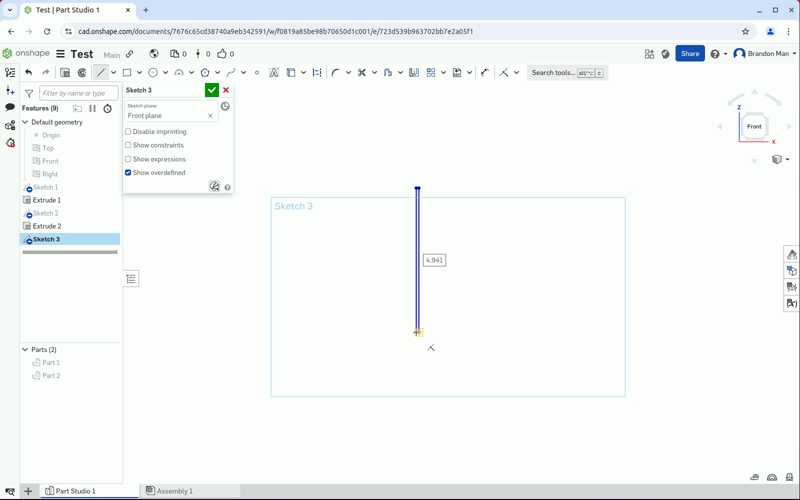
scroll(-6)
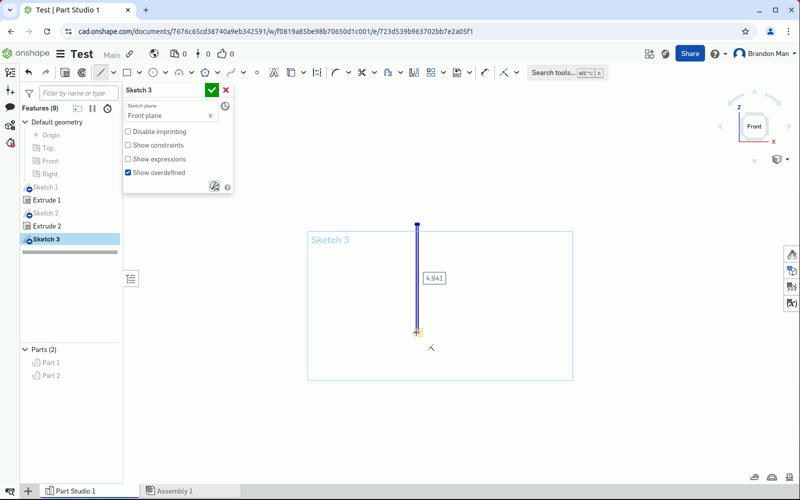
scroll(-6)
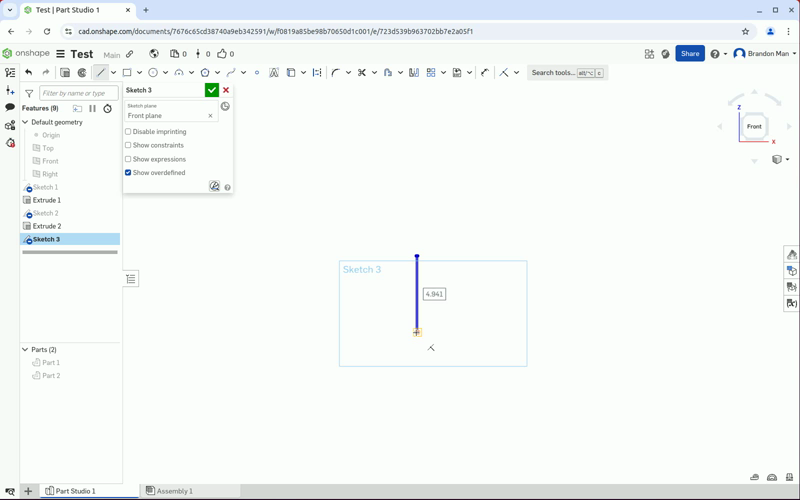
scroll(-6)
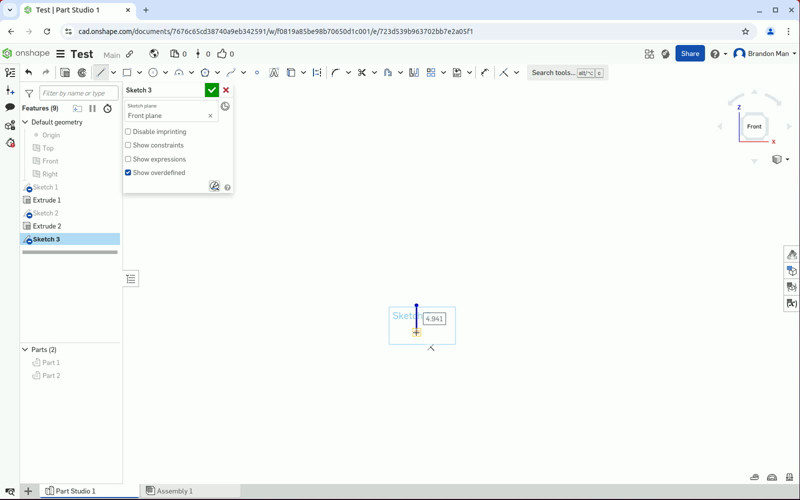
key(esc)
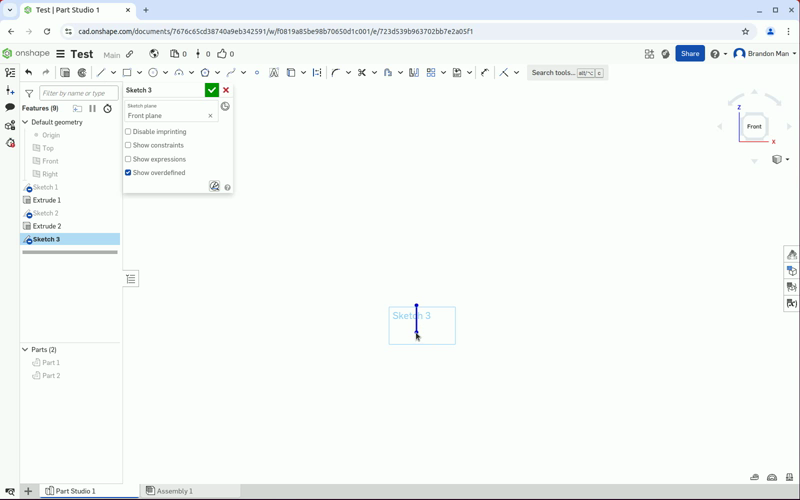
mouse_move(416, 330)
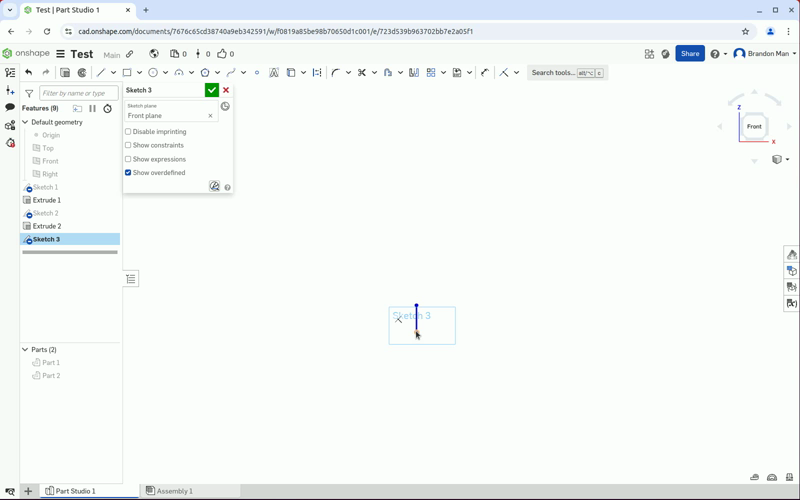
scroll(6)
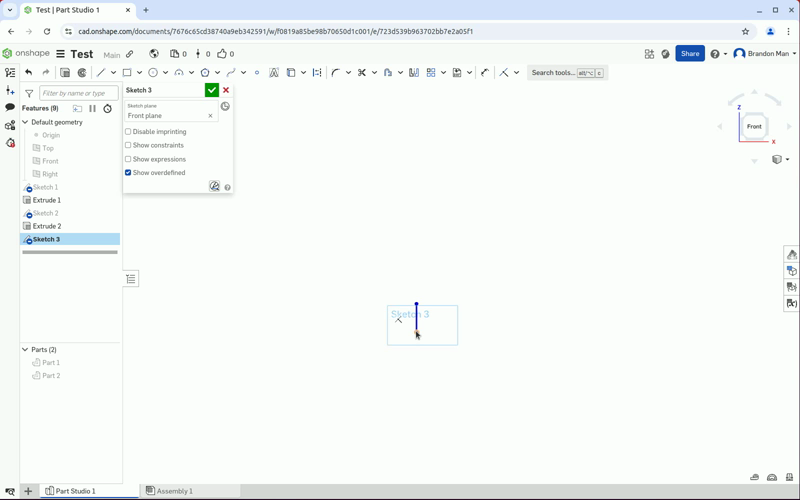
scroll(6)
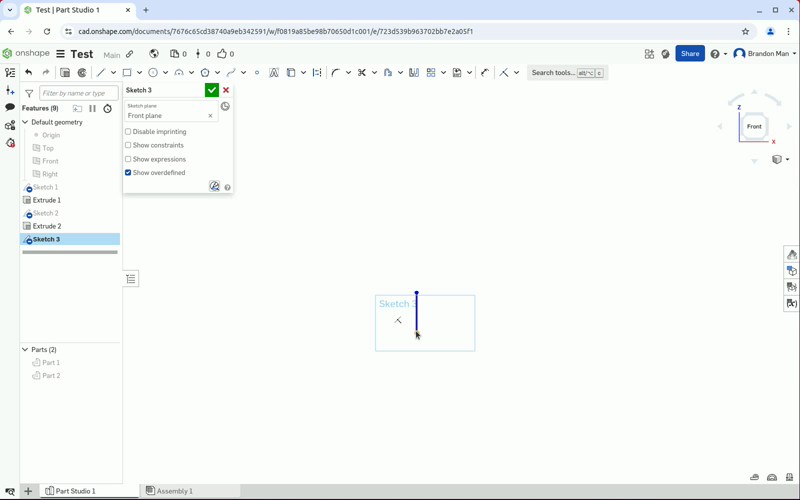
scroll(6)
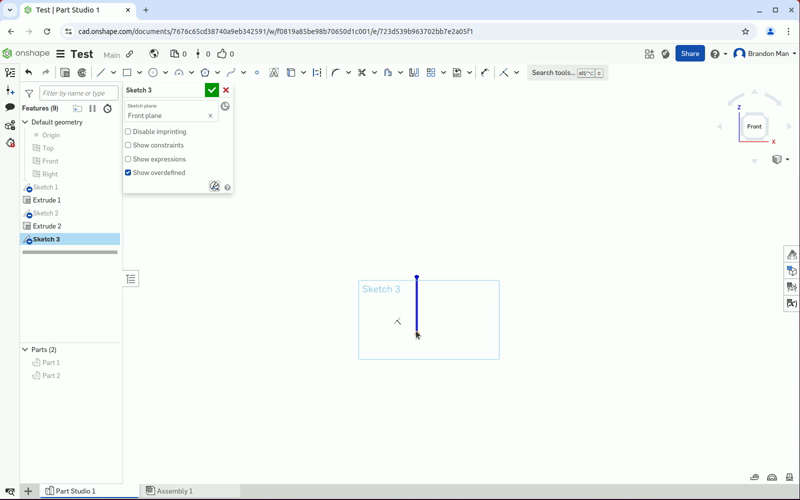
scroll(6)
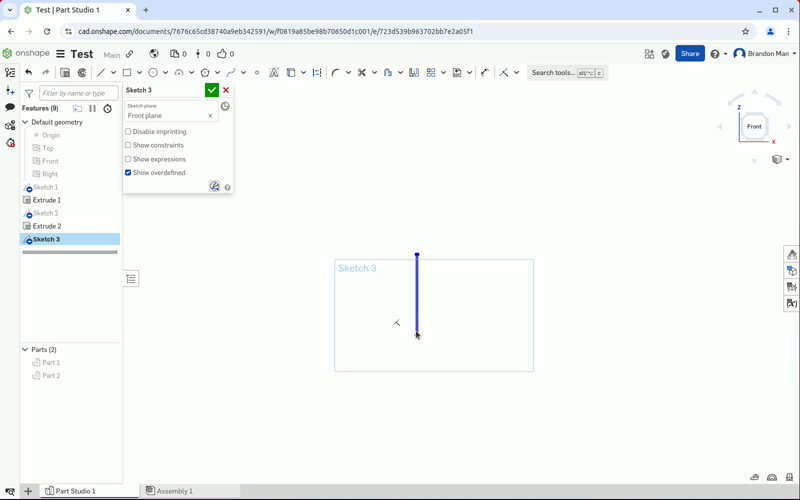
scroll(6)
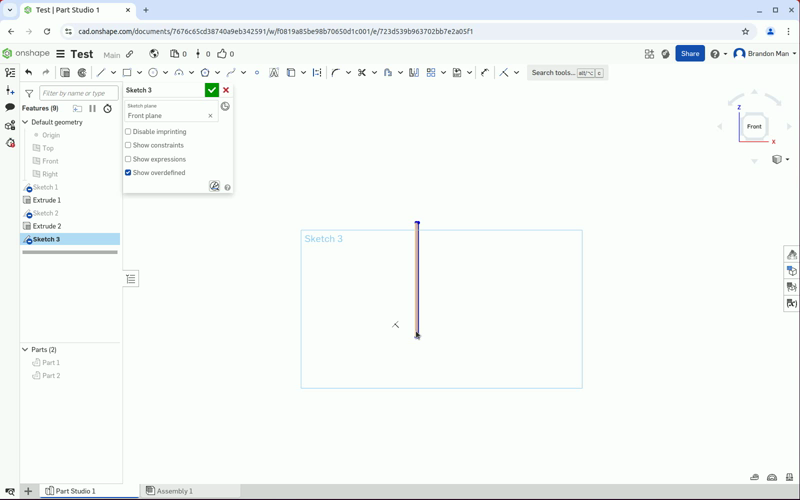
scroll(6)
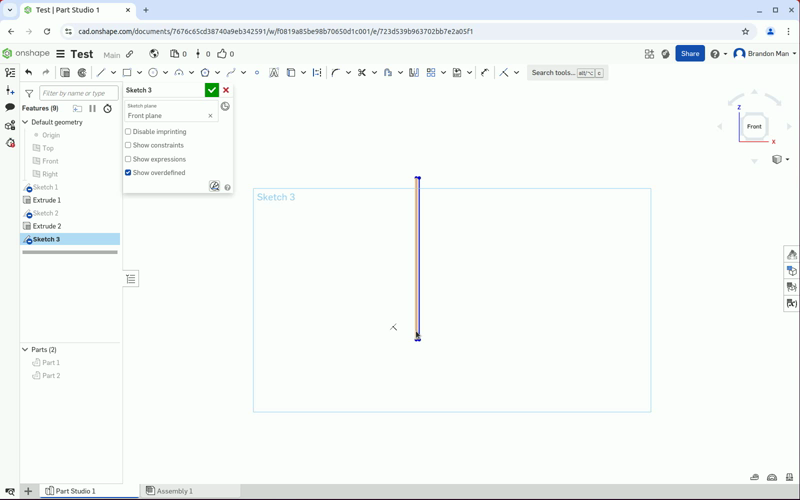
scroll(6)
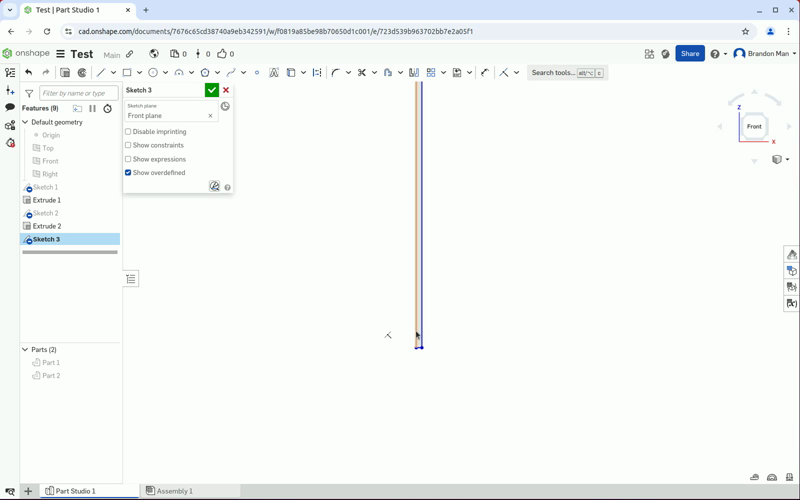
click(416, 330)
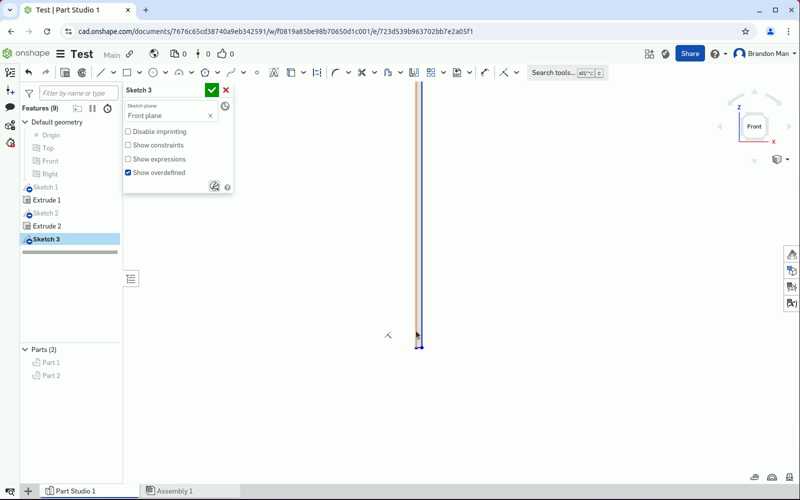
scroll(-6)
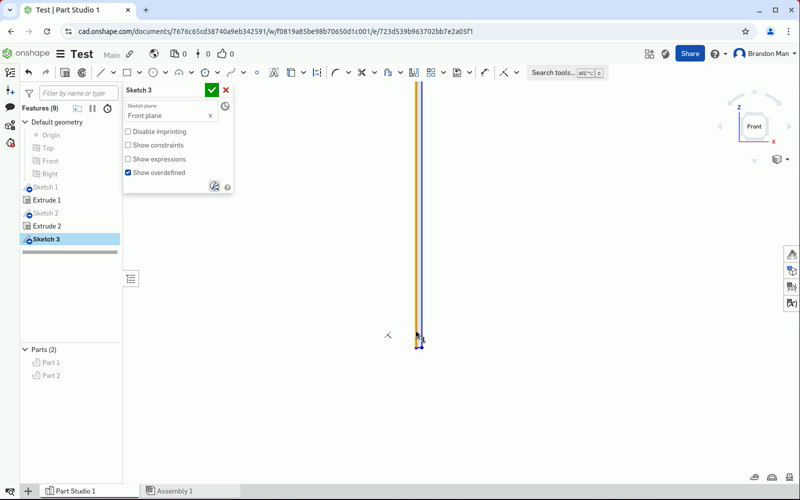
scroll(-6)
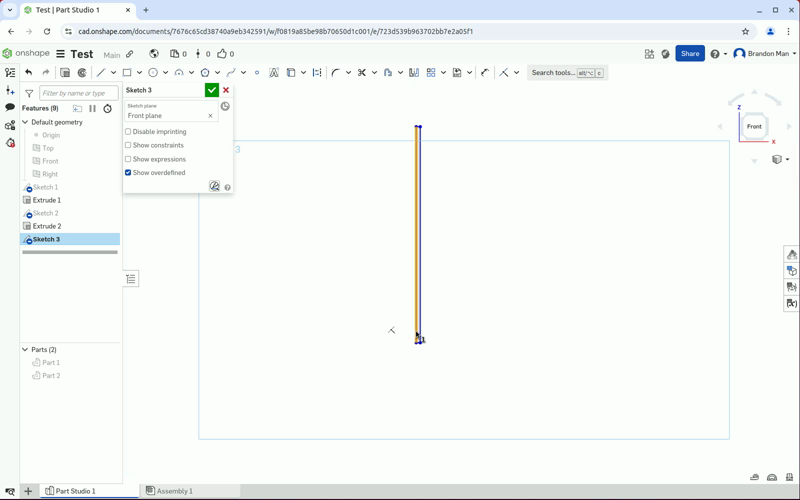
scroll(-6)
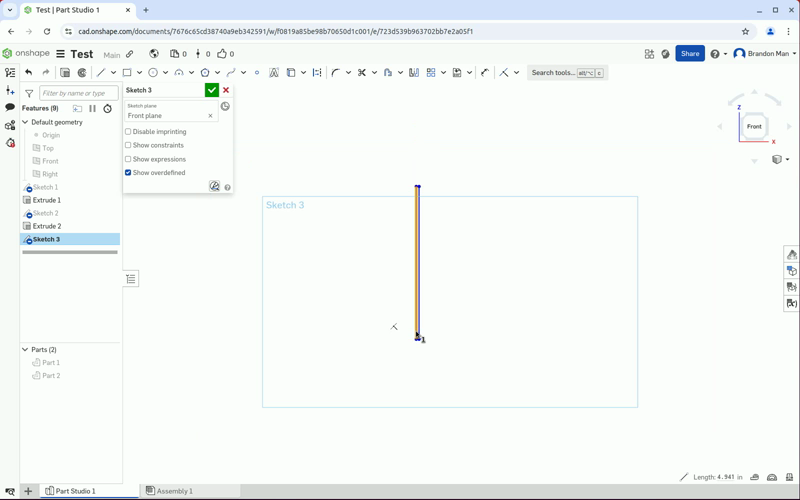
scroll(-6)
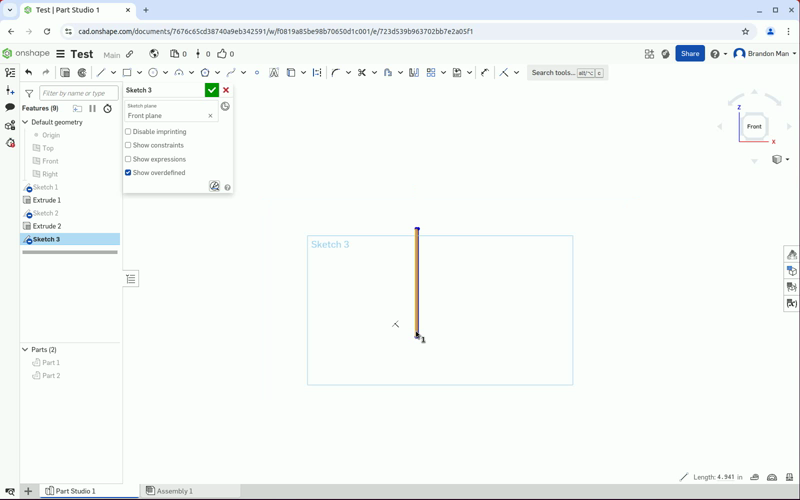
scroll(-6)
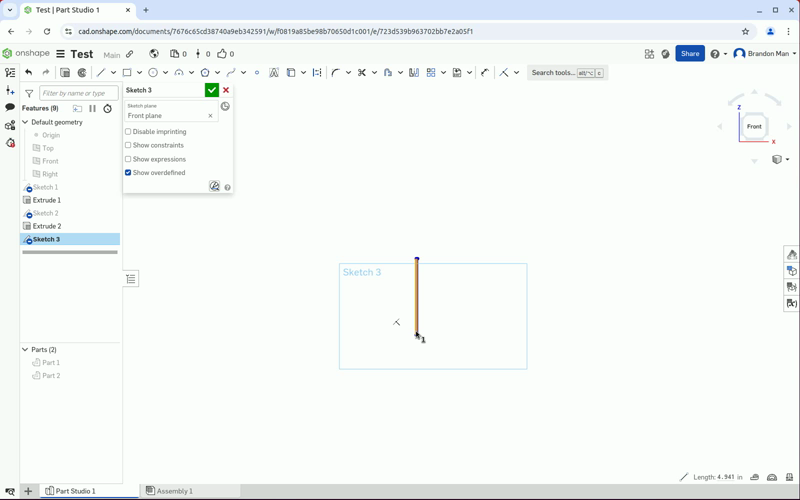
scroll(-6)
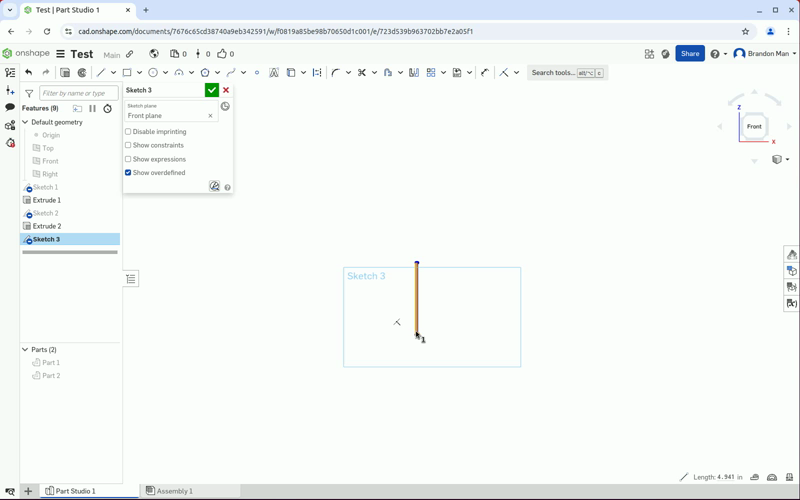
scroll(-6)
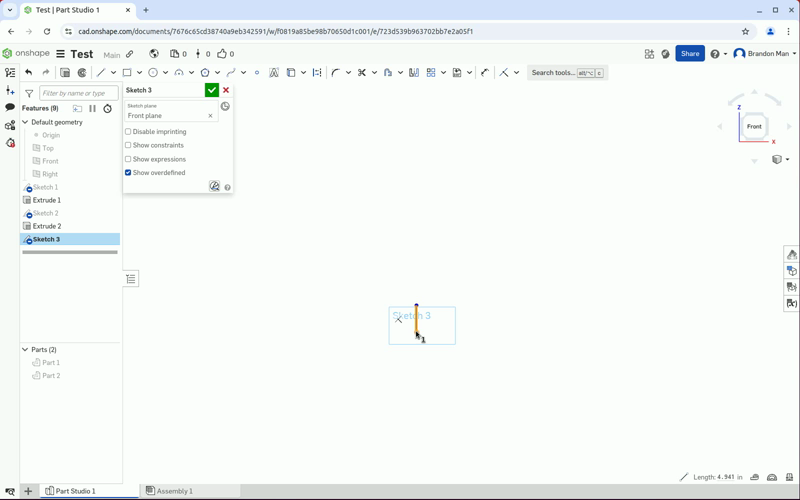
mouse_move(73, 352)
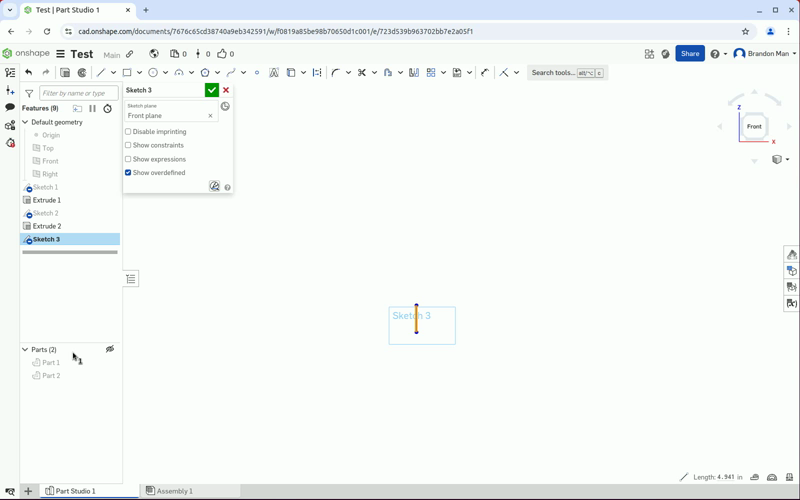
key(shift+y)
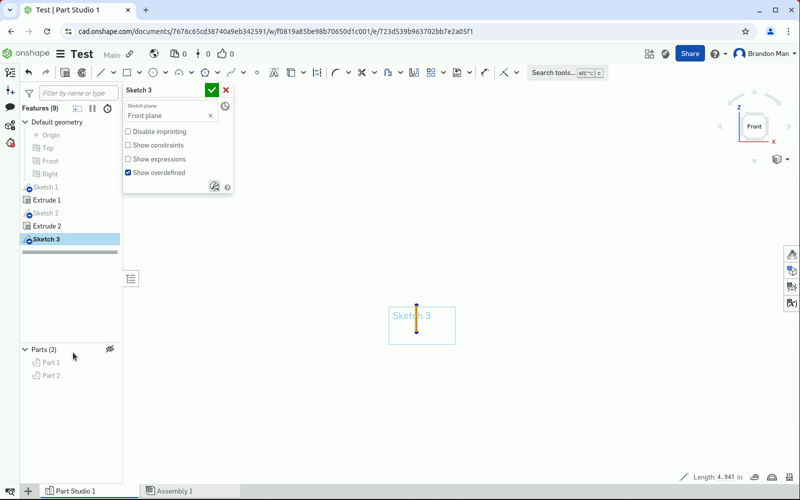
key(shift+e)
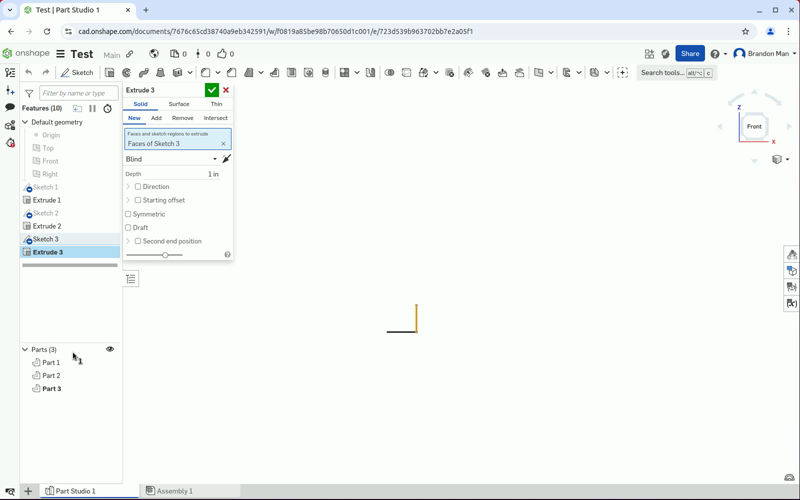
mouse_move(143, 106)
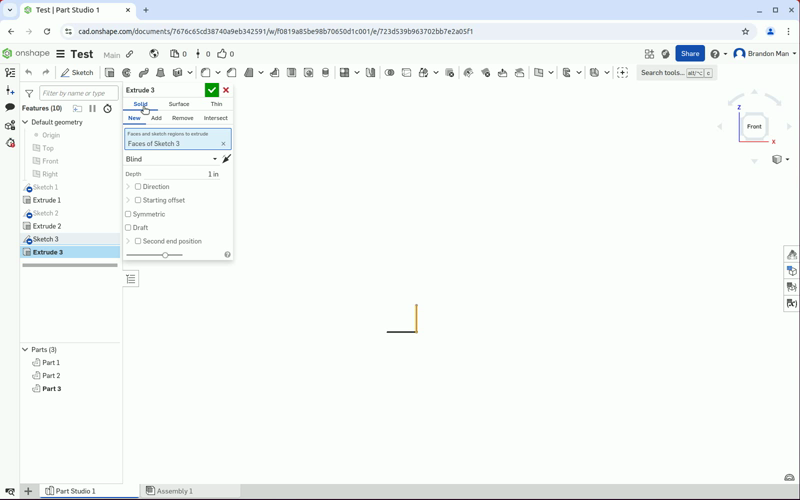
click(143, 106)
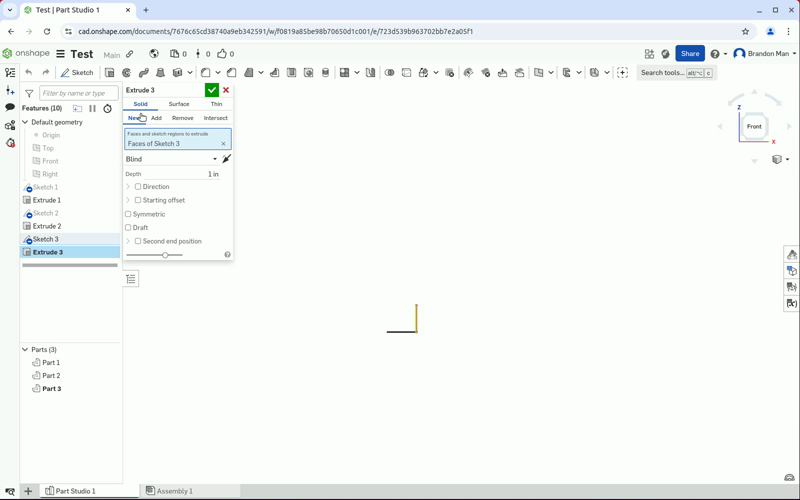
mouse_move(137, 120)
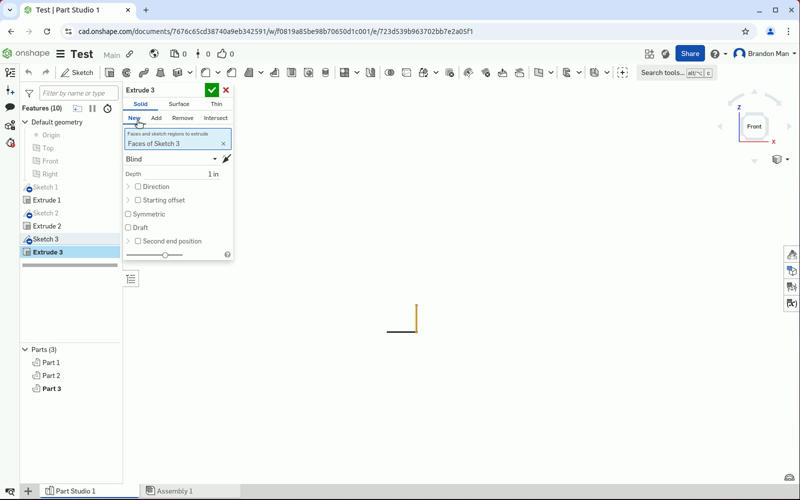
click(137, 120)
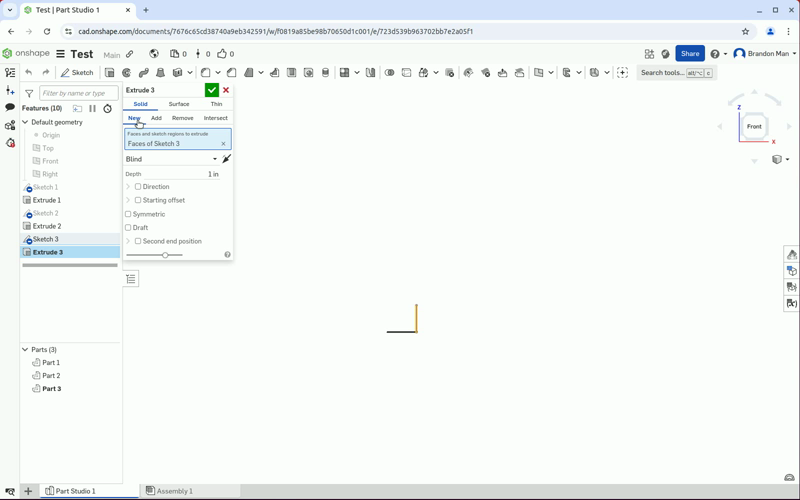
key(tab, 4)
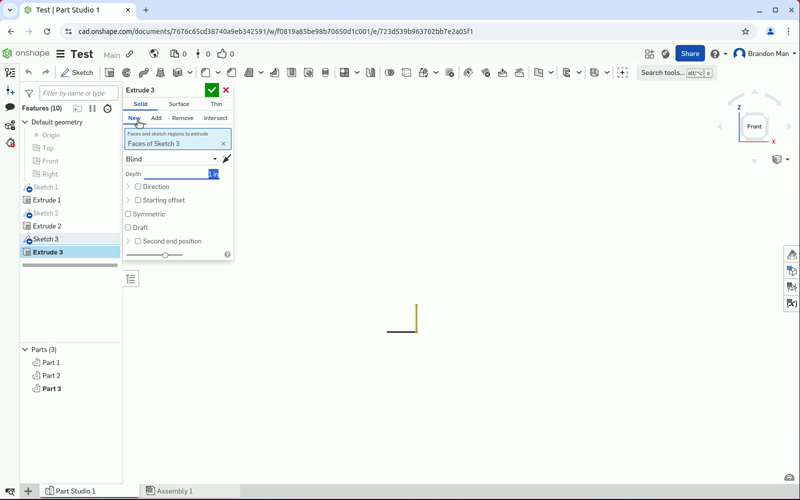
text(21.664)
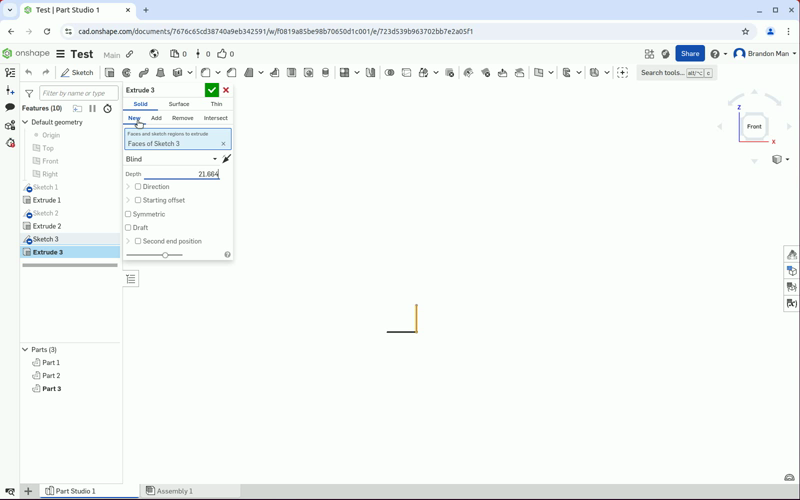
key(enter)
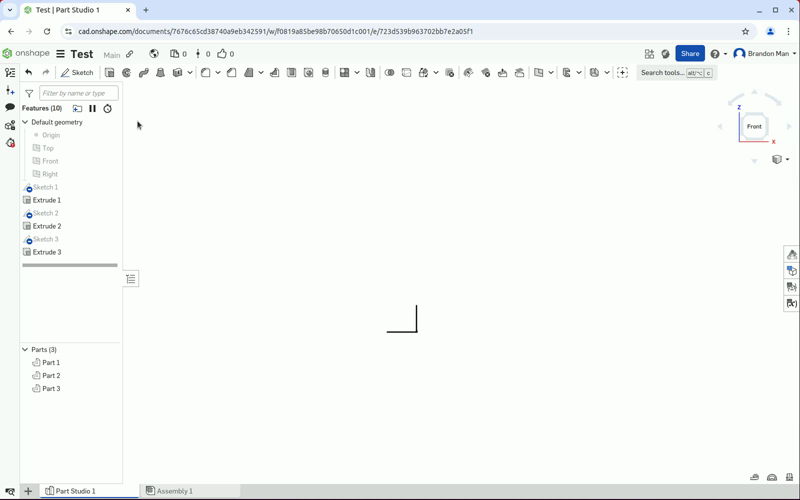
key(shift+h)
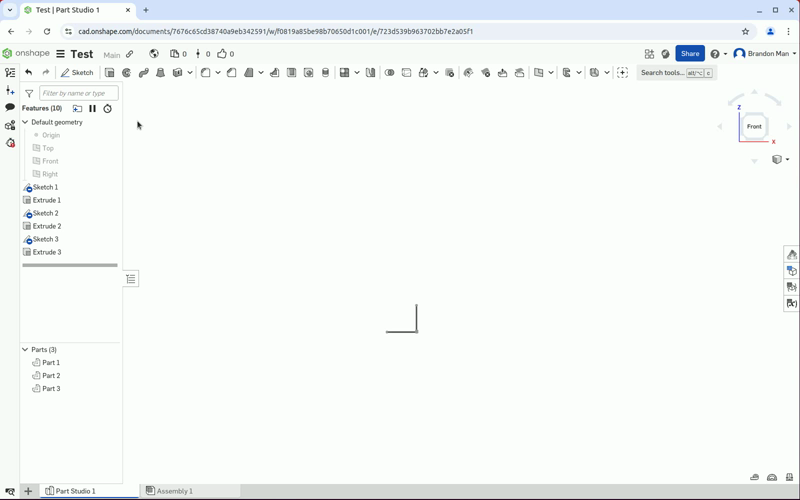
key(shift+h)
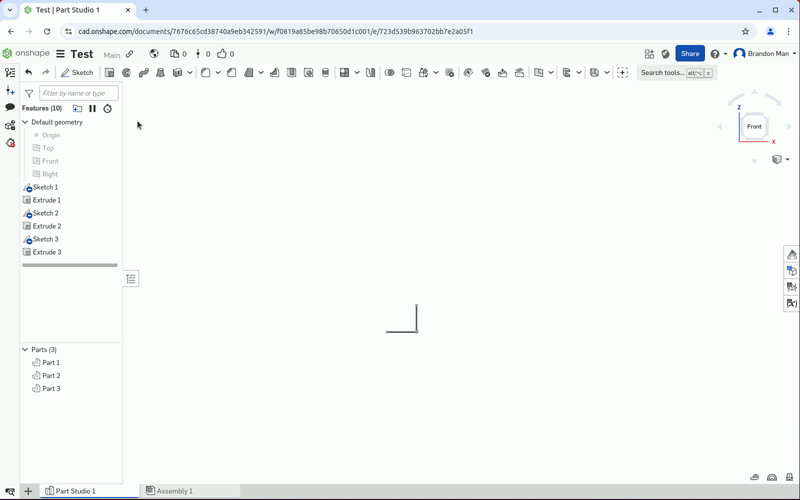
key(shift+7)
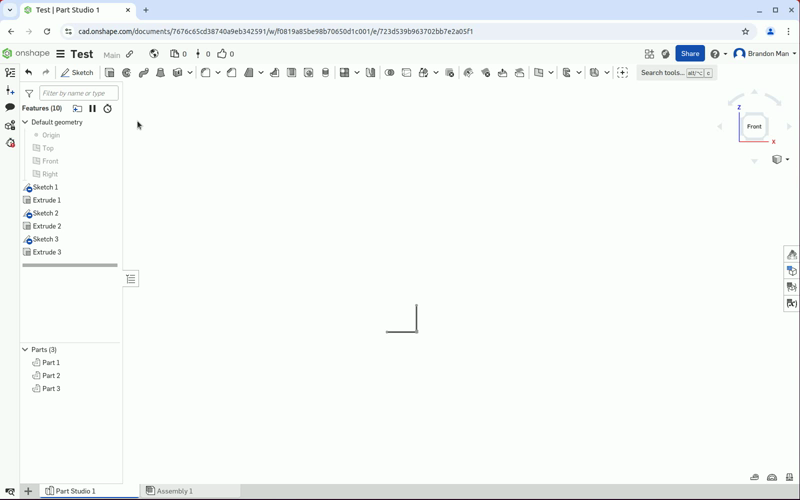
key(left, 2)
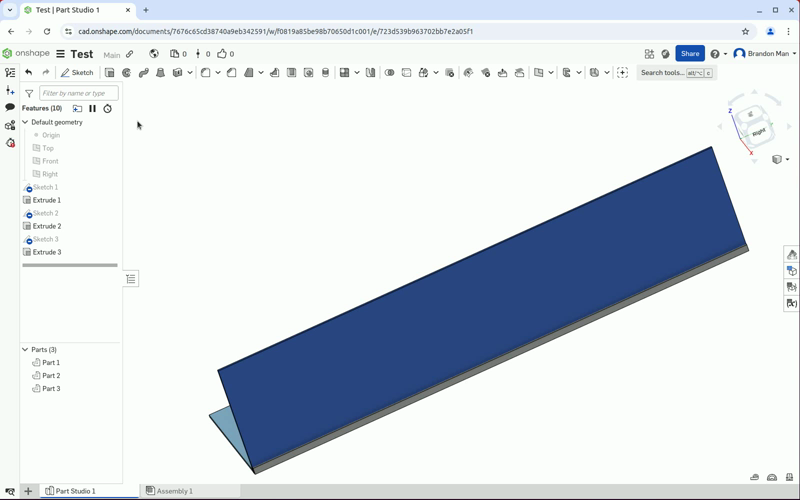
key(down, 2)
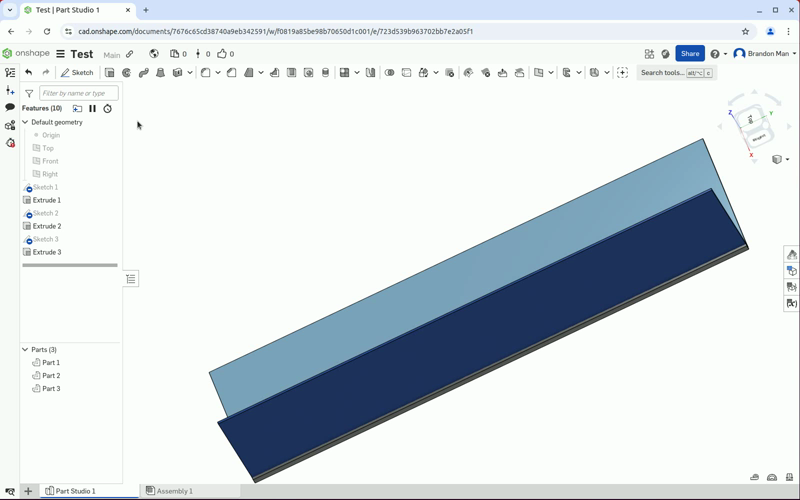
key(up, 2)
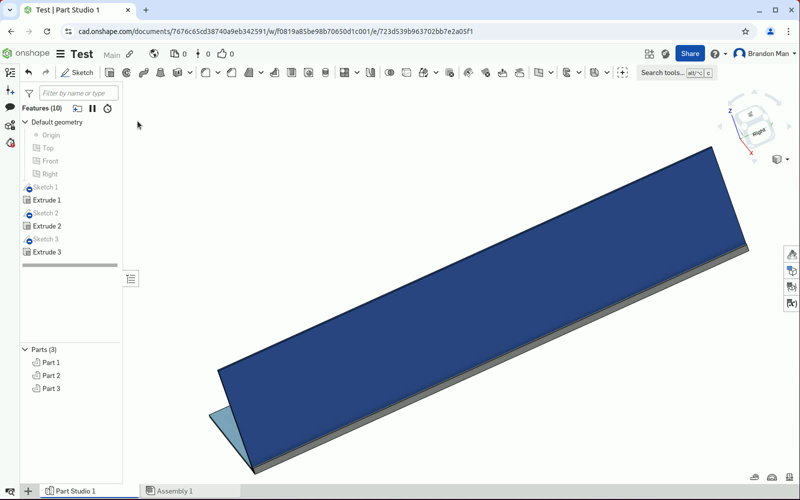
key(right, 2)
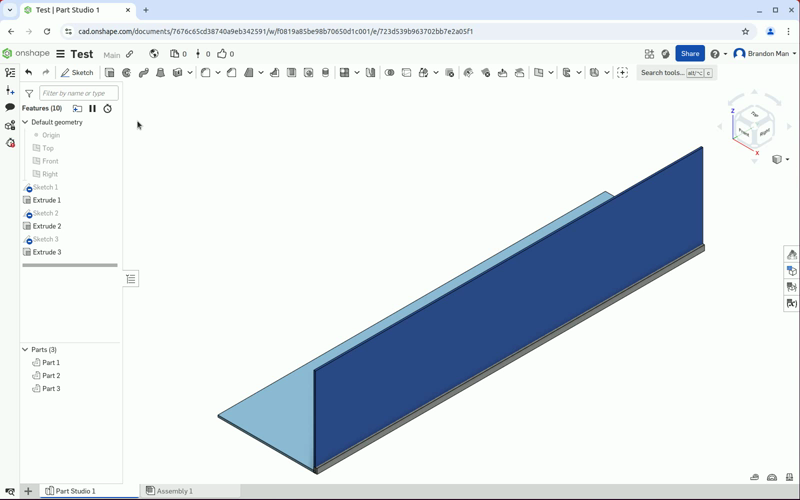
mouse_move(73, 189)
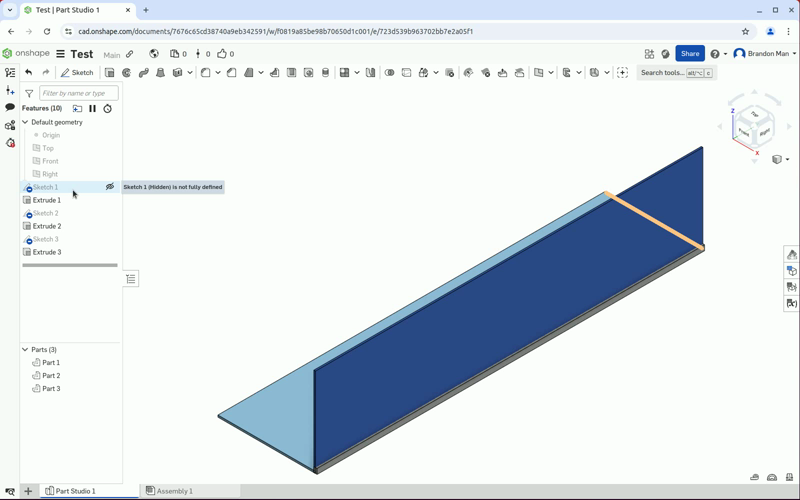
click(73, 189)